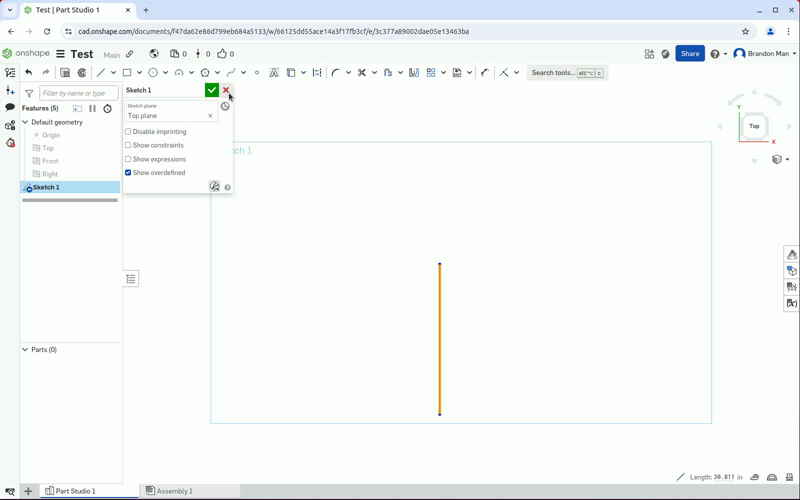
key(shift+h)
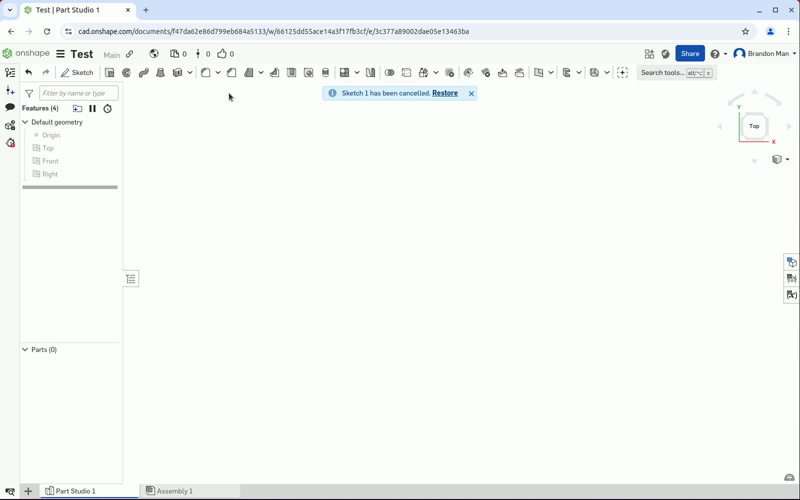
mouse_move(73, 352)
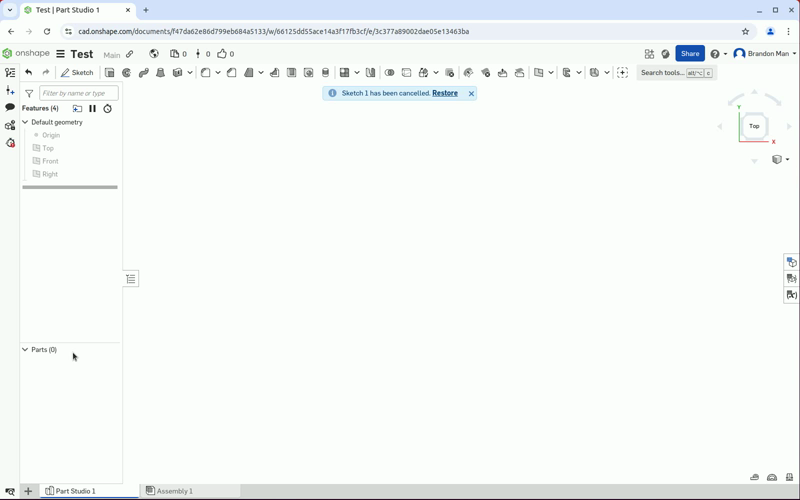
key(y)
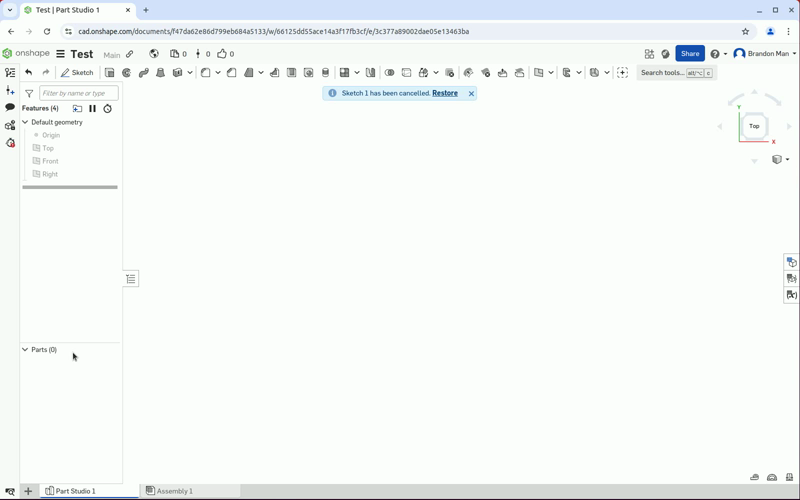
key(shift+p)
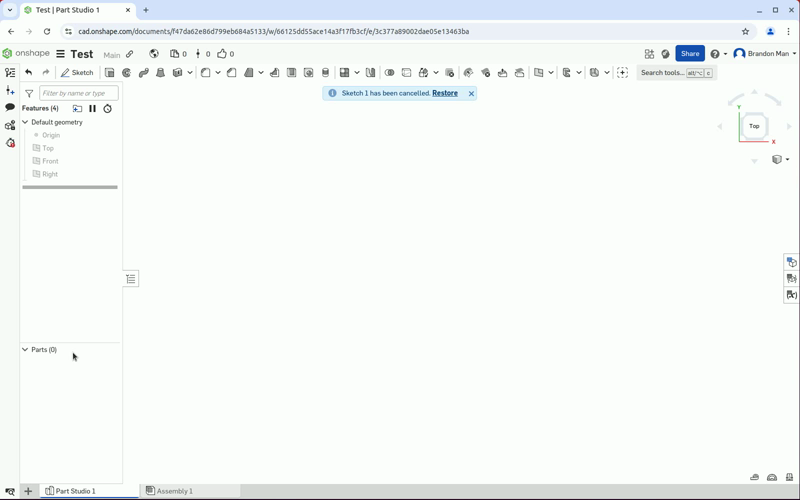
key(space)
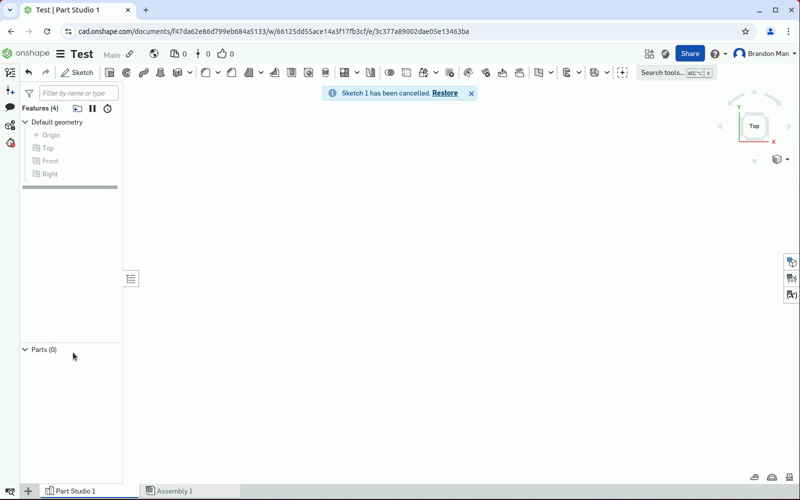
key_down(shift)
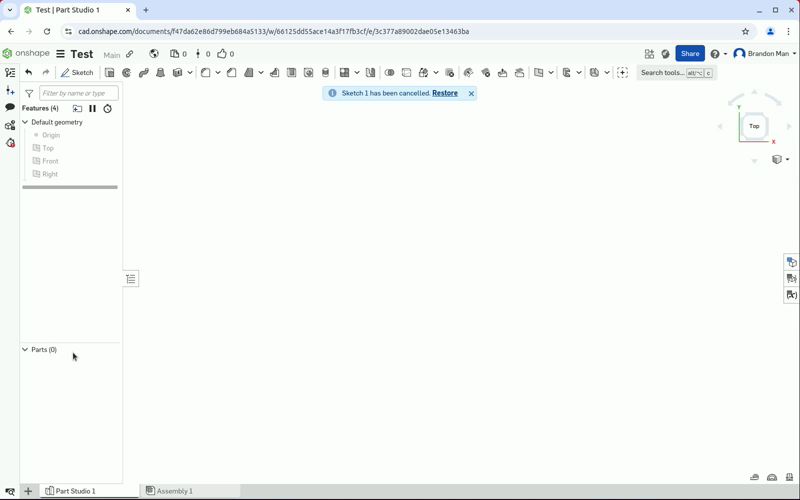
key(up)
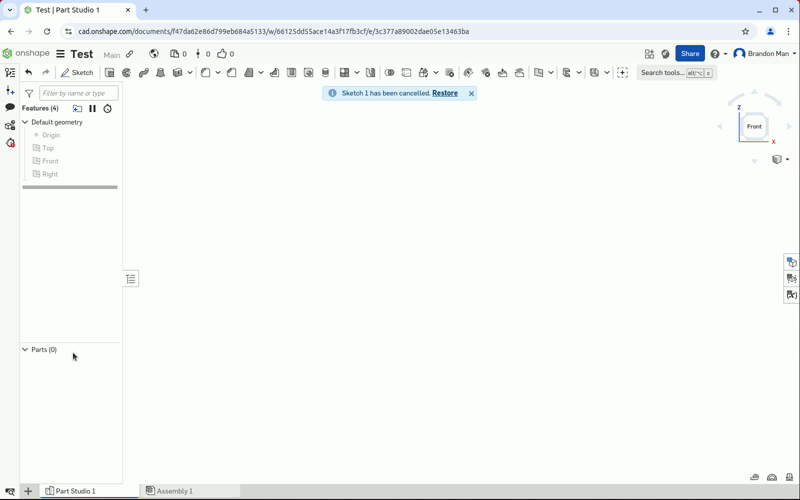
key_up(shift)
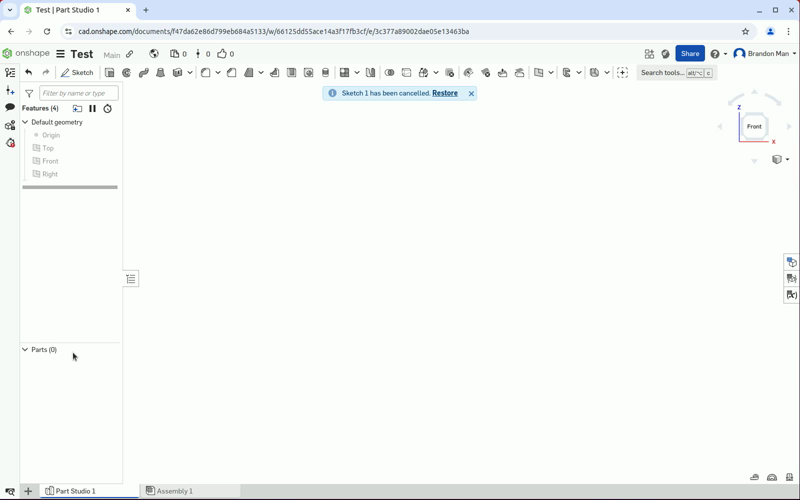
mouse_move(73, 352)
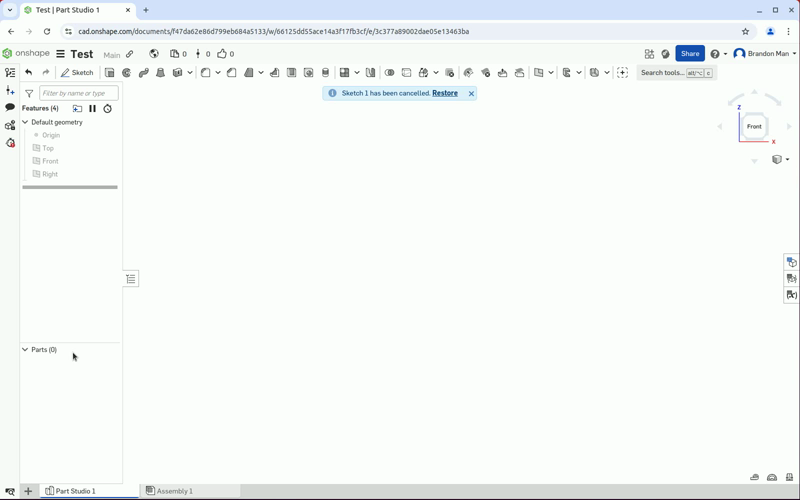
key(shift+y)
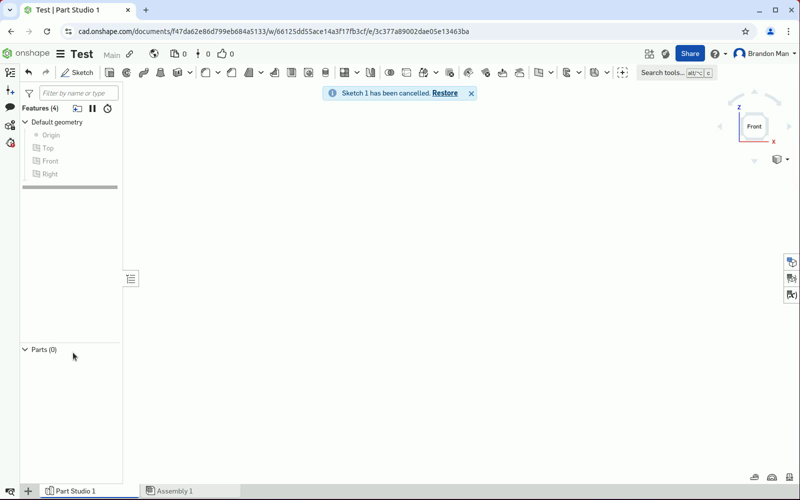
key(shift+s)
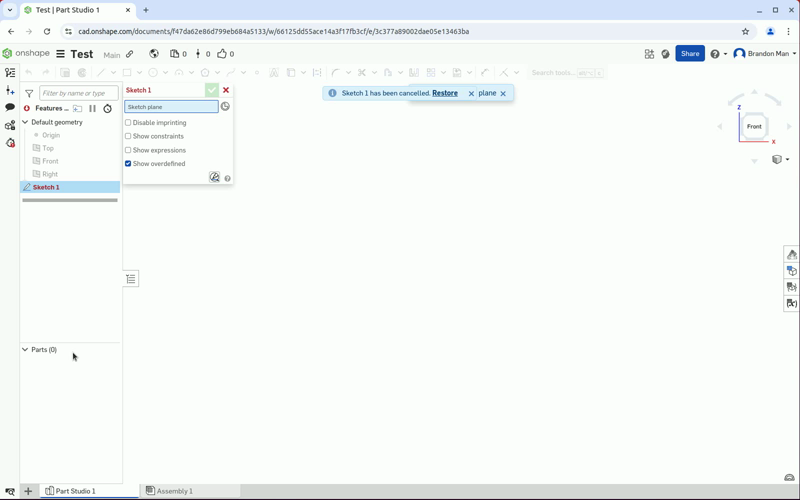
mouse_move(73, 163)
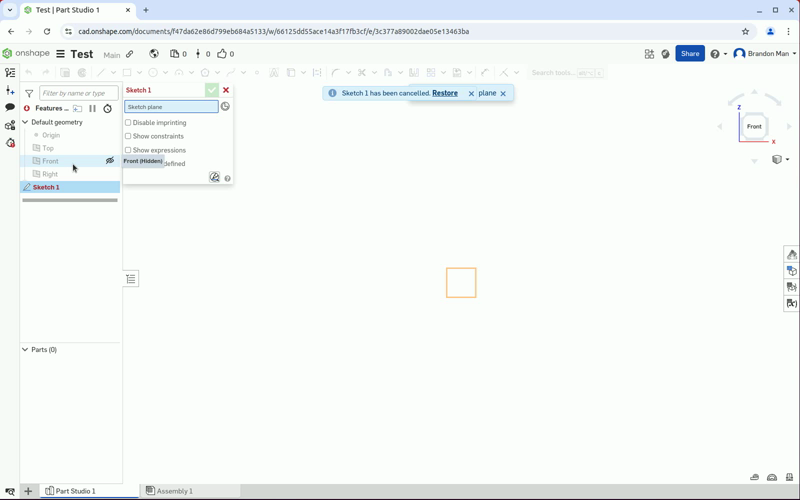
click(73, 163)
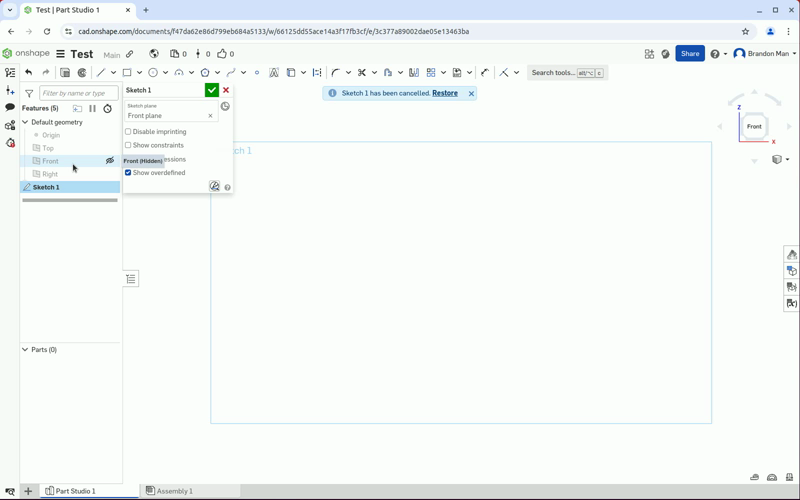
mouse_move(73, 352)
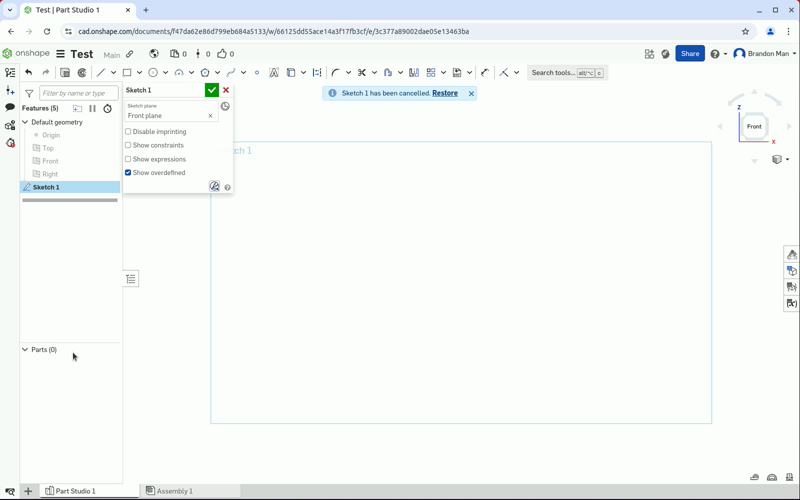
key(y)
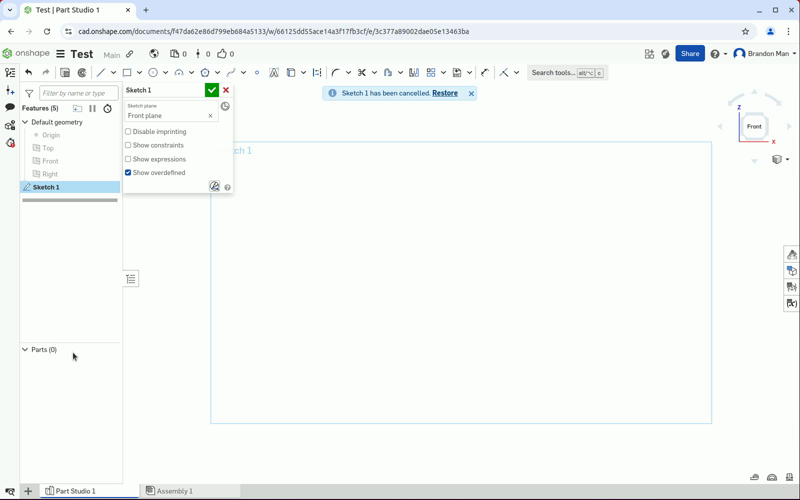
key(l)
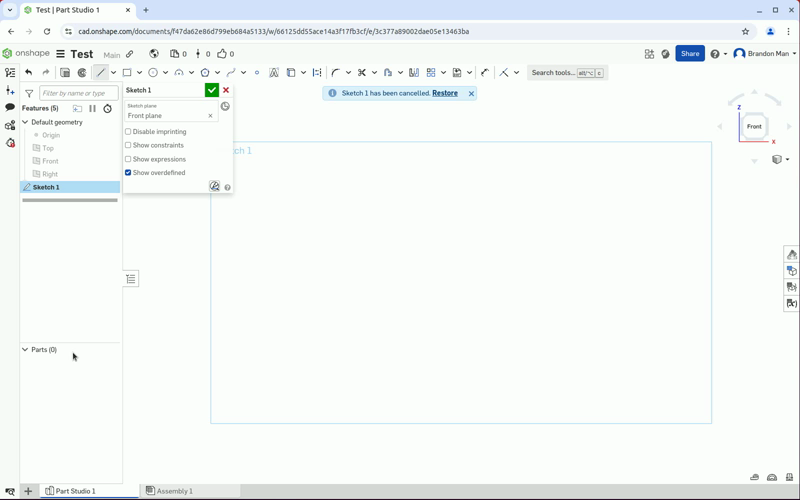
key_down(shift)
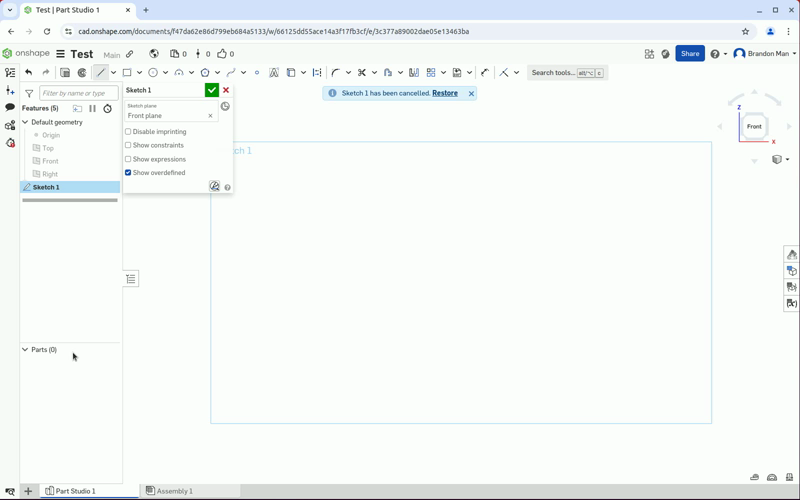
mouse_move(460, 282)
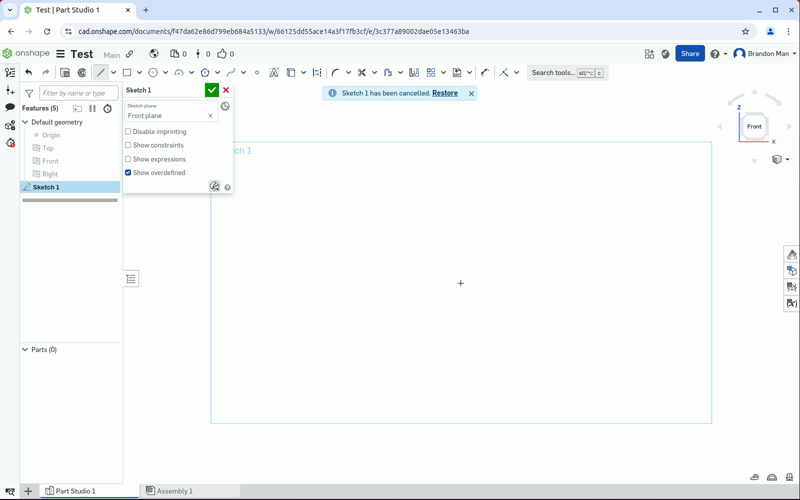
click(460, 282)
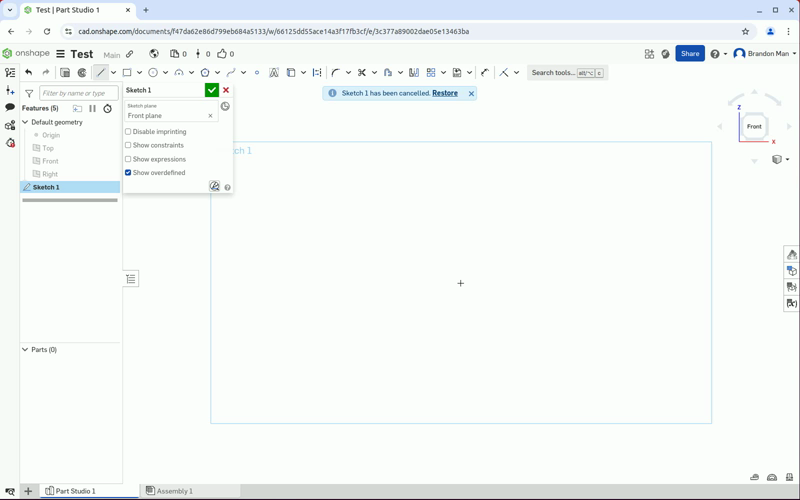
key_up(shift)
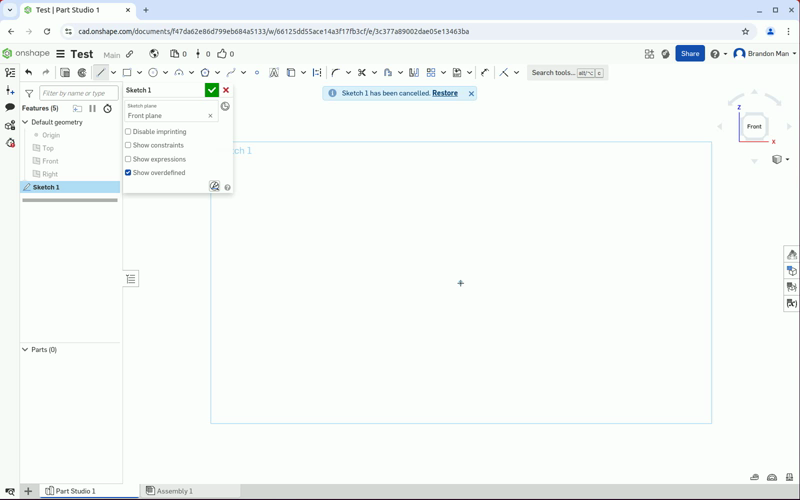
key_down(shift)
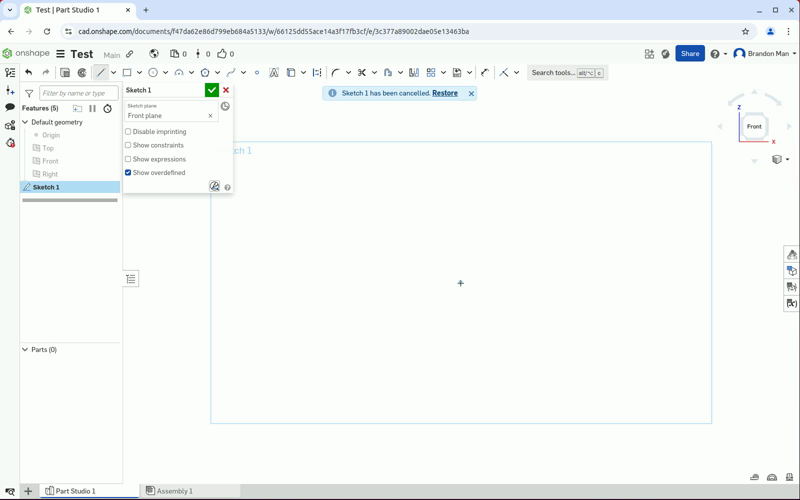
mouse_move(490, 282)
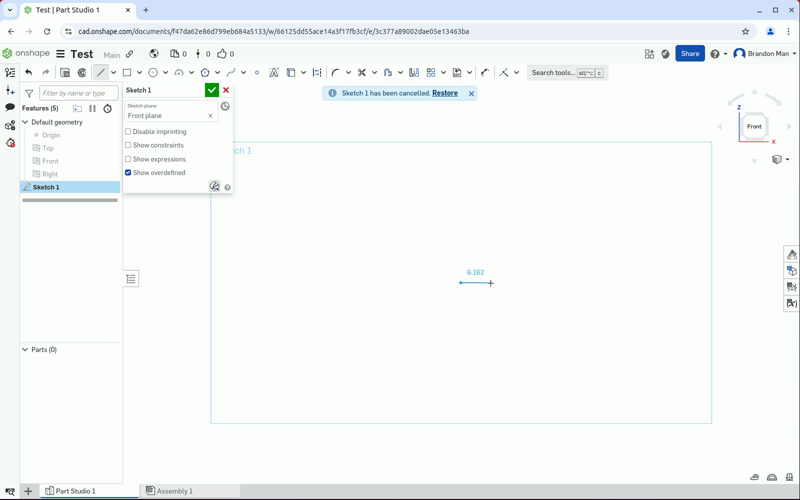
mouse_move(472, 282)
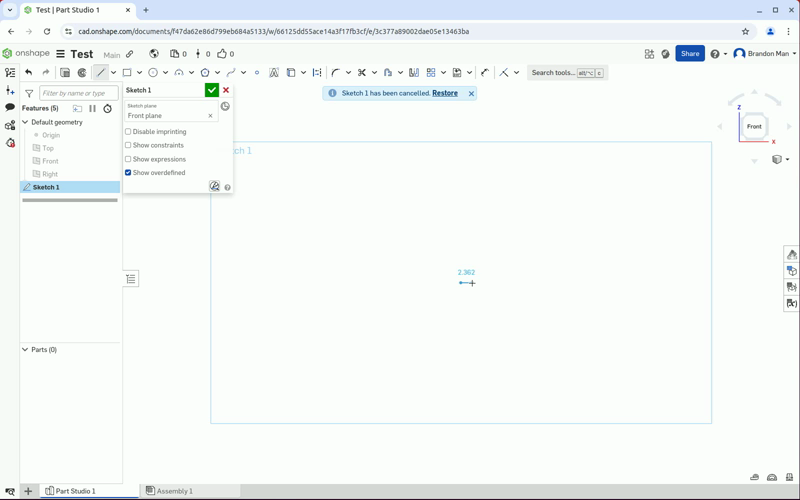
click(472, 282)
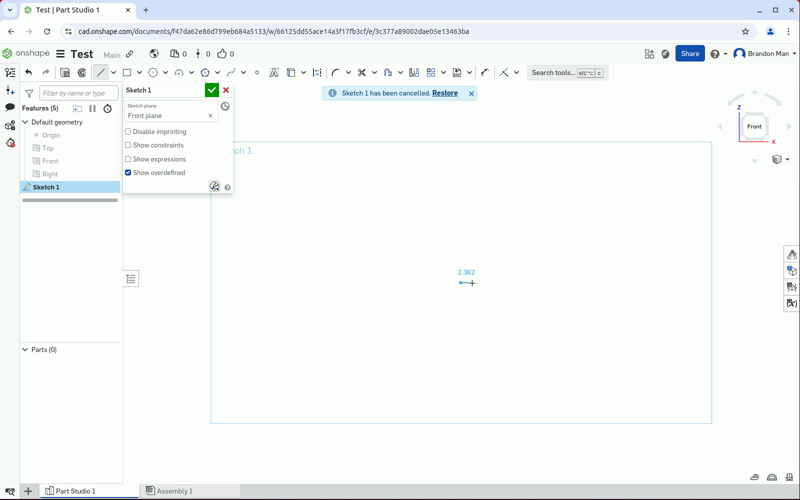
key_up(shift)
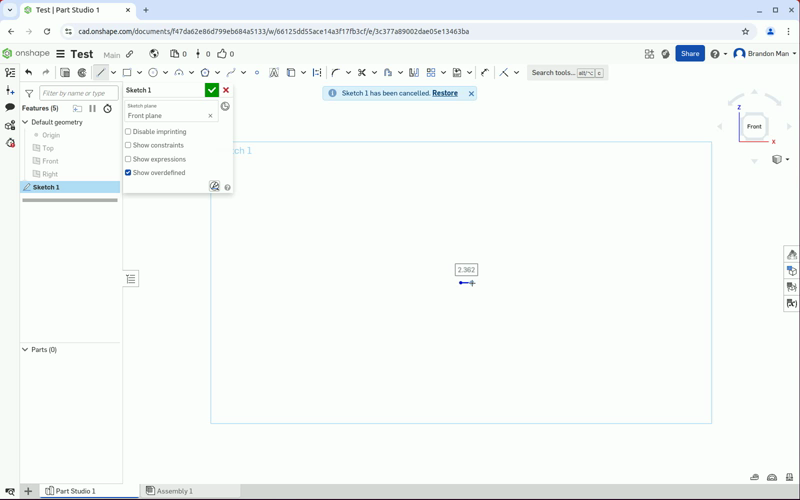
key_down(shift)
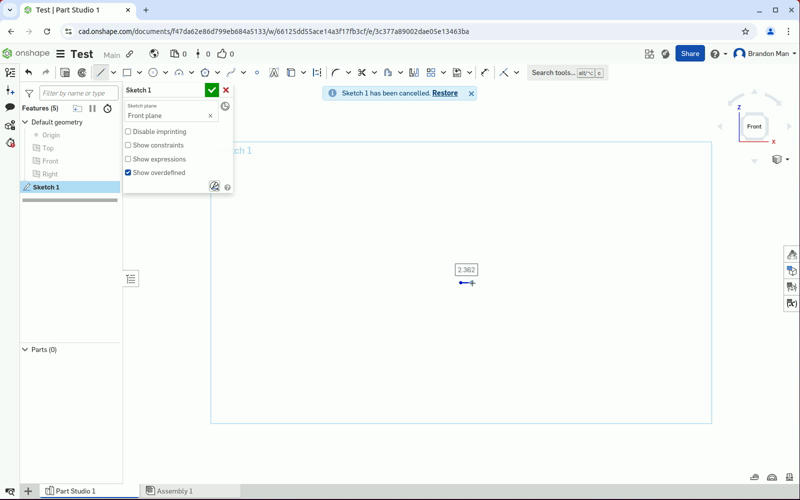
mouse_move(495, 170)
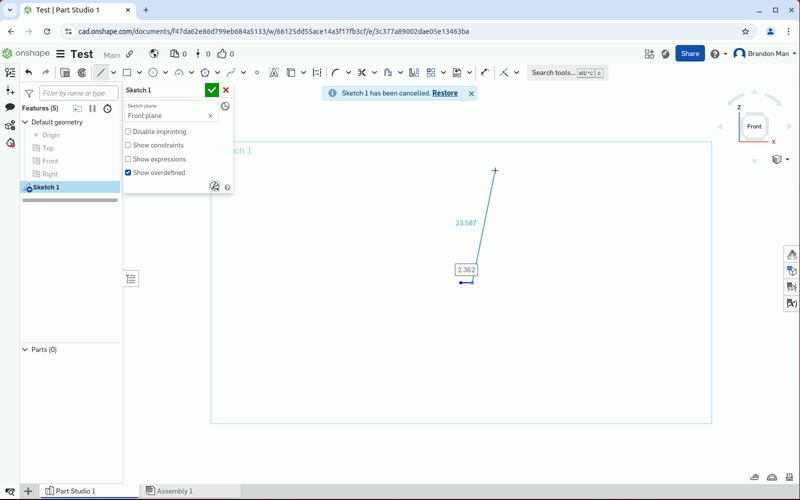
click(495, 170)
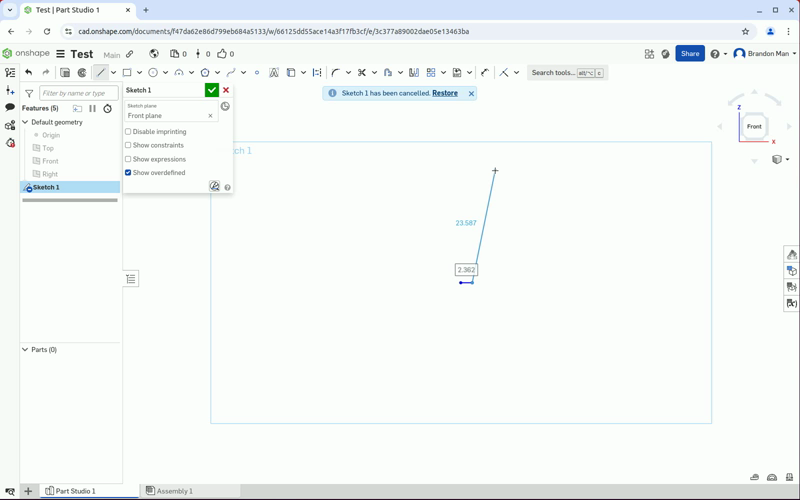
key_up(shift)
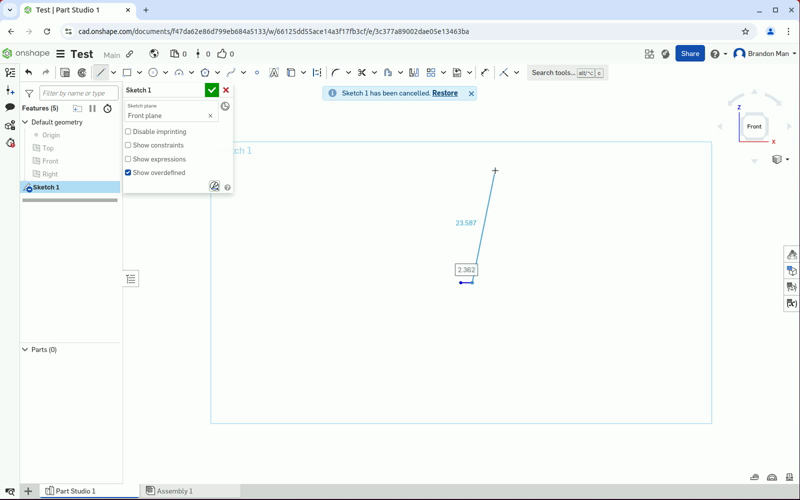
key_down(shift)
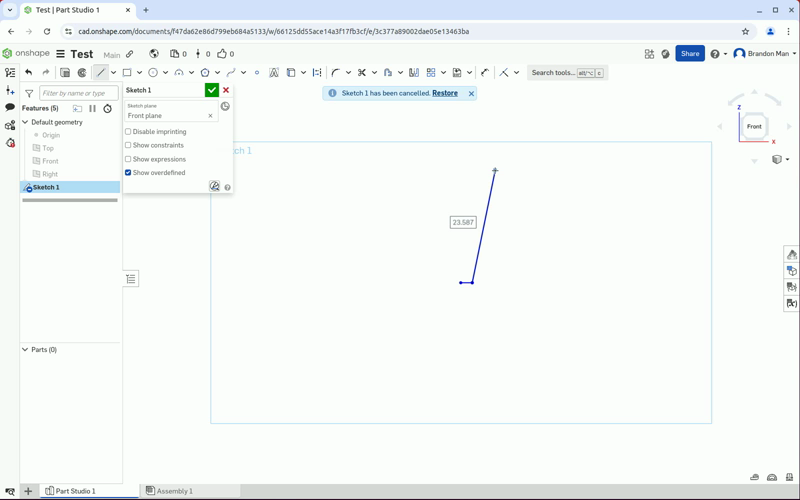
mouse_move(525, 170)
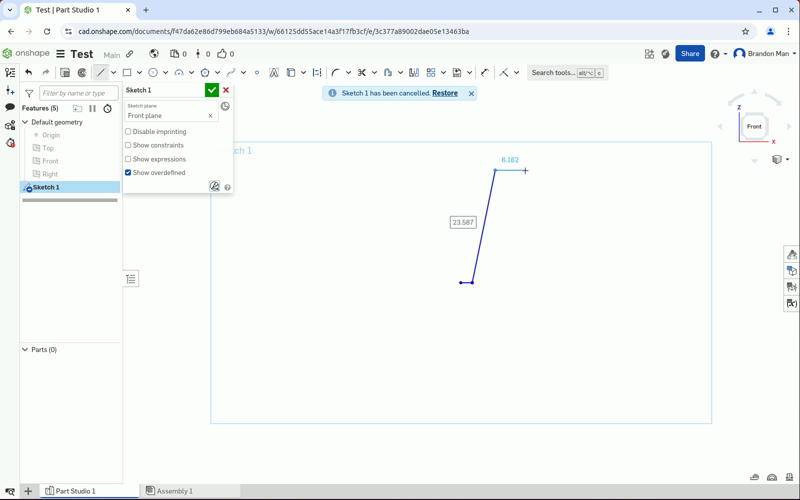
mouse_move(483, 170)
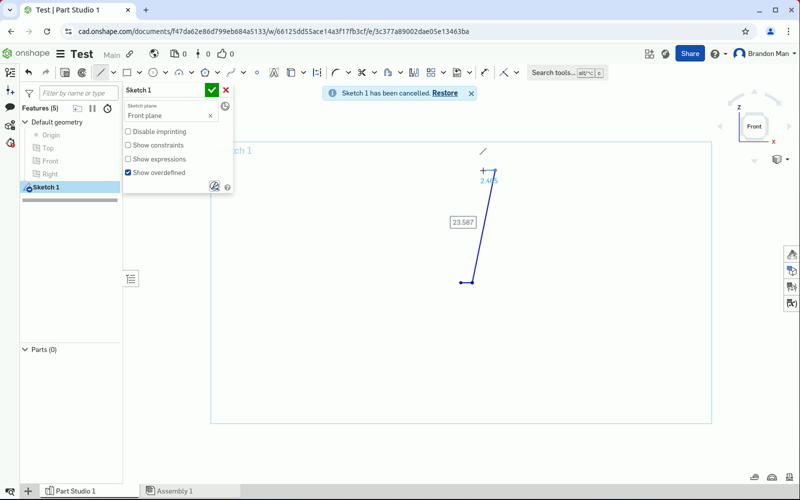
click(483, 170)
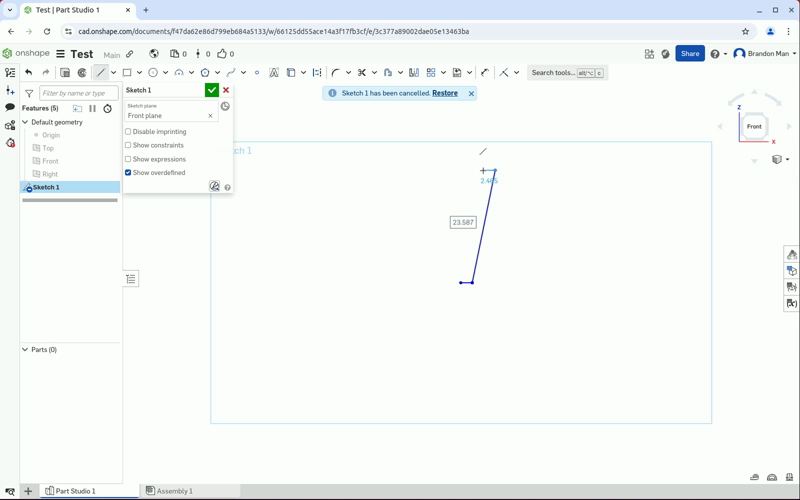
key_up(shift)
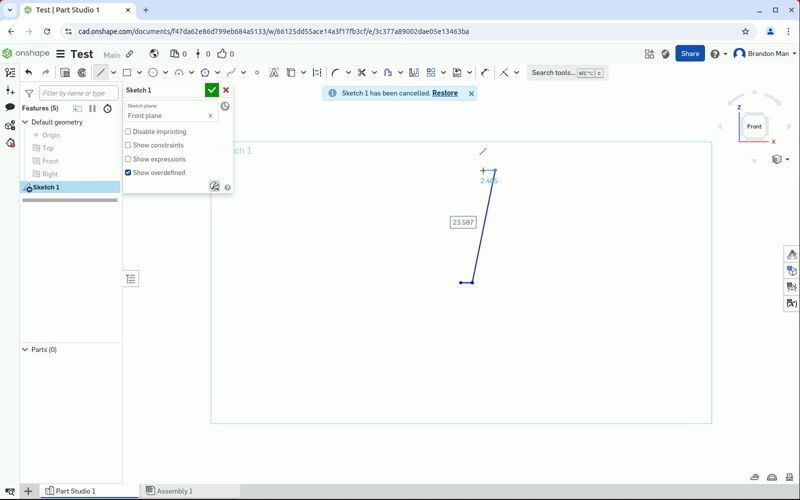
key_down(shift)
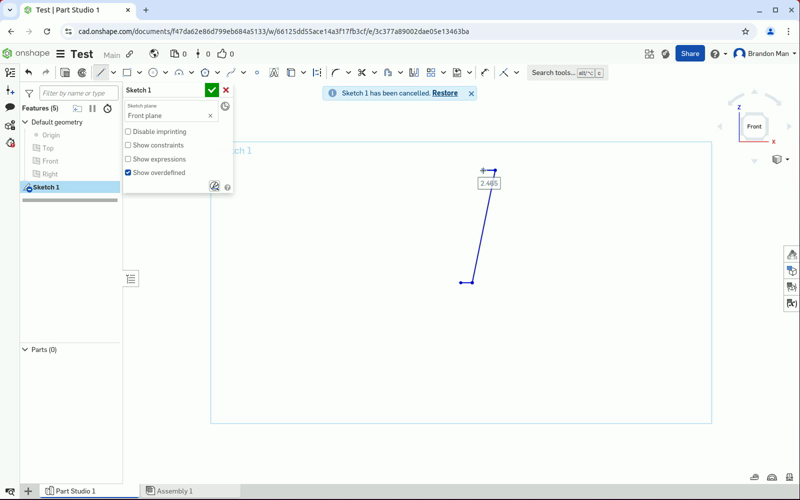
mouse_move(460, 282)
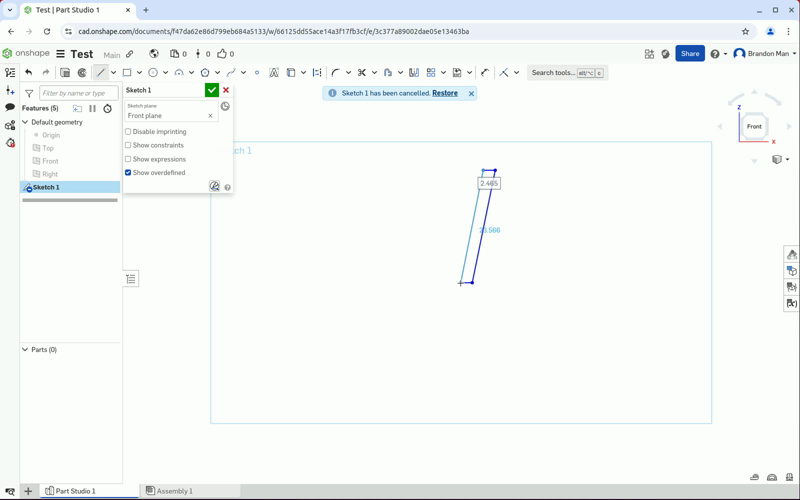
key_up(shift)
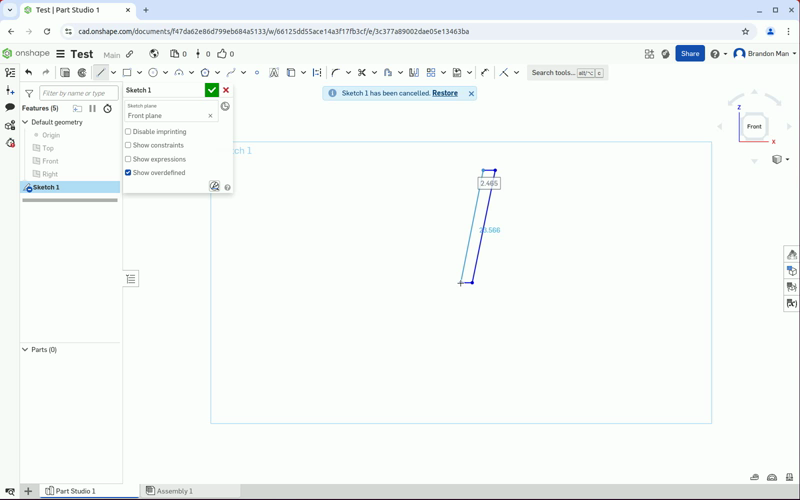
click(460, 282)
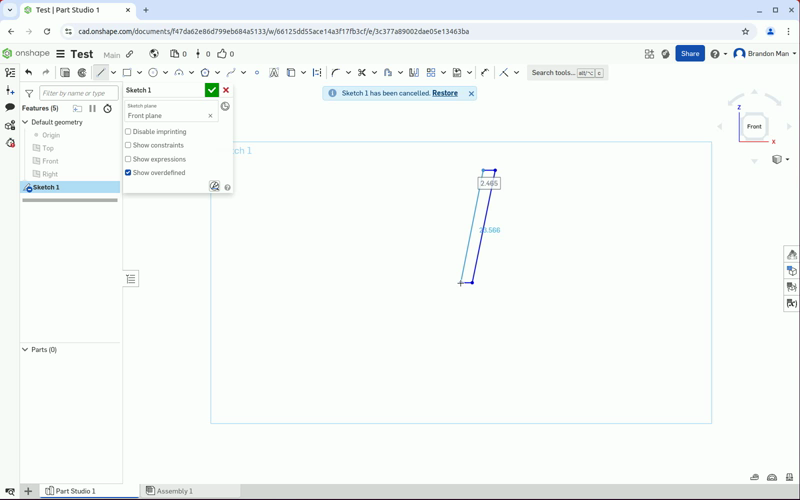
key(esc)
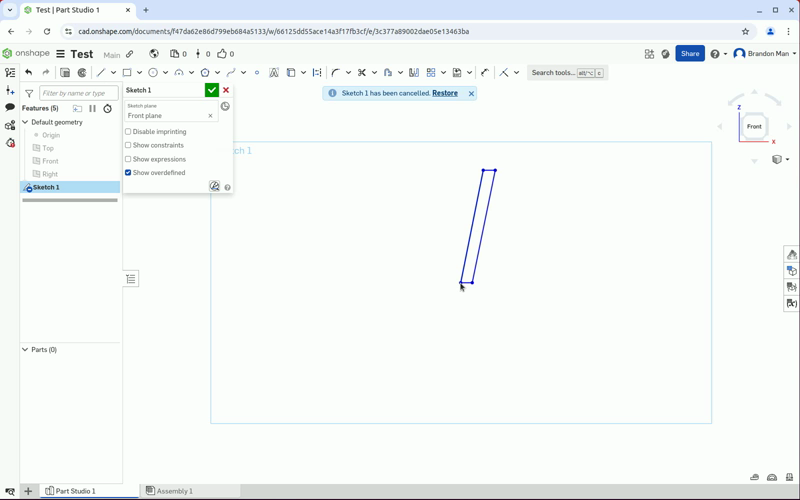
mouse_move(465, 281)
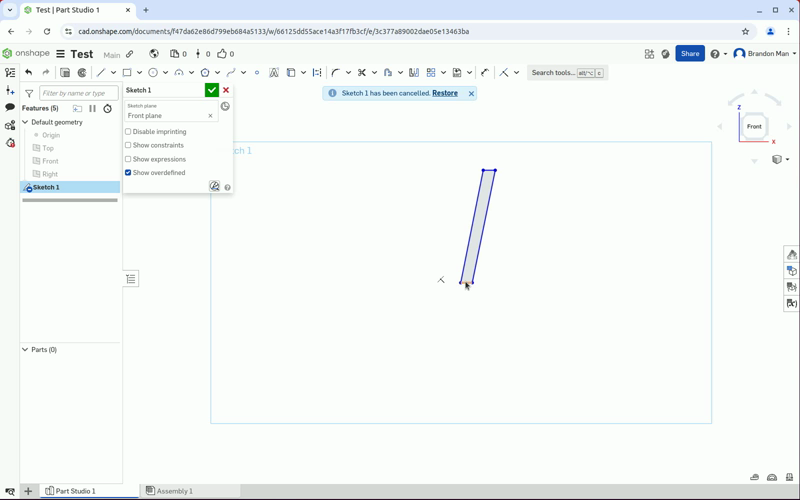
scroll(6)
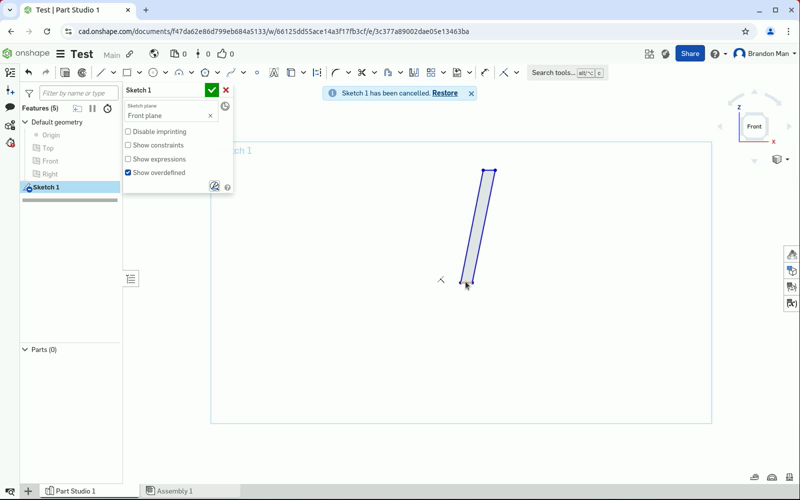
scroll(6)
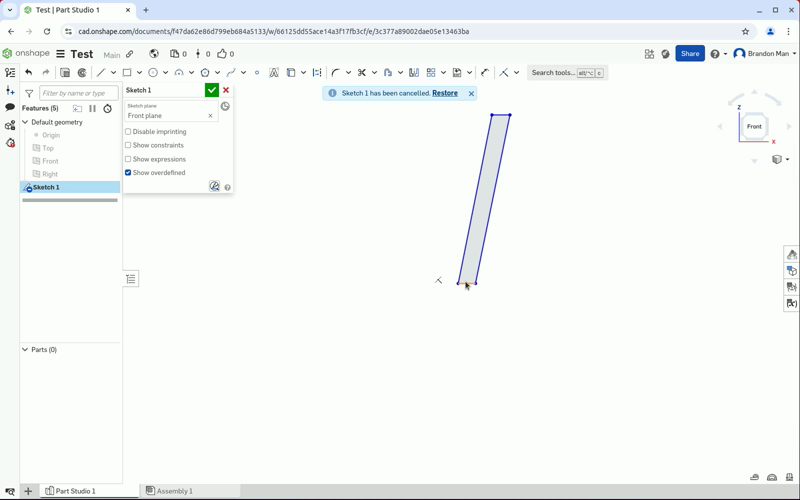
scroll(6)
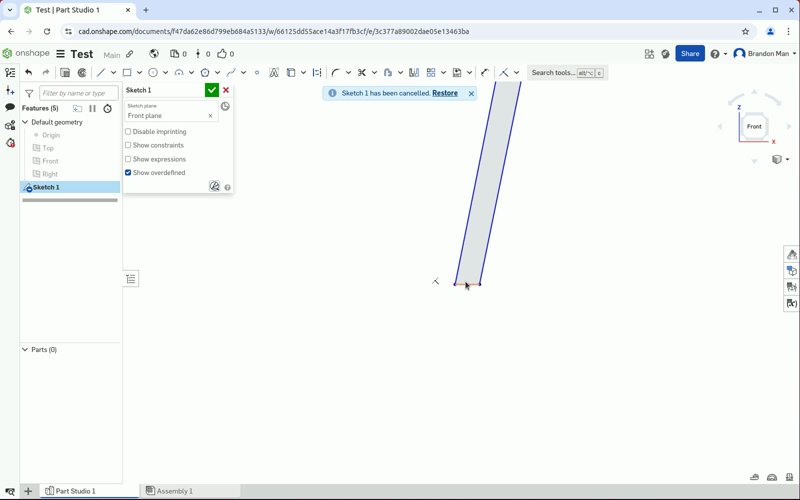
scroll(6)
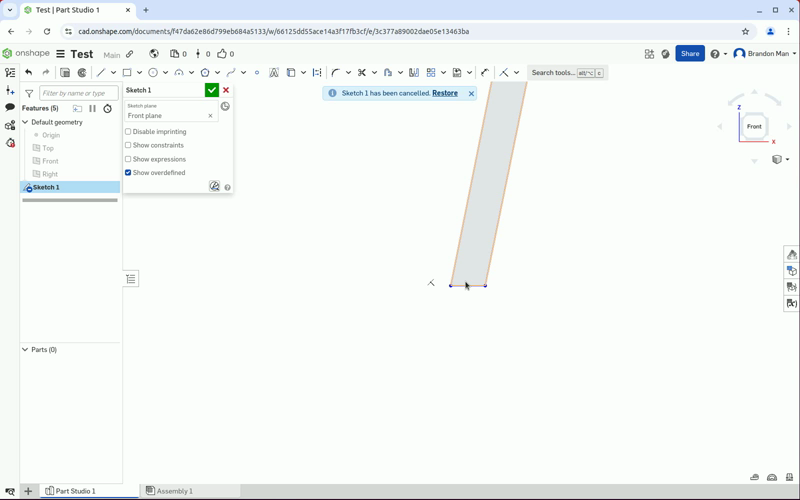
scroll(6)
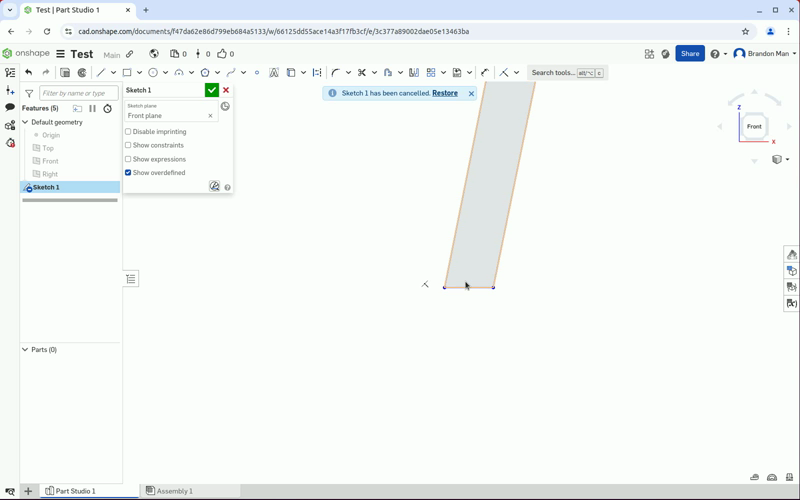
scroll(6)
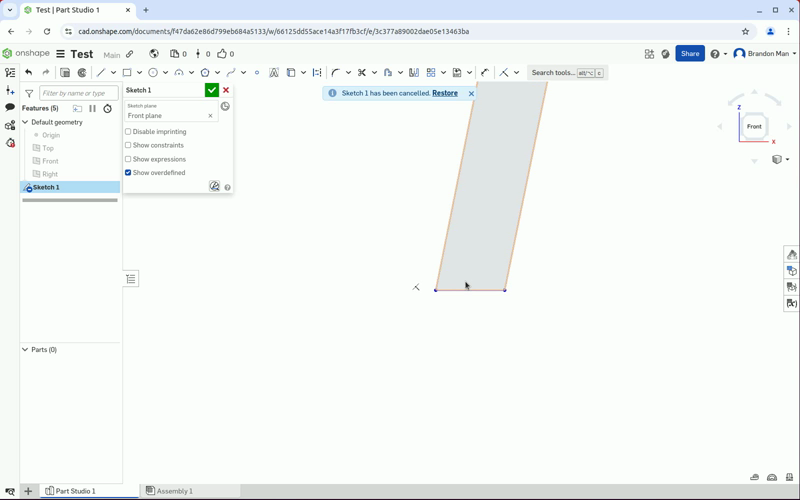
scroll(6)
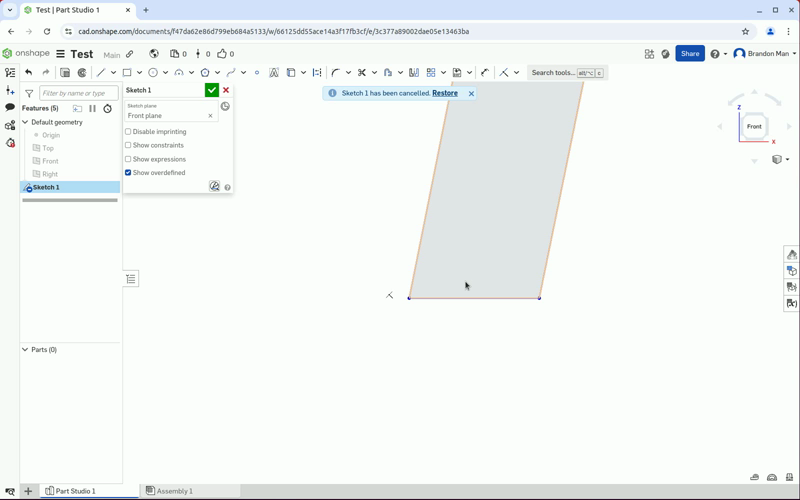
click(465, 281)
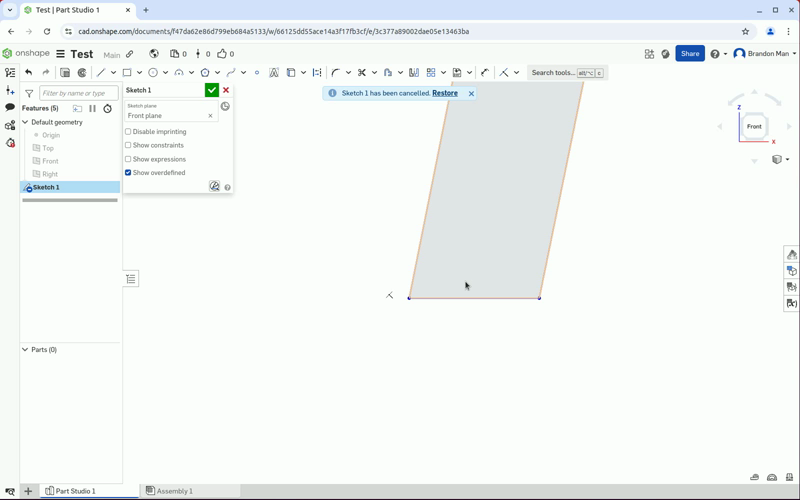
scroll(-6)
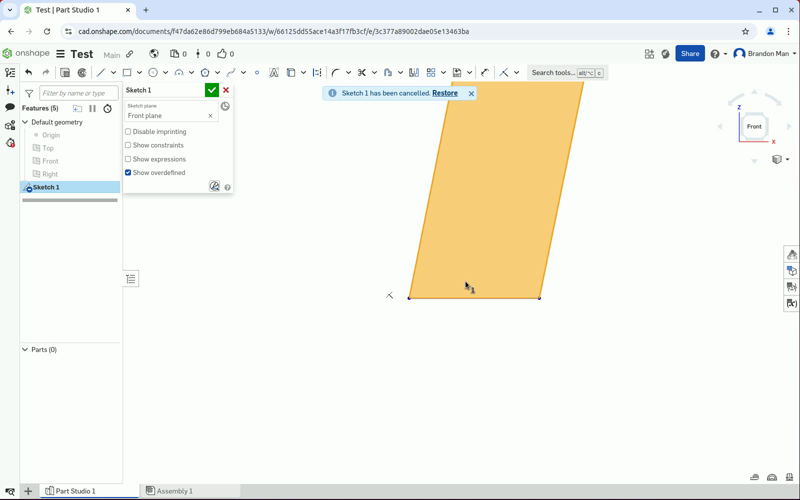
scroll(-6)
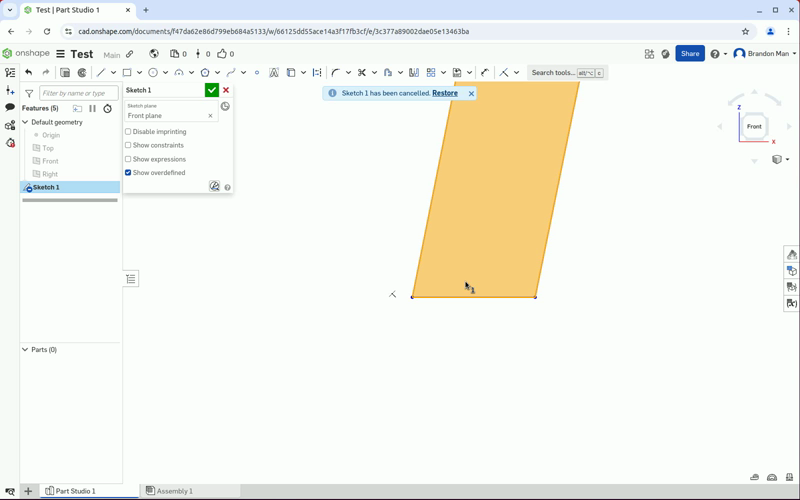
scroll(-6)
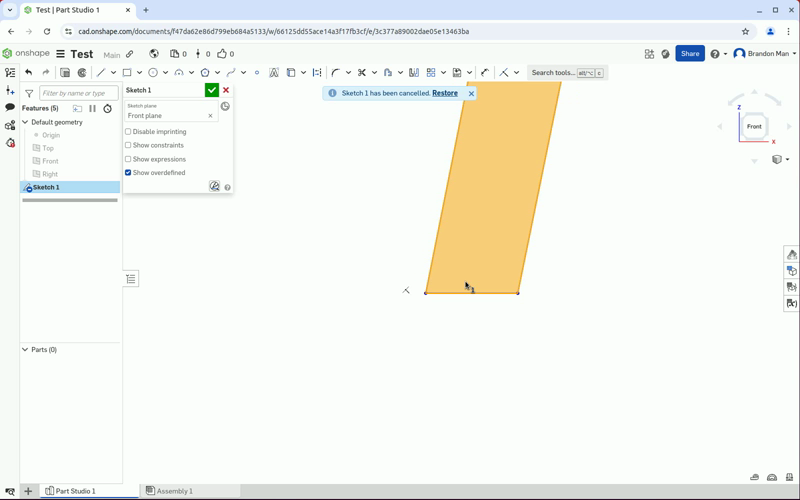
scroll(-6)
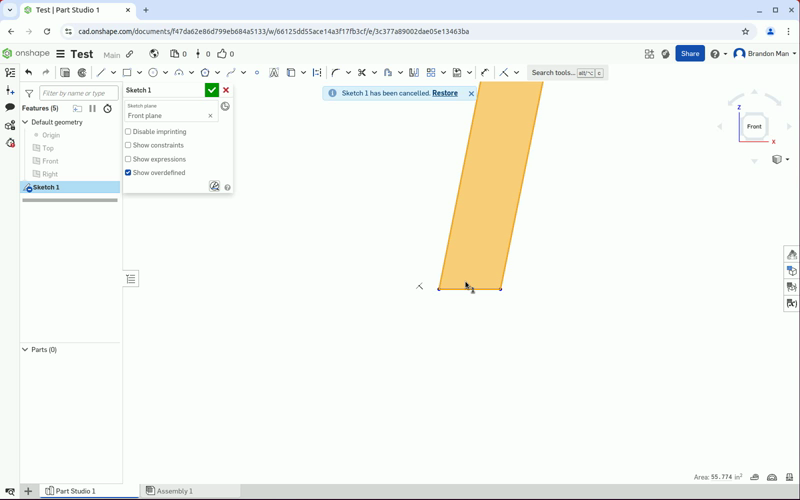
scroll(-6)
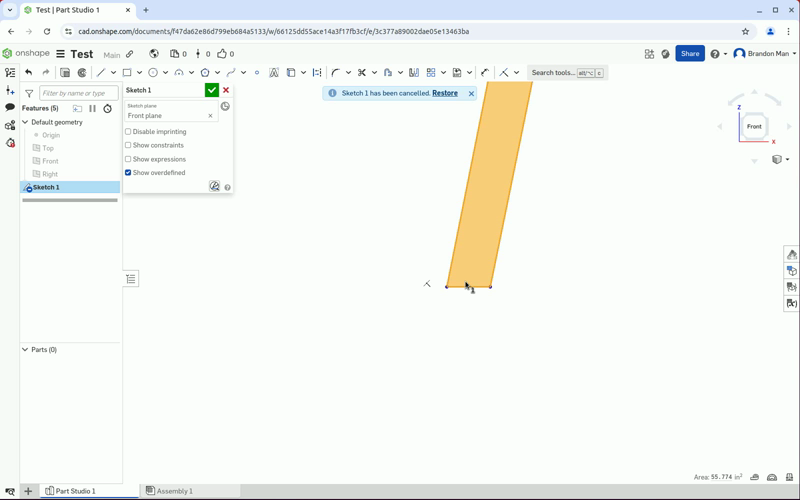
scroll(-6)
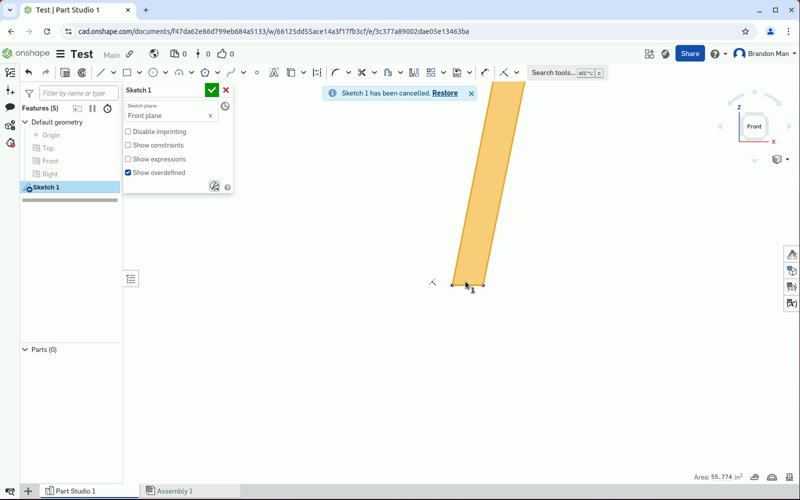
scroll(-6)
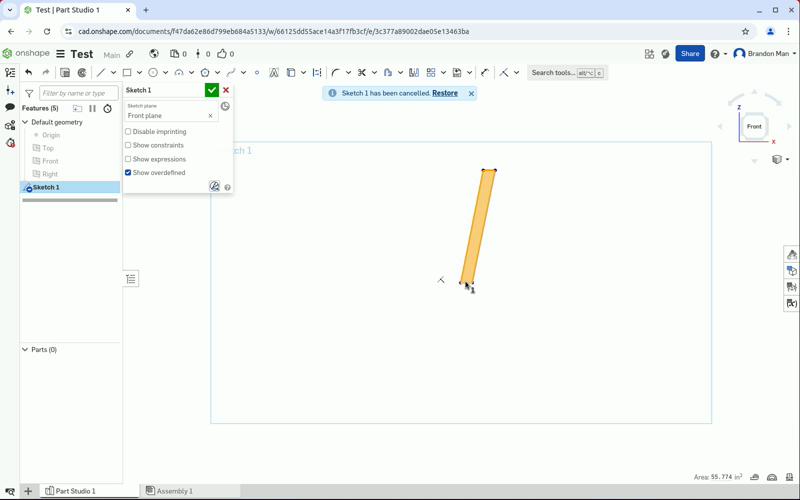
mouse_move(73, 352)
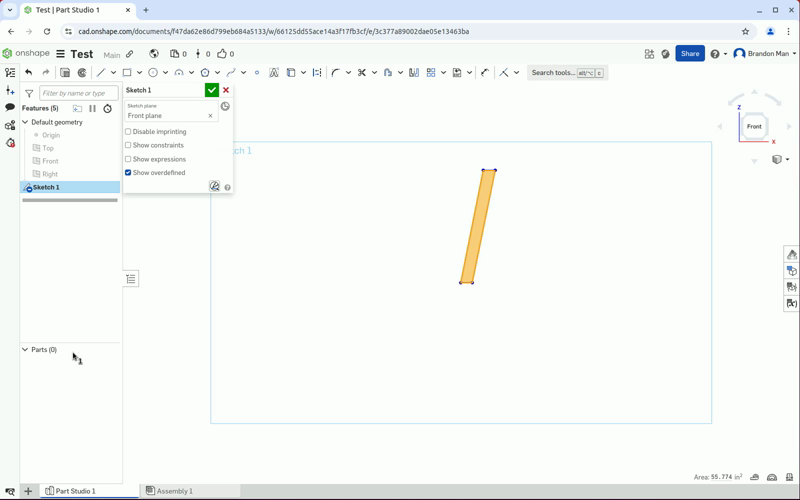
key(shift+y)
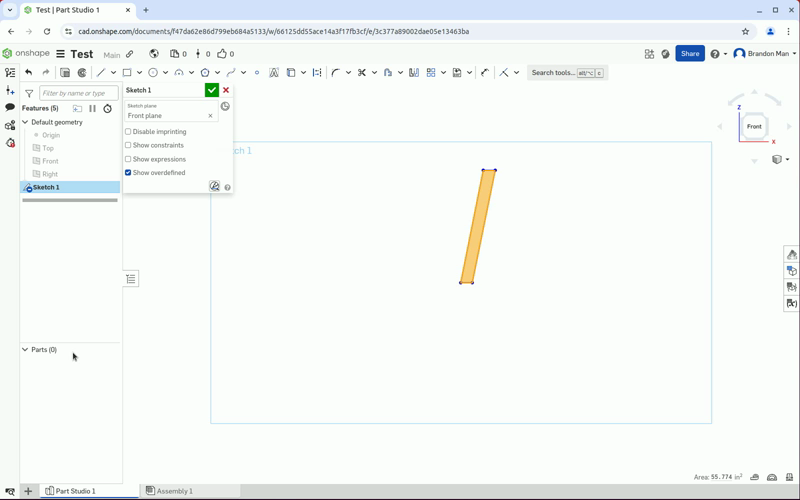
key(shift+e)
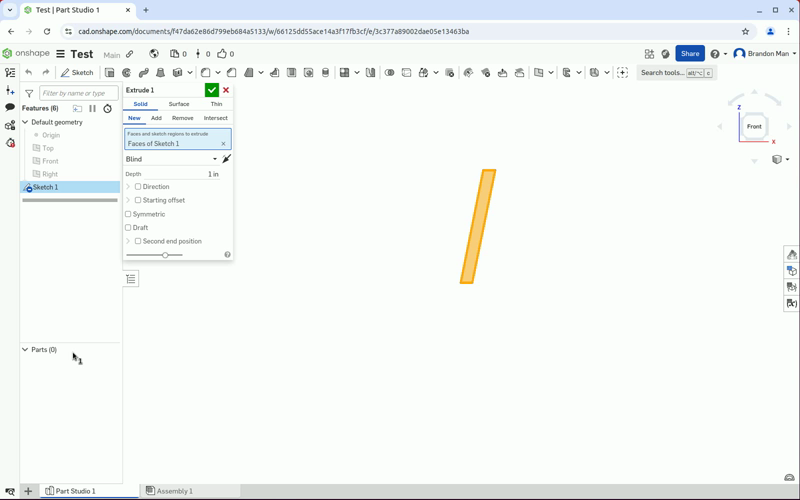
mouse_move(143, 106)
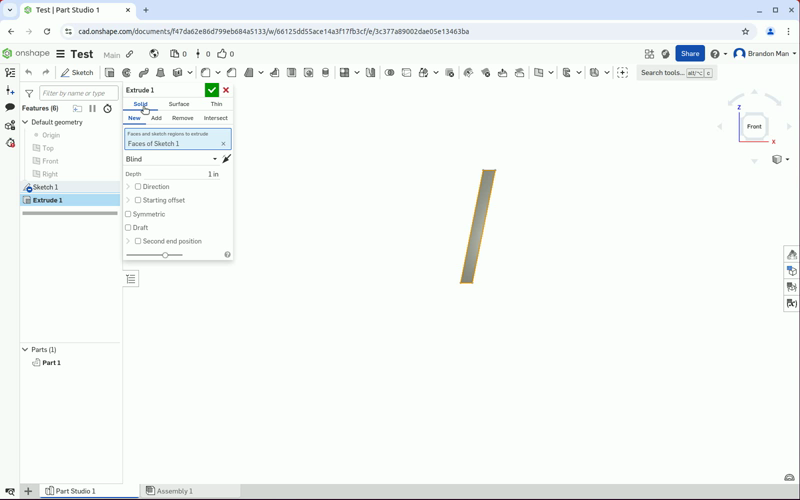
click(143, 106)
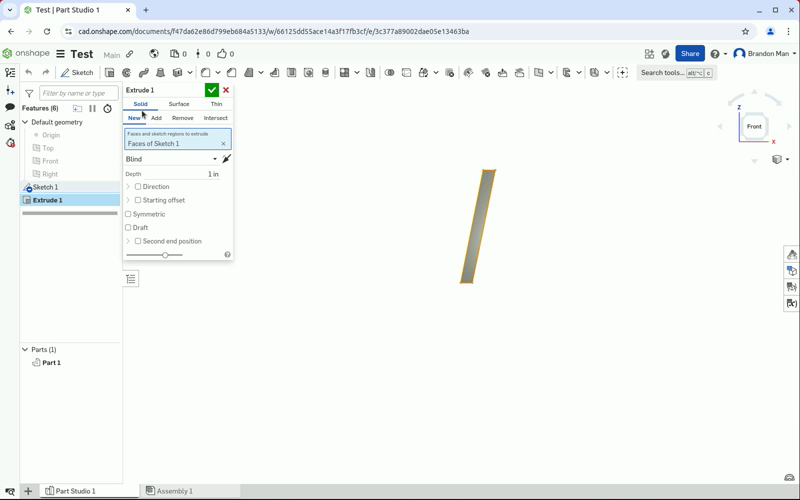
mouse_move(137, 120)
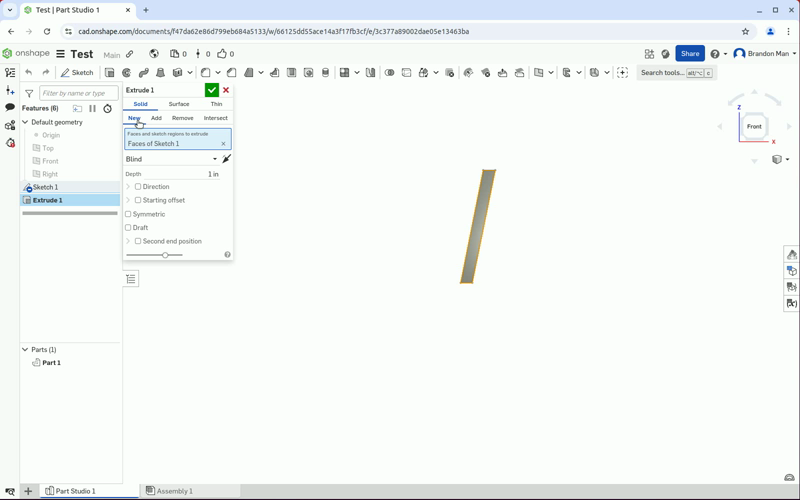
click(137, 120)
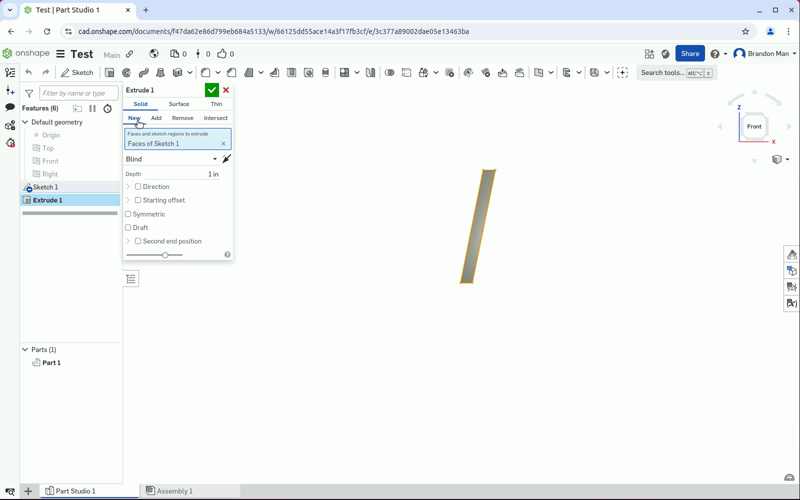
key(tab, 4)
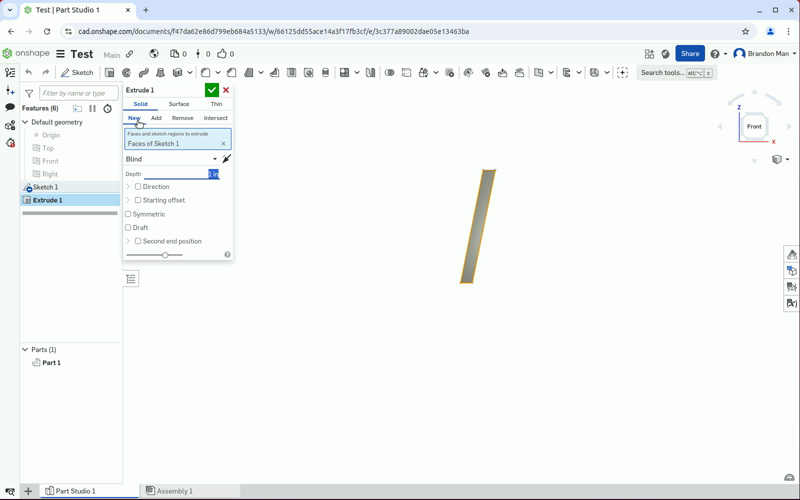
text(-2.407)
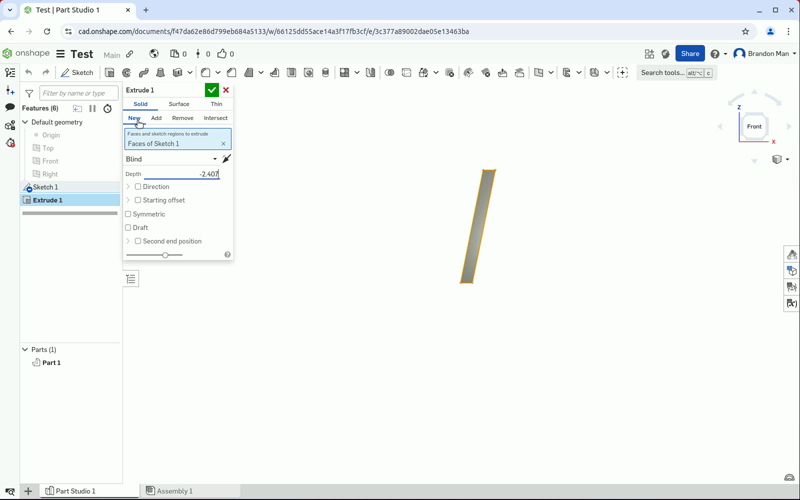
key(enter)
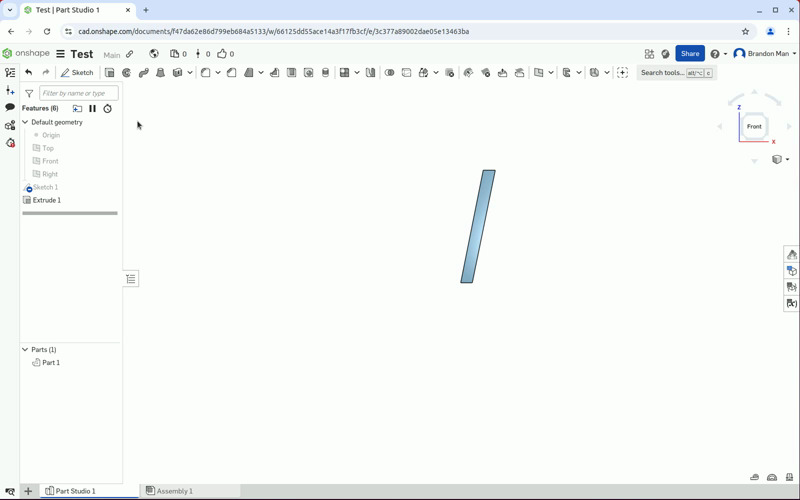
key(shift+h)
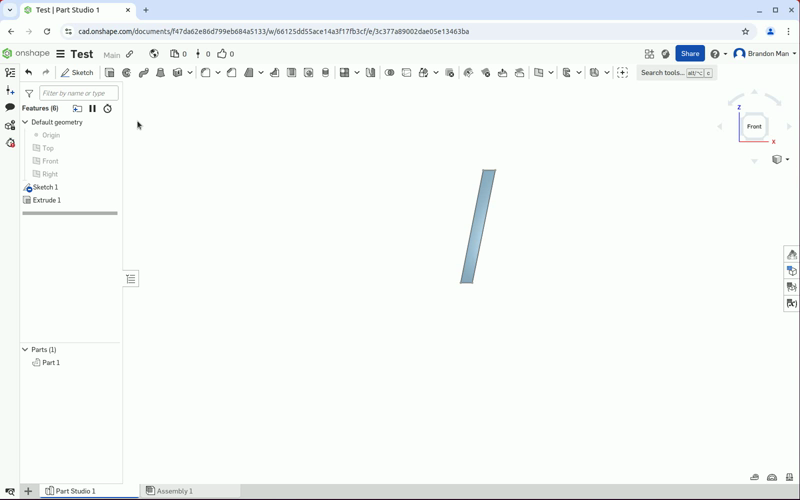
key(shift+h)
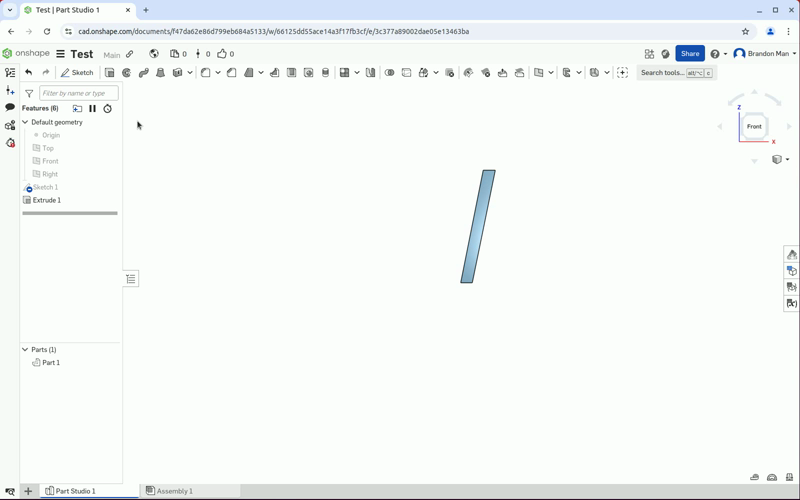
mouse_move(73, 189)
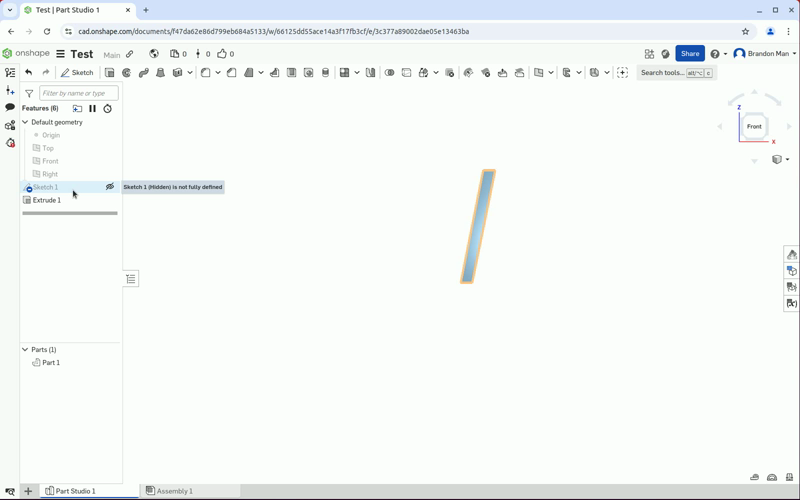
click(73, 189)
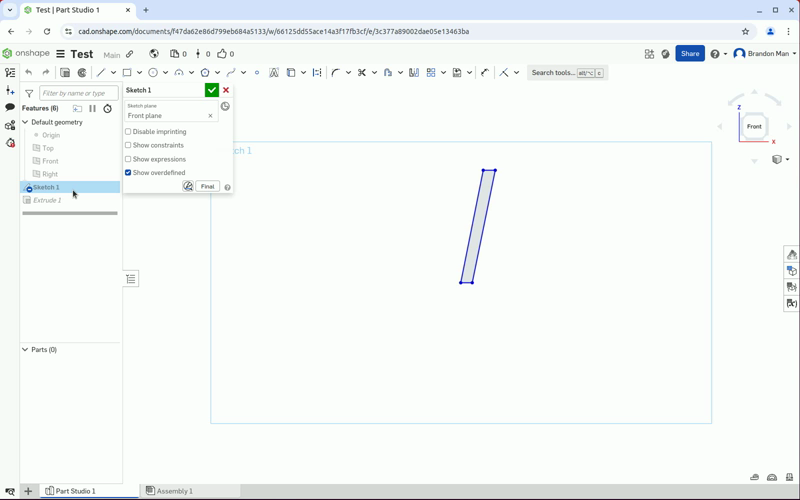
mouse_move(229, 92)
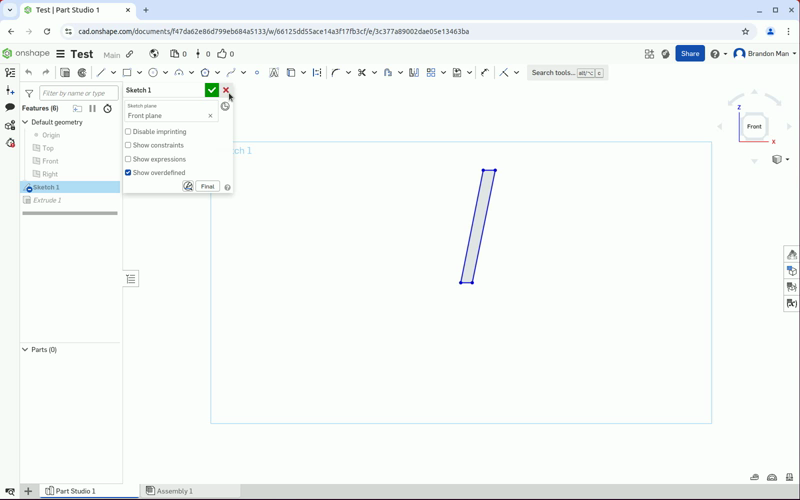
click(229, 92)
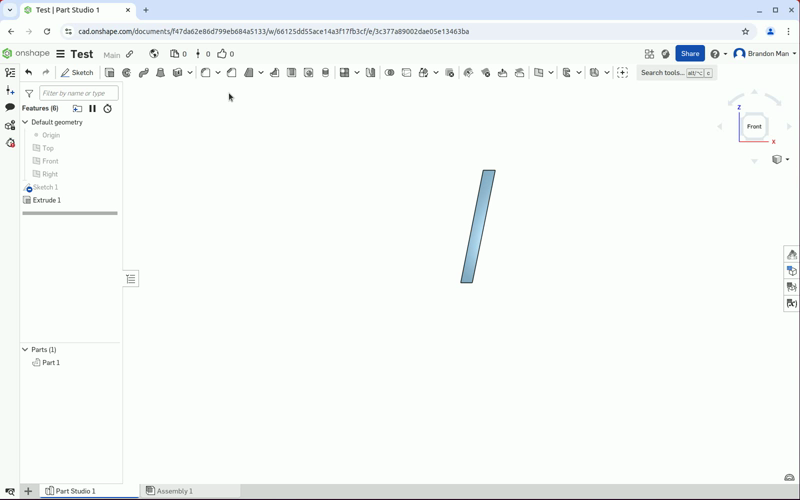
mouse_move(73, 352)
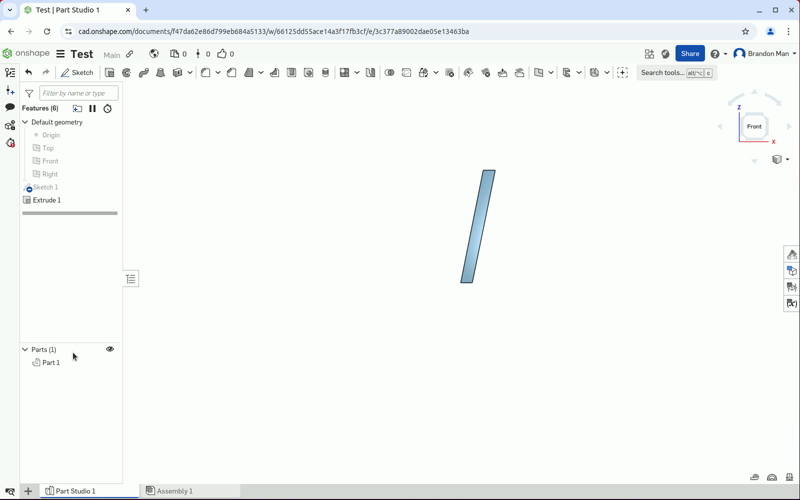
key(y)
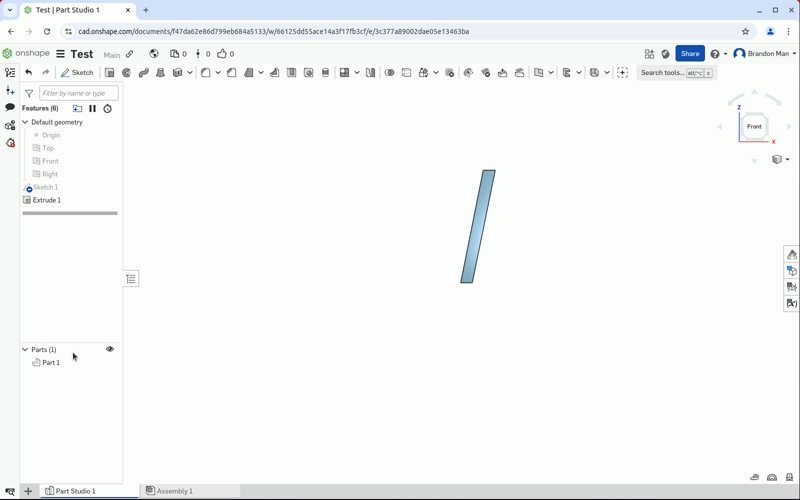
key(shift+p)
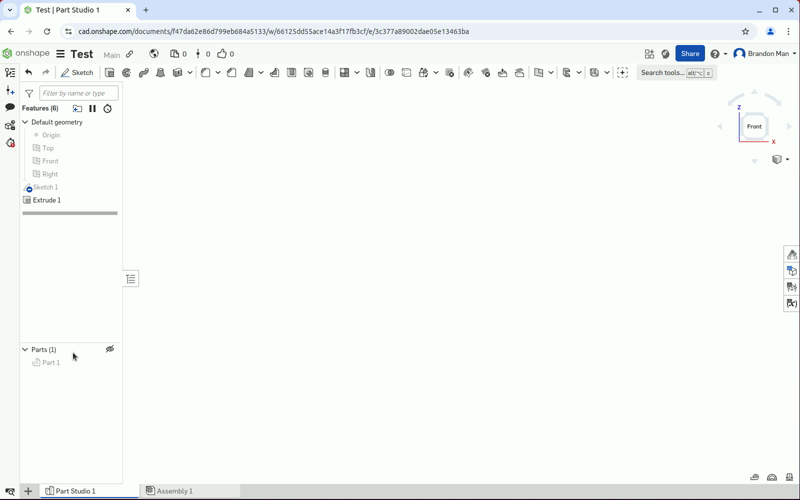
key(space)
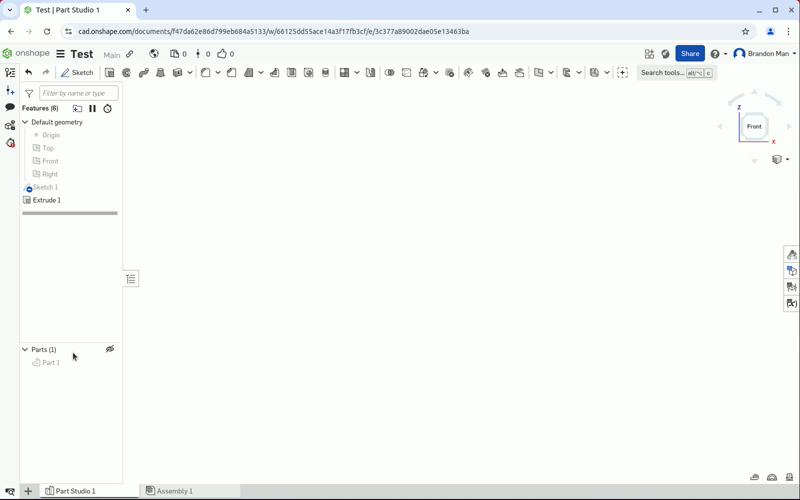
key_down(shift)
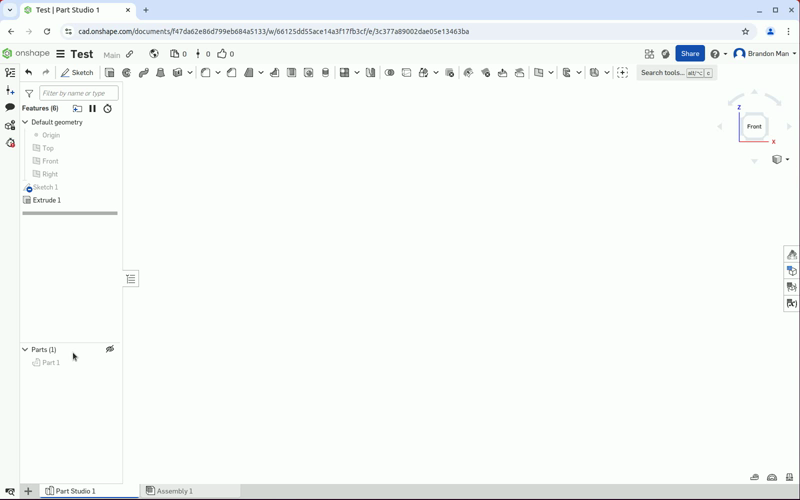
key(left)
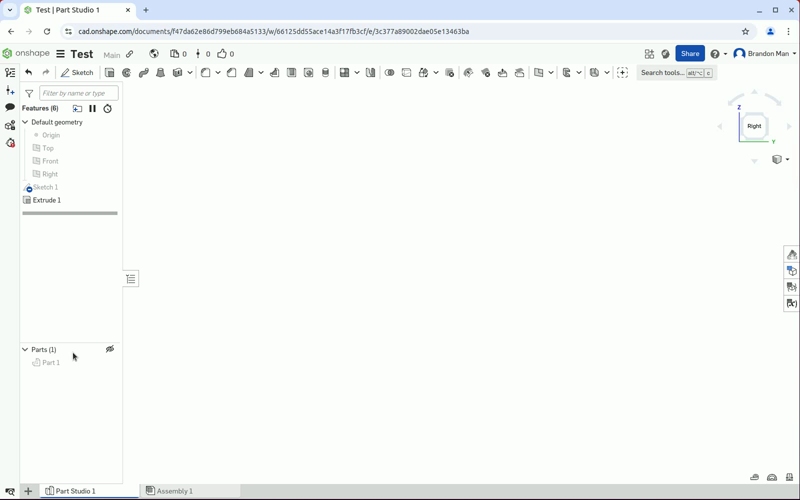
key_up(shift)
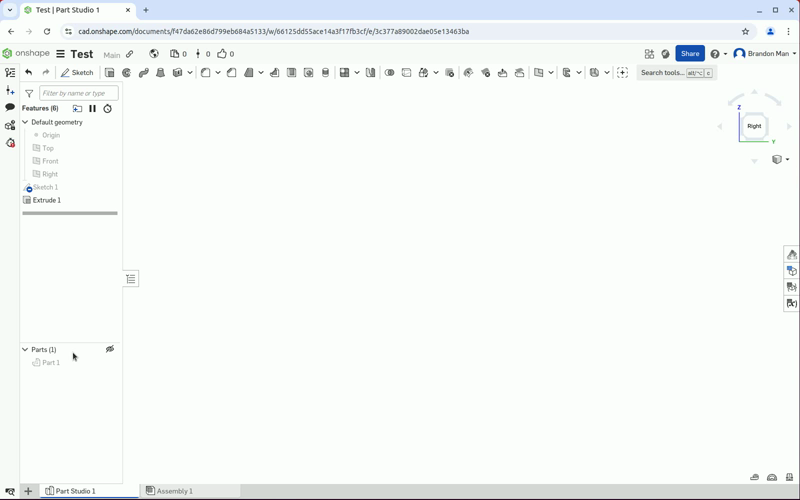
mouse_move(73, 352)
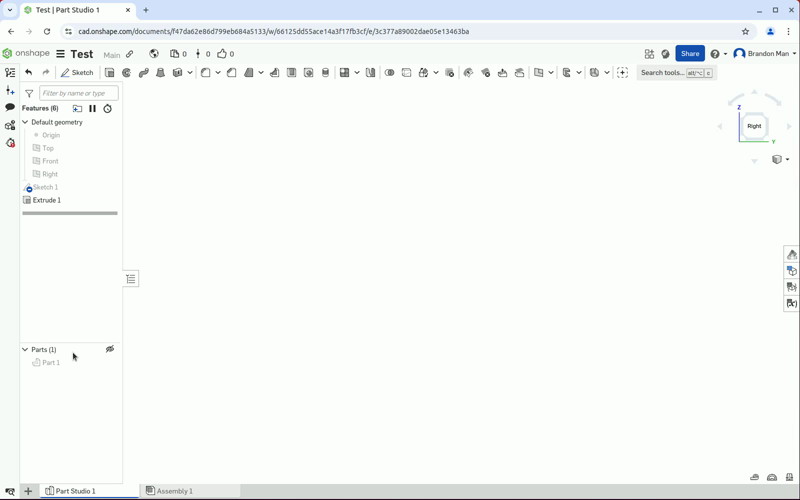
key(shift+y)
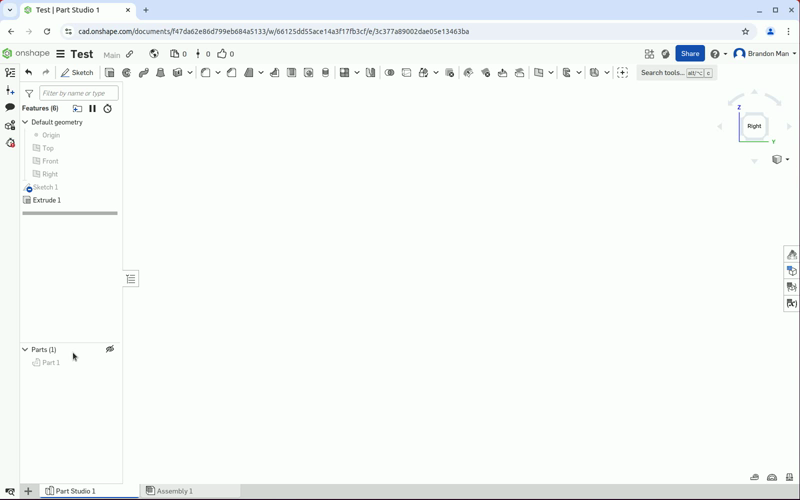
key(shift+s)
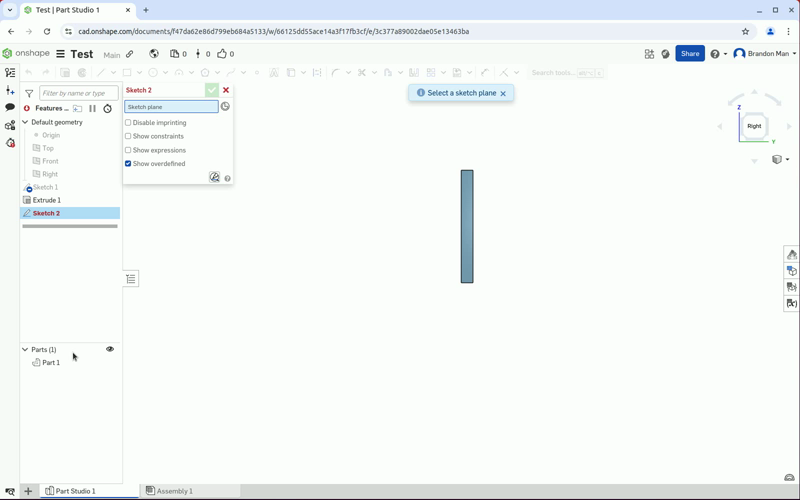
mouse_move(73, 176)
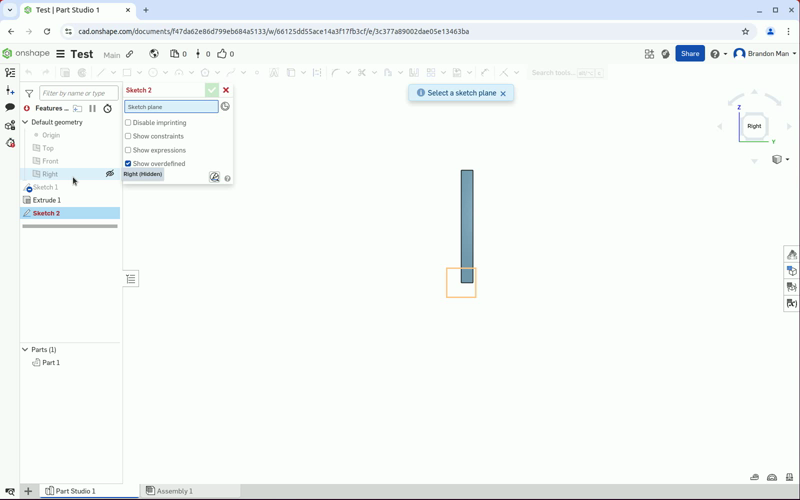
click(73, 176)
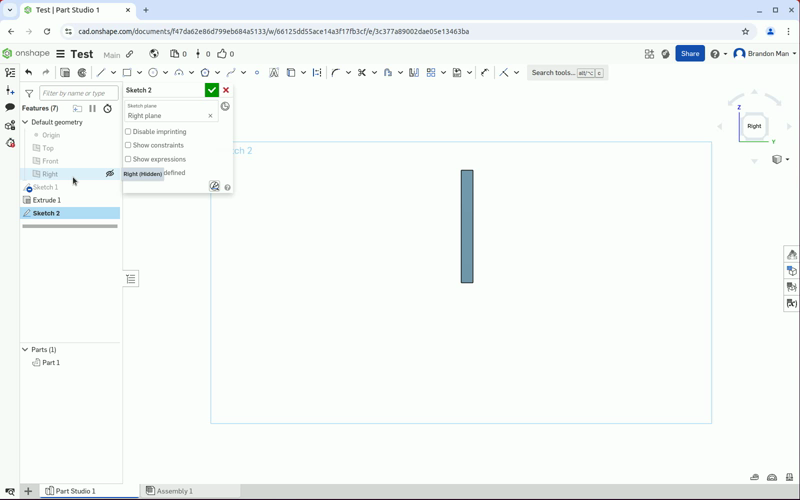
mouse_move(73, 352)
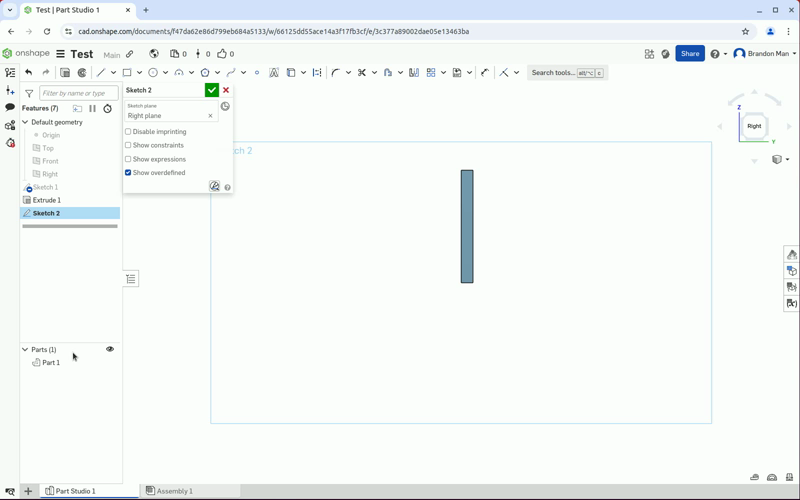
key(y)
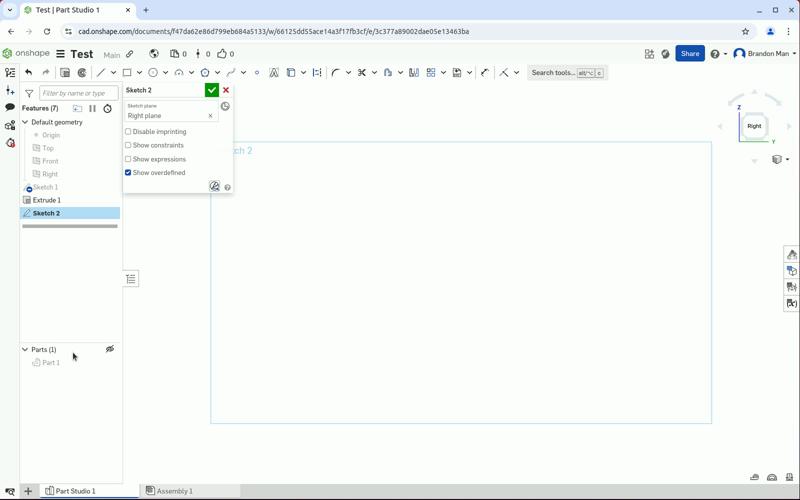
key(l)
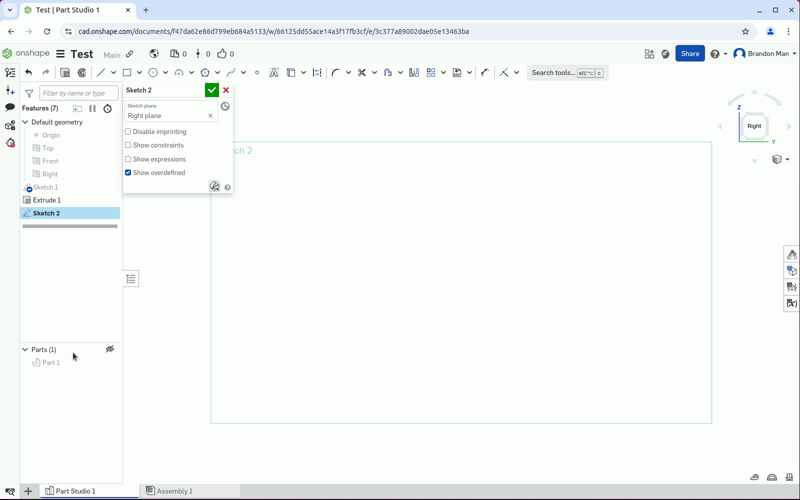
key_down(shift)
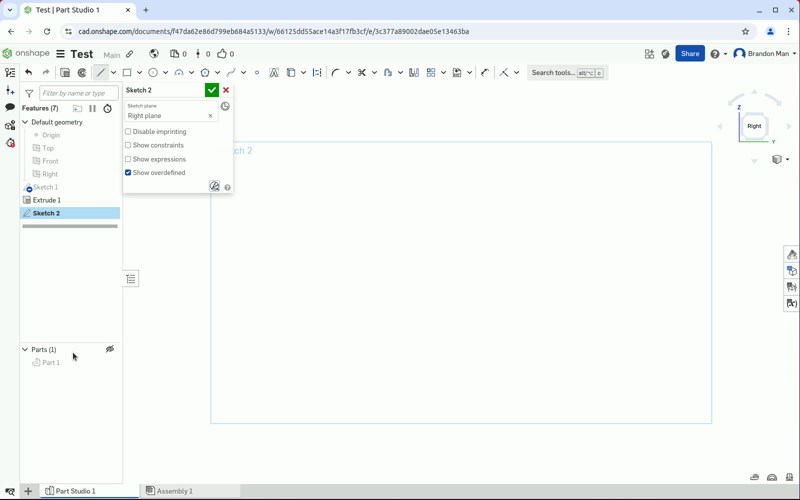
mouse_move(460, 282)
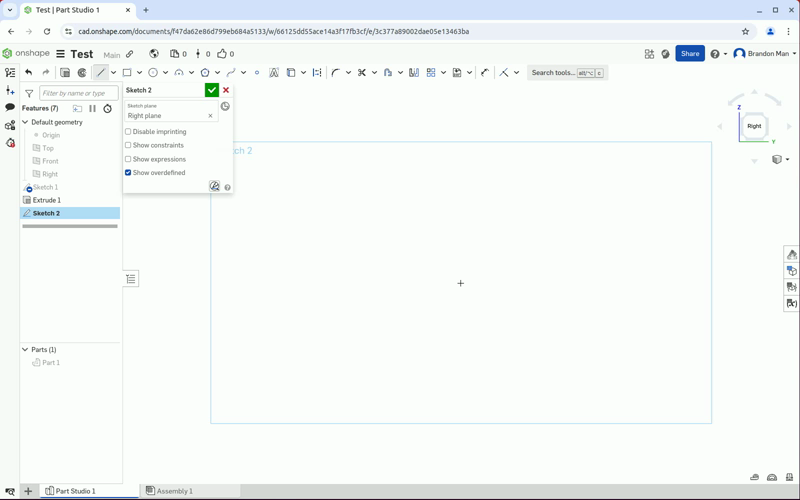
click(460, 282)
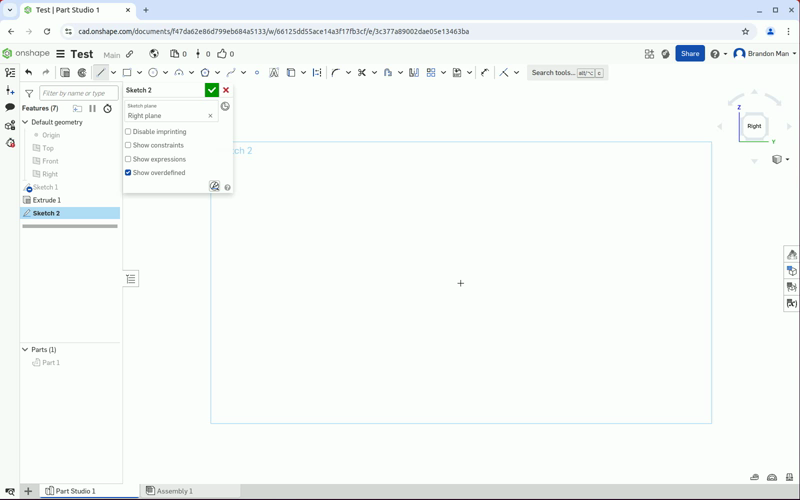
key_up(shift)
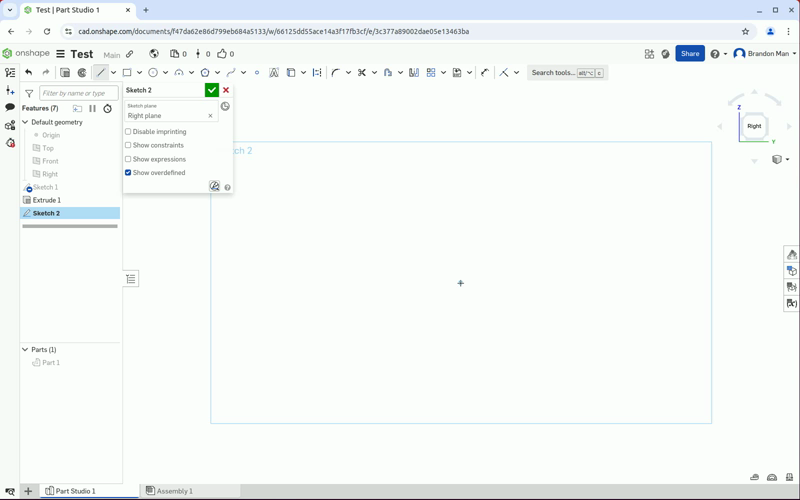
key_down(shift)
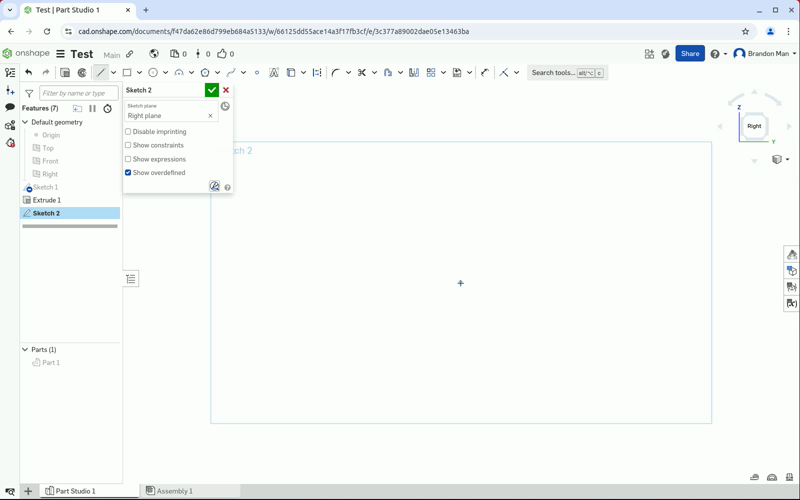
mouse_move(490, 282)
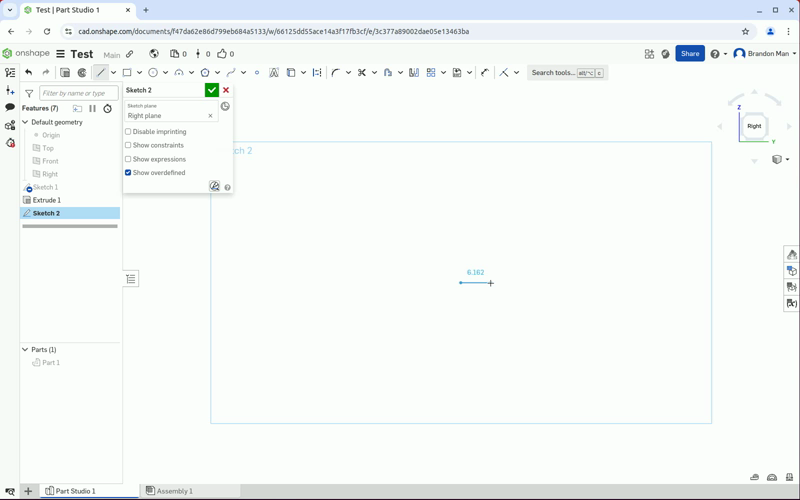
mouse_move(486, 282)
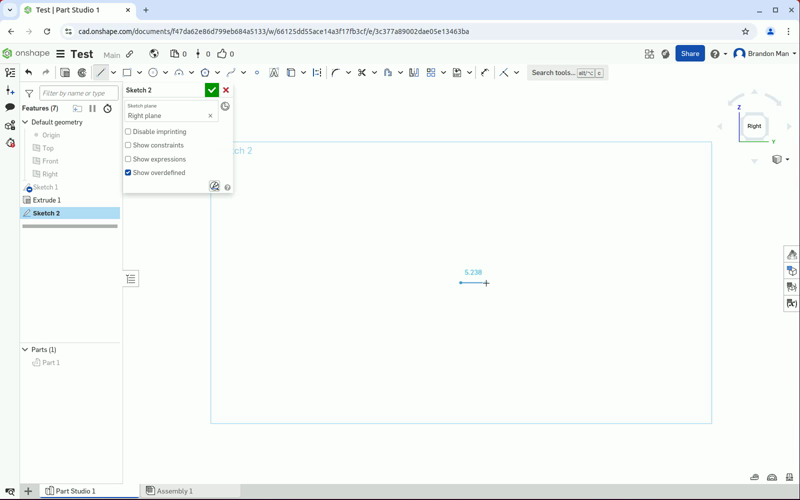
click(486, 282)
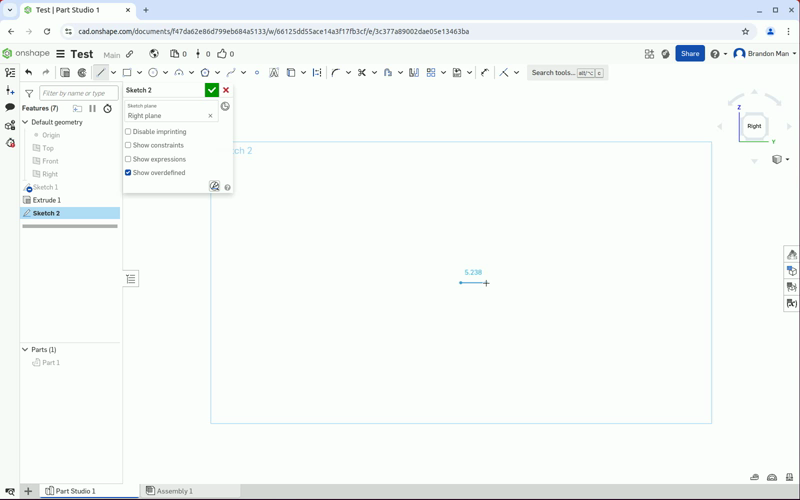
key_up(shift)
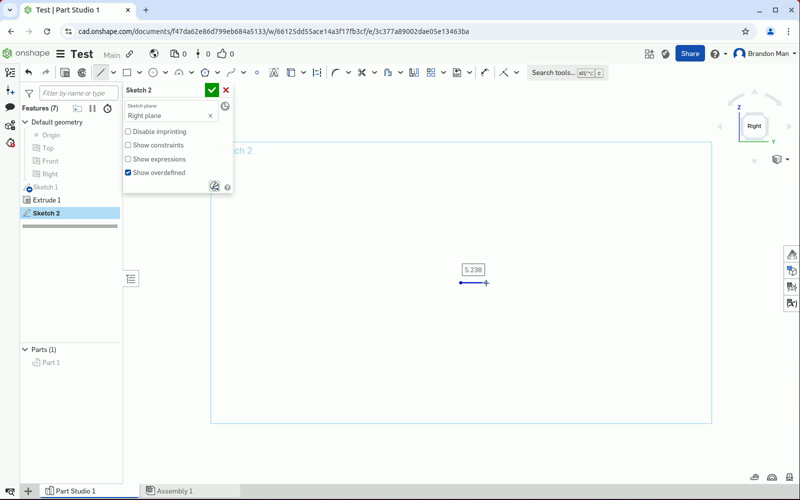
key_down(shift)
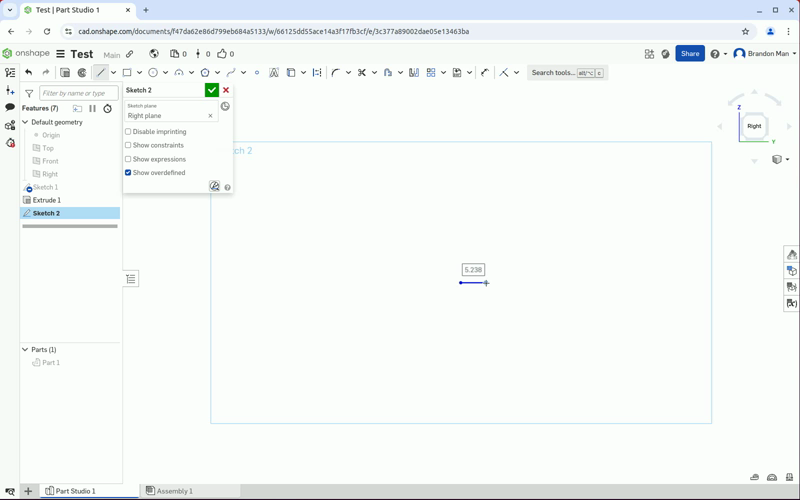
mouse_move(516, 282)
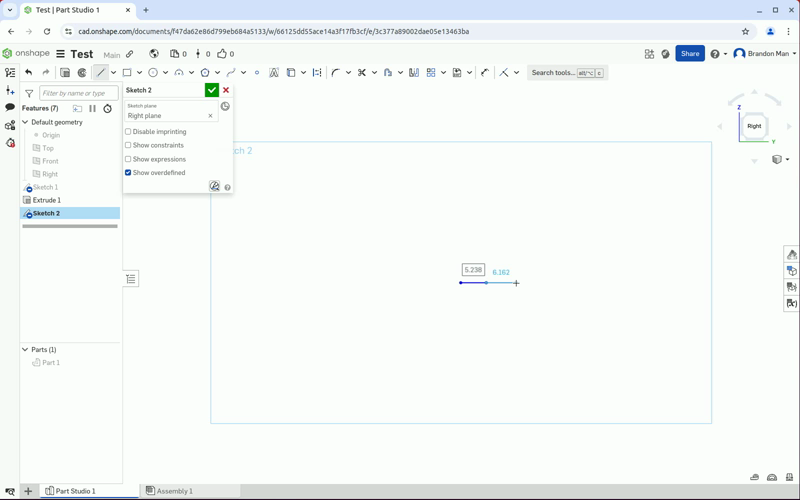
mouse_move(486, 276)
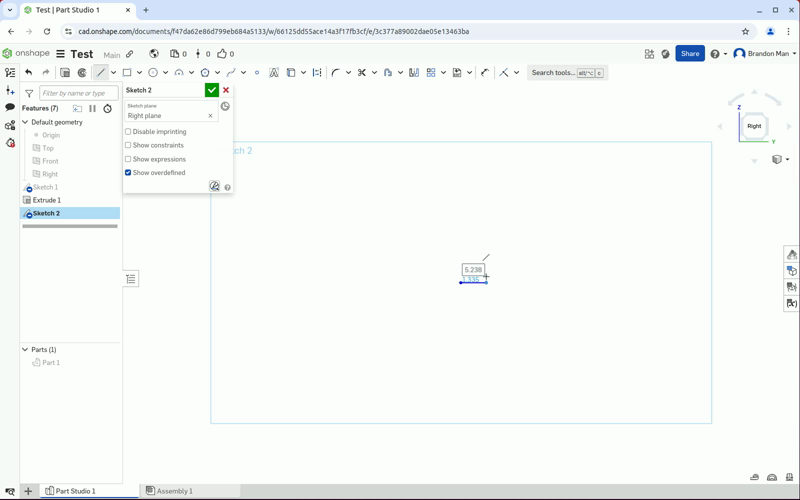
scroll(6)
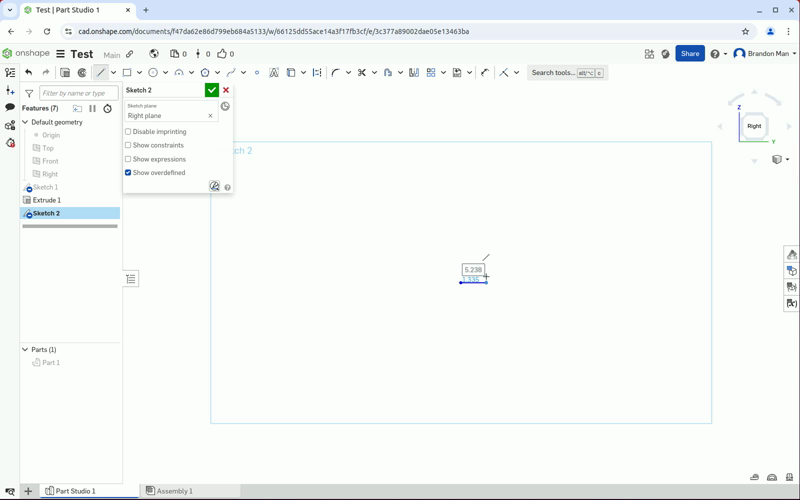
scroll(6)
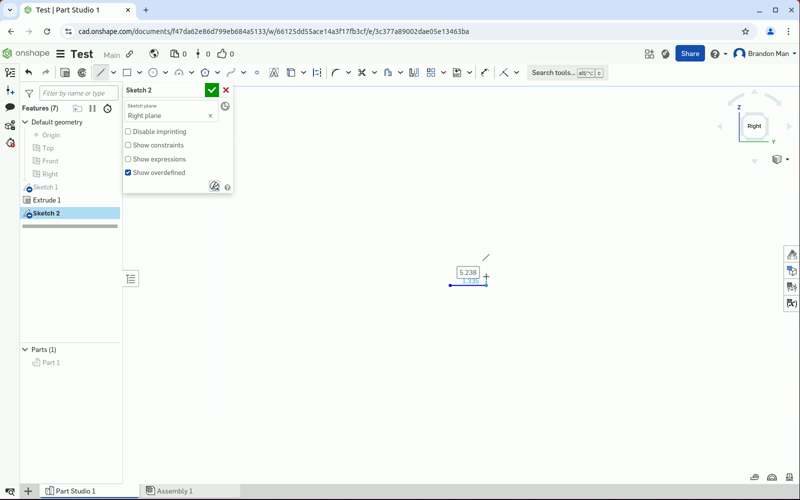
scroll(6)
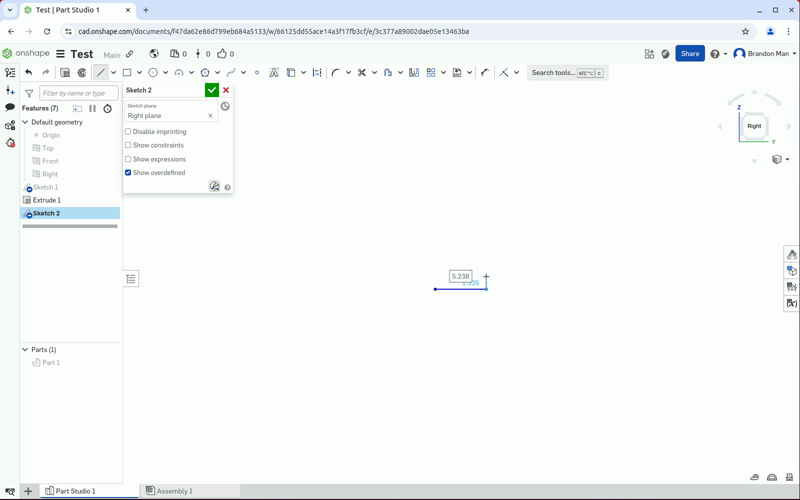
scroll(6)
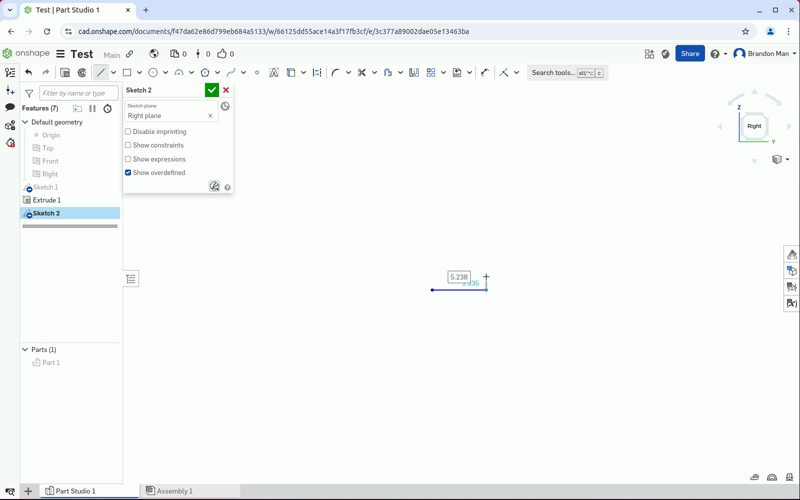
scroll(6)
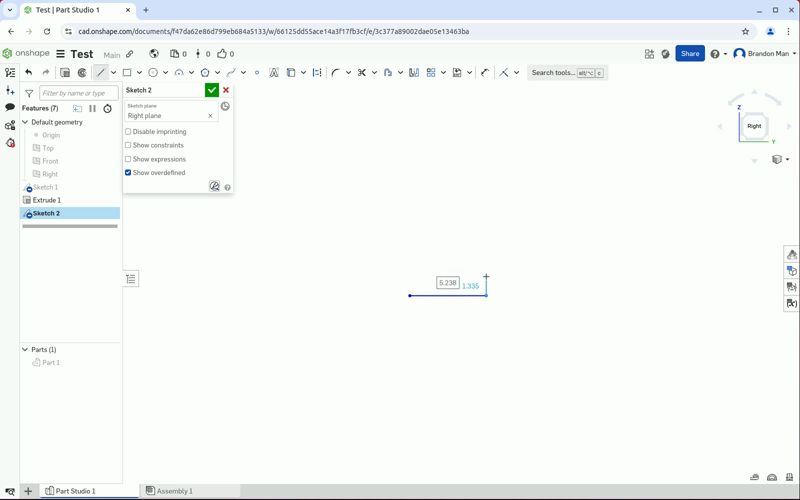
scroll(6)
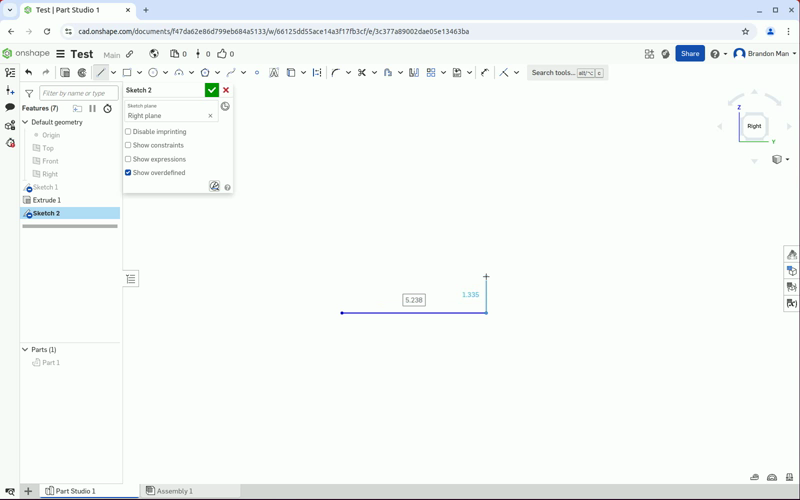
scroll(6)
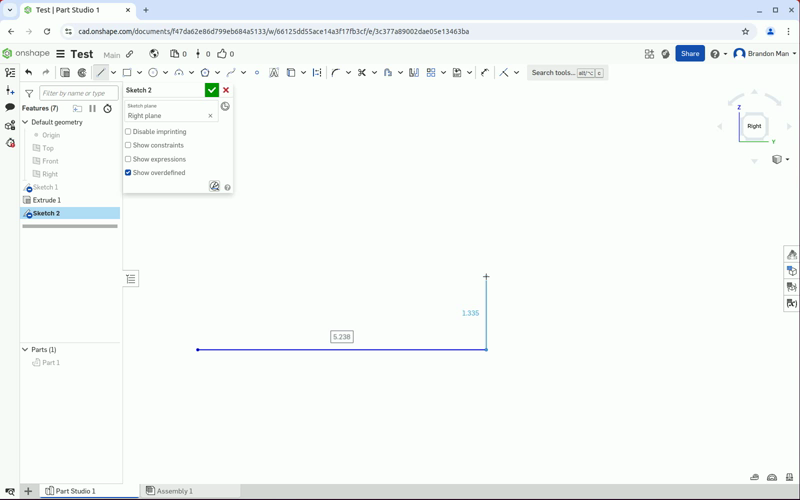
click(486, 276)
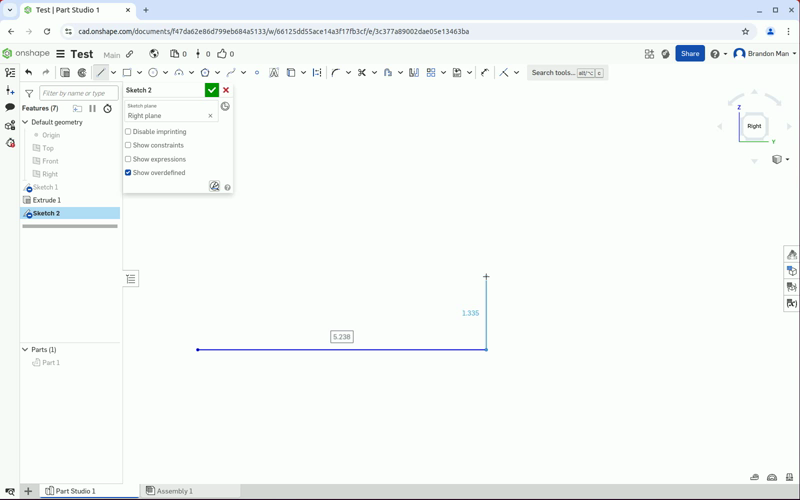
scroll(-6)
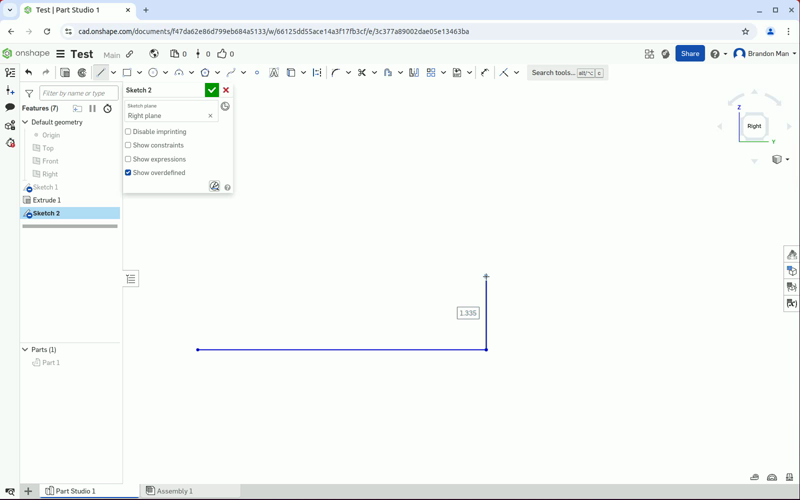
scroll(-6)
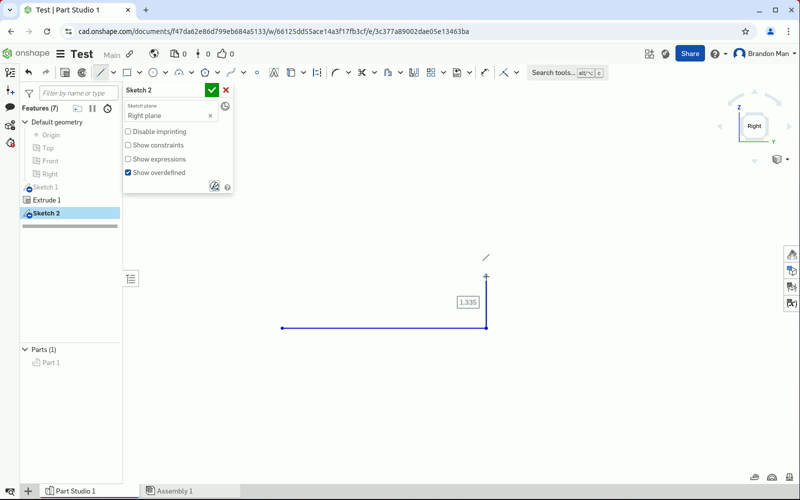
scroll(-6)
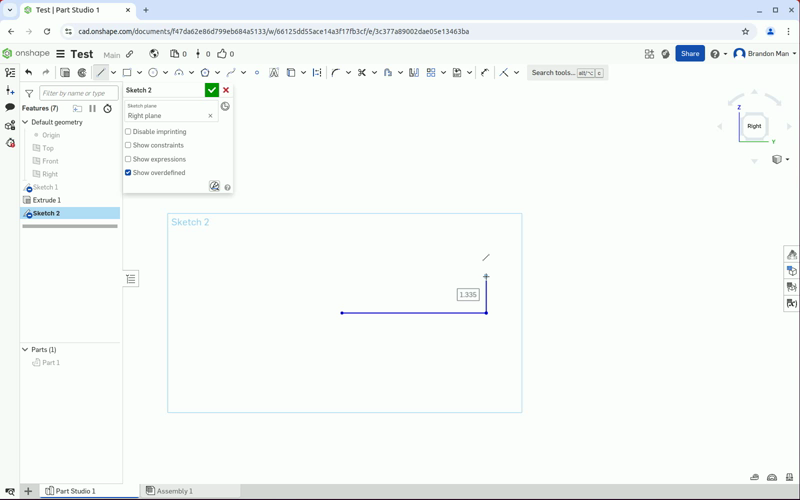
scroll(-6)
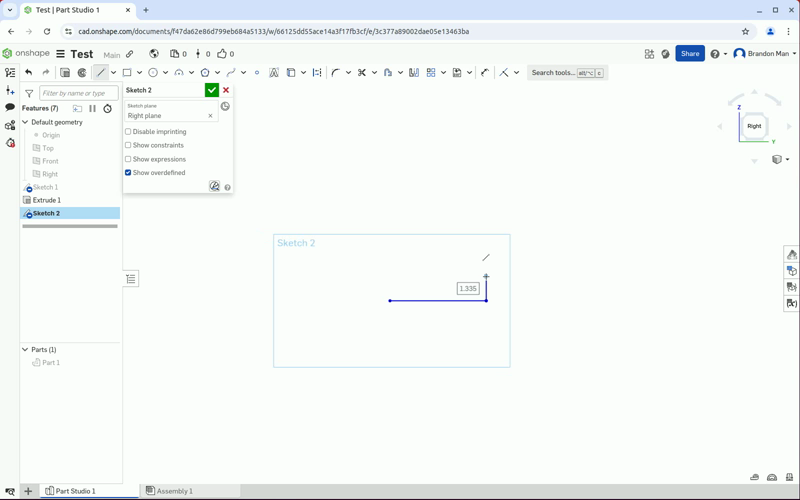
scroll(-6)
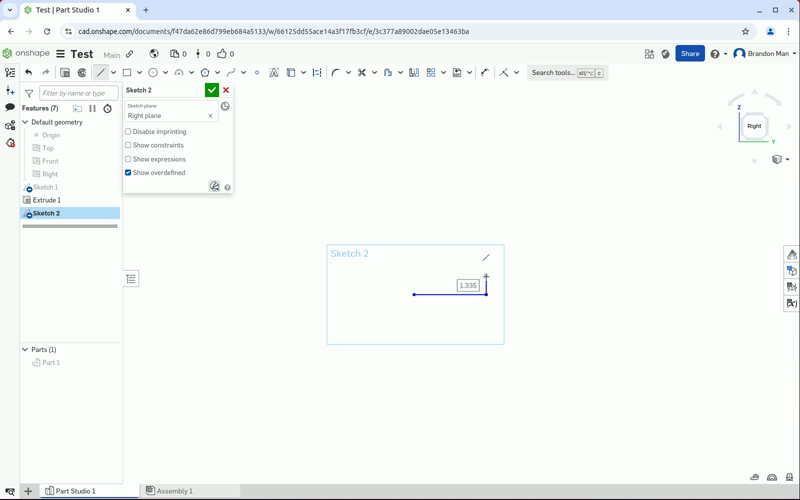
scroll(-6)
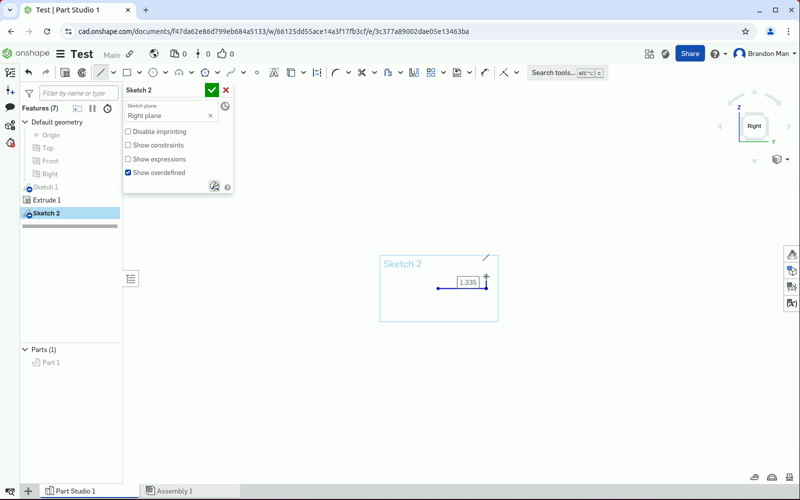
scroll(-6)
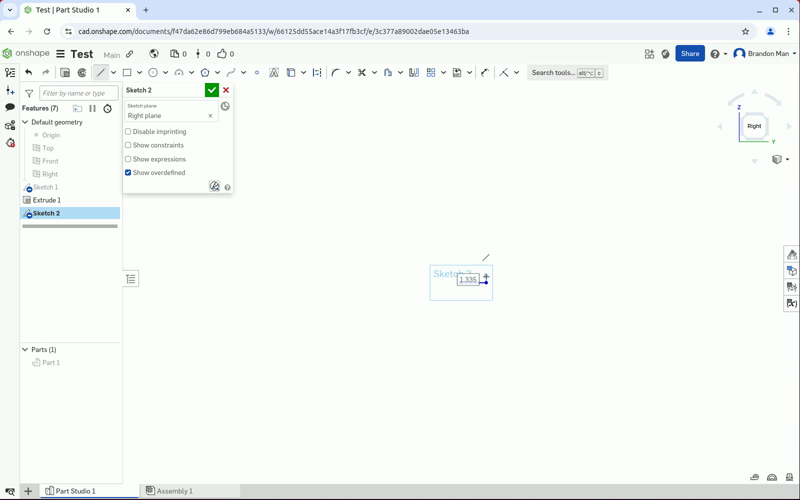
key_up(shift)
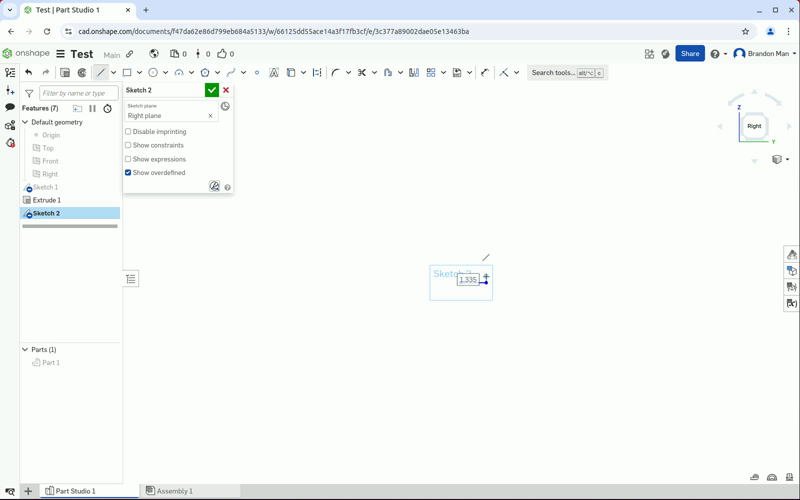
mouse_move(516, 276)
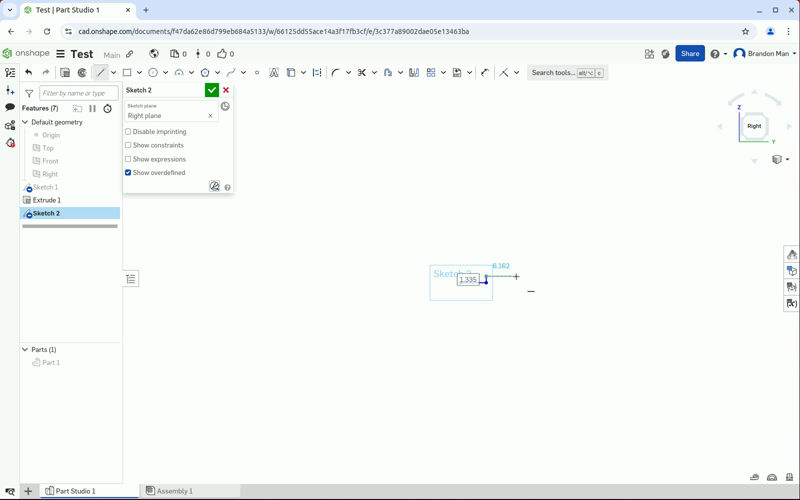
key_down(shift)
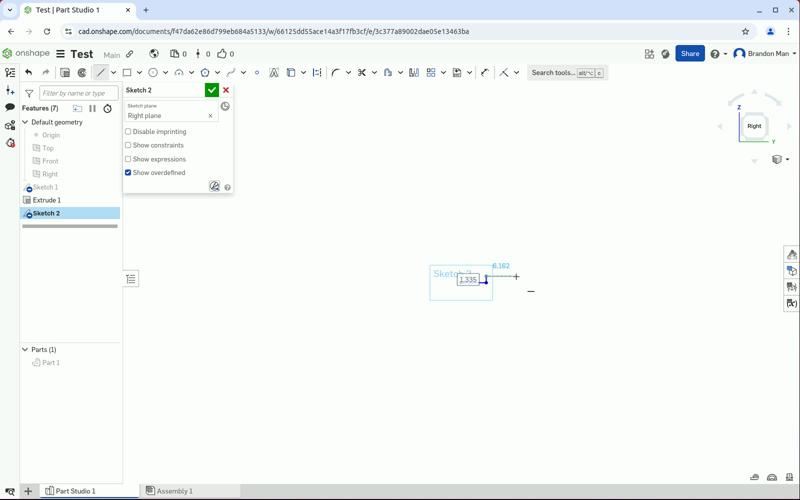
mouse_move(460, 282)
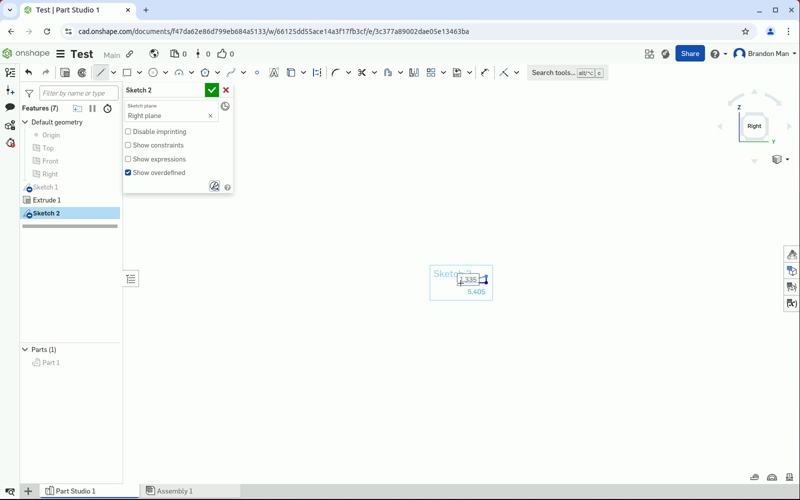
key_up(shift)
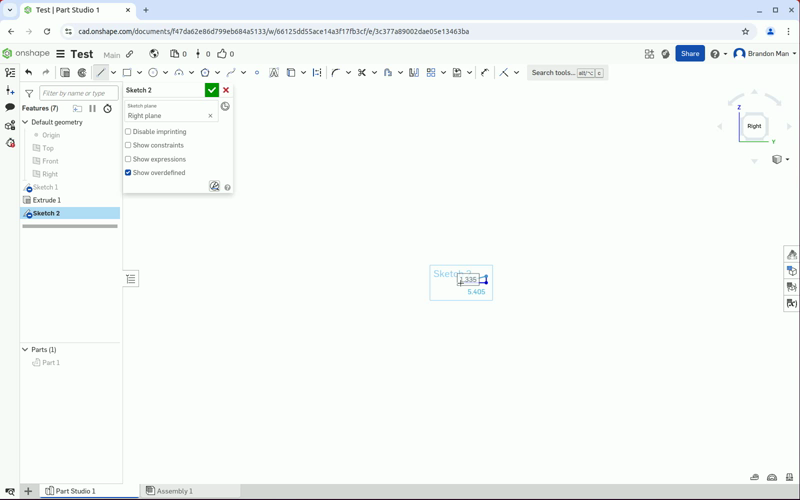
click(460, 282)
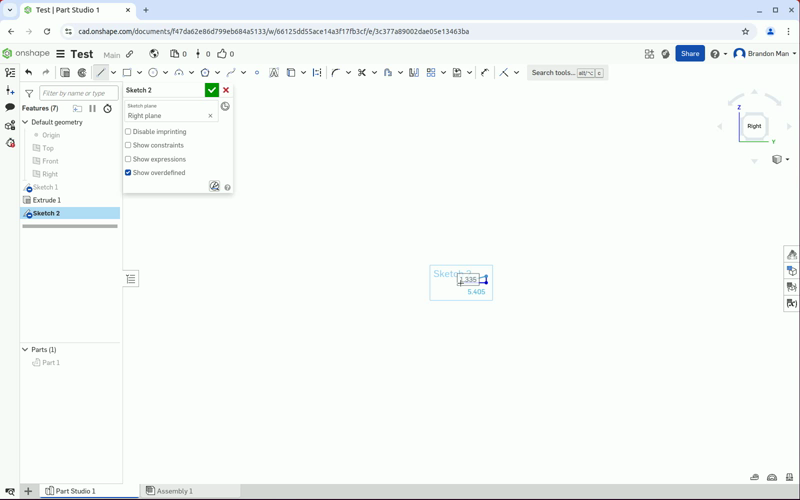
key(esc)
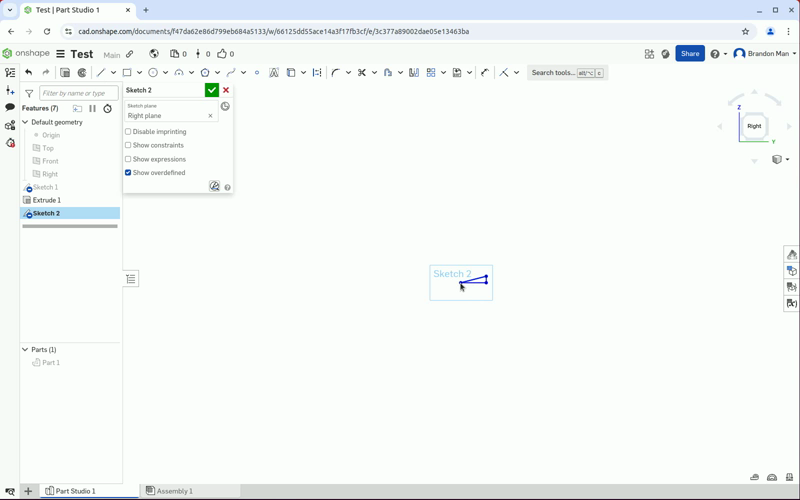
mouse_move(484, 277)
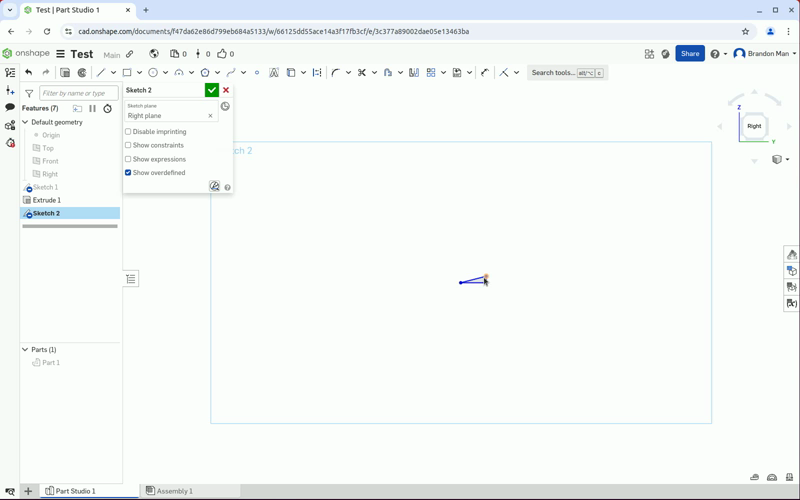
scroll(6)
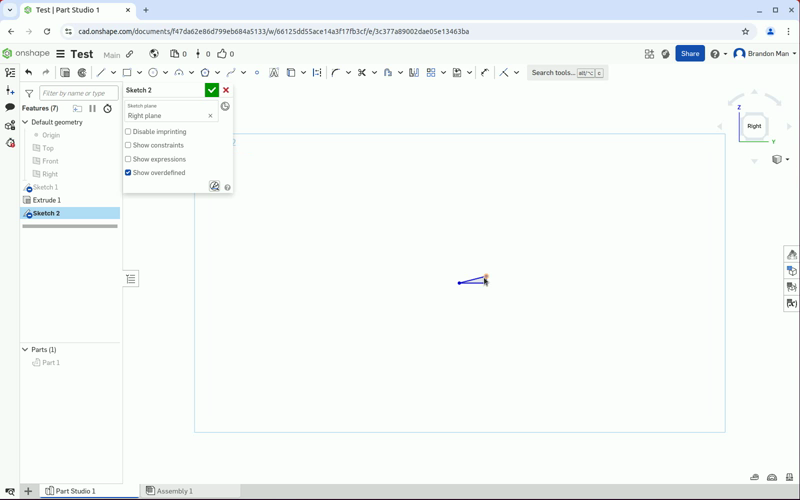
scroll(6)
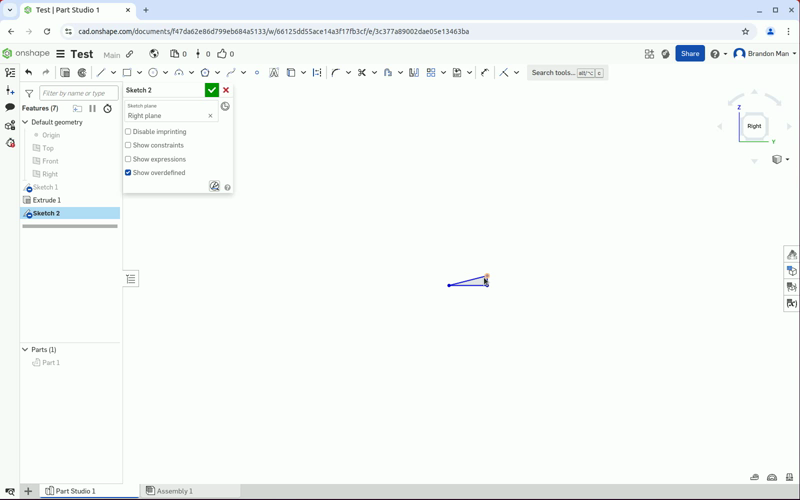
scroll(6)
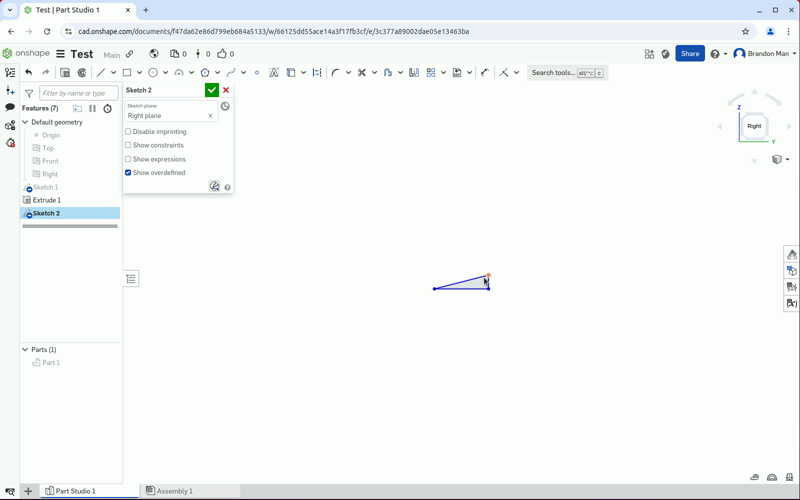
scroll(6)
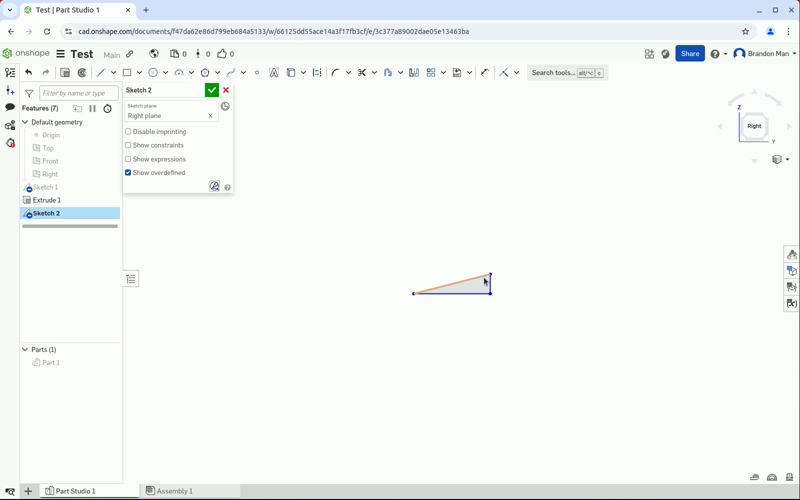
scroll(6)
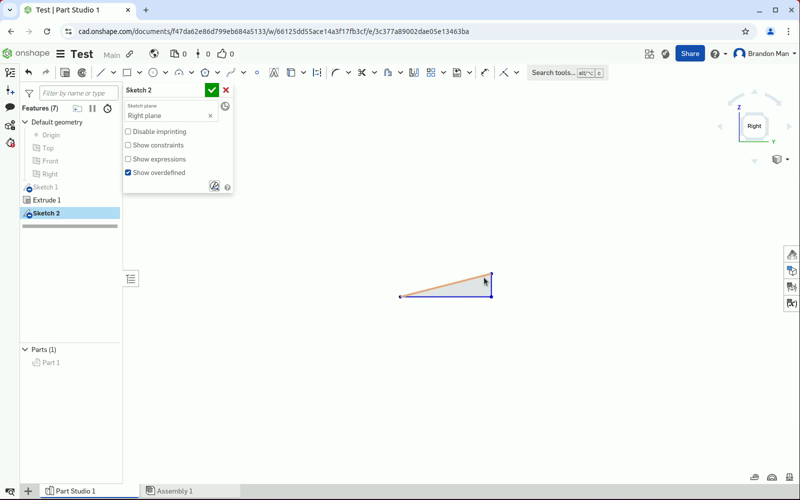
scroll(6)
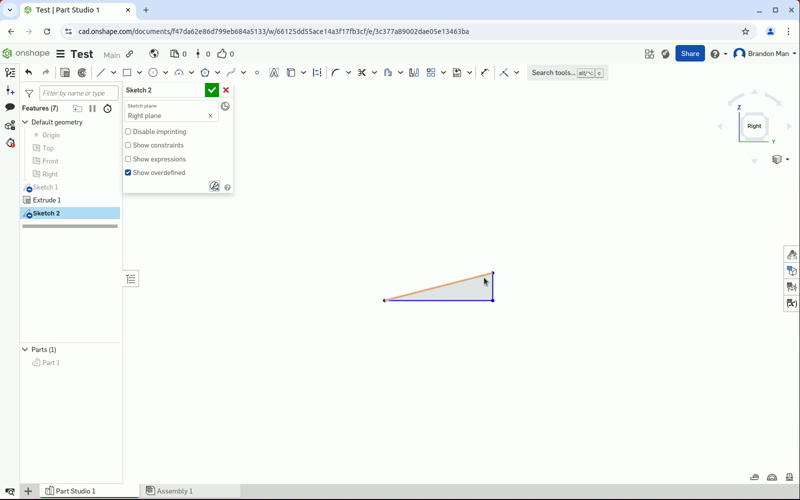
scroll(6)
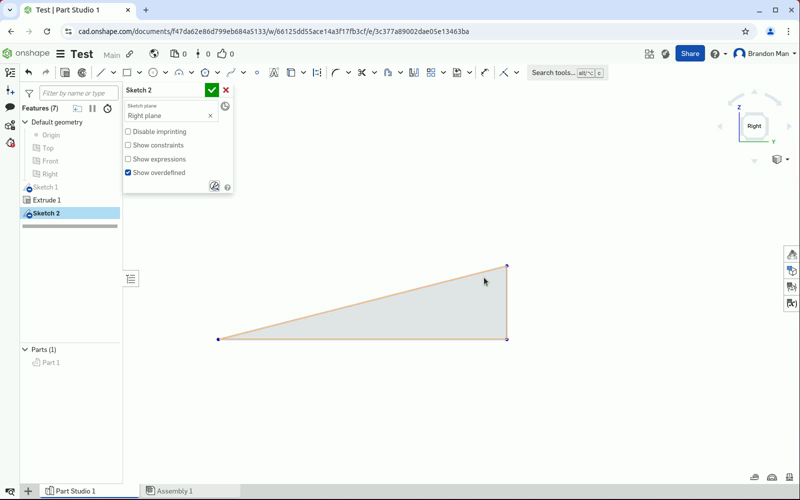
click(484, 277)
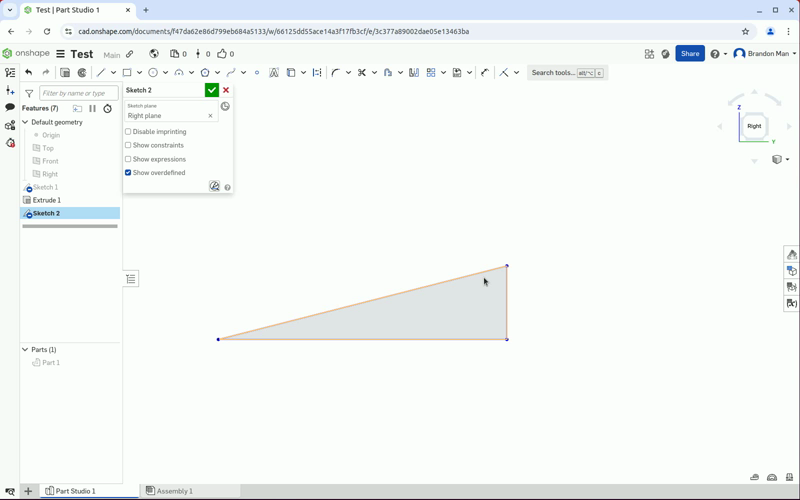
scroll(-6)
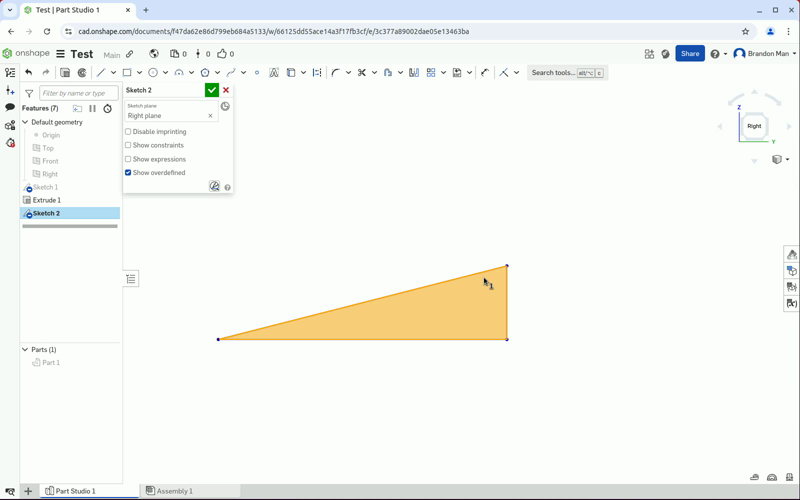
scroll(-6)
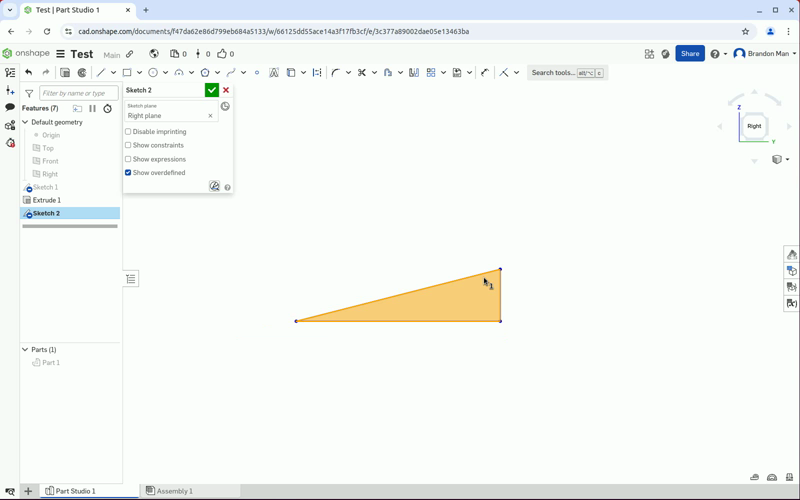
scroll(-6)
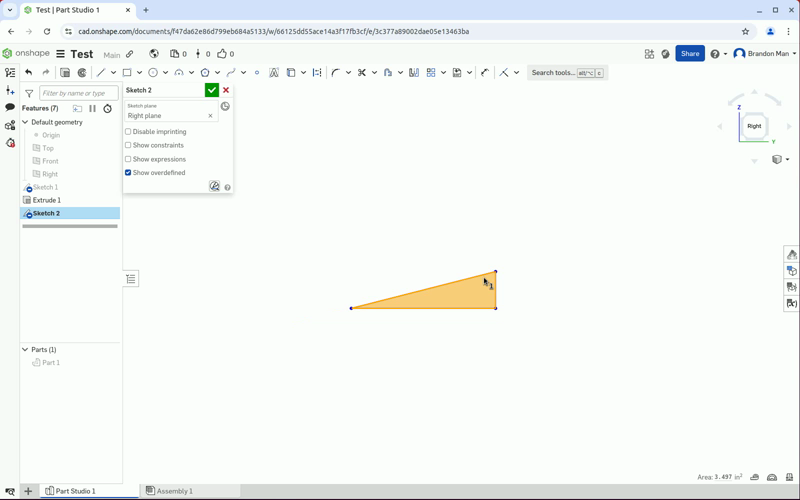
scroll(-6)
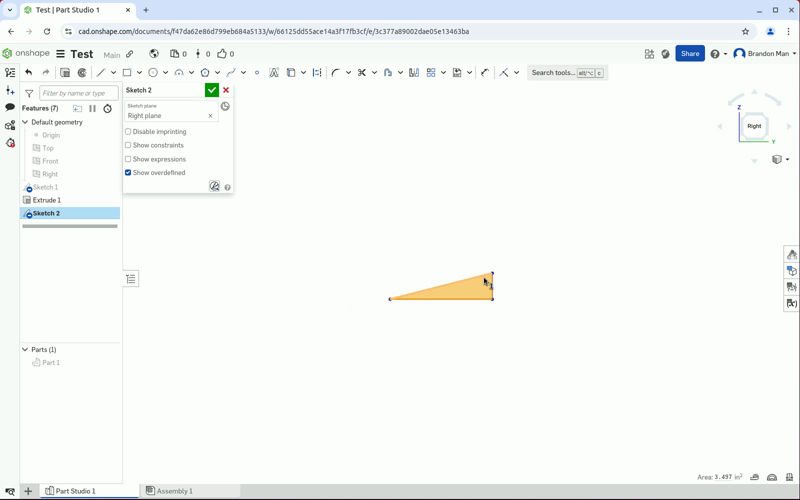
scroll(-6)
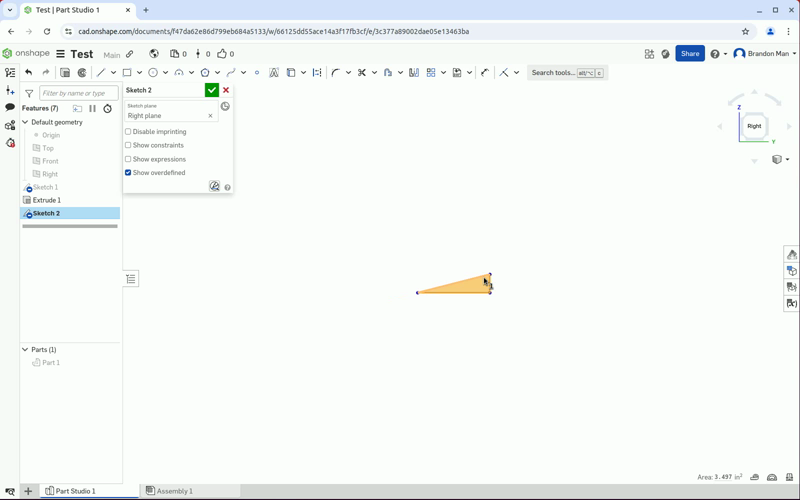
scroll(-6)
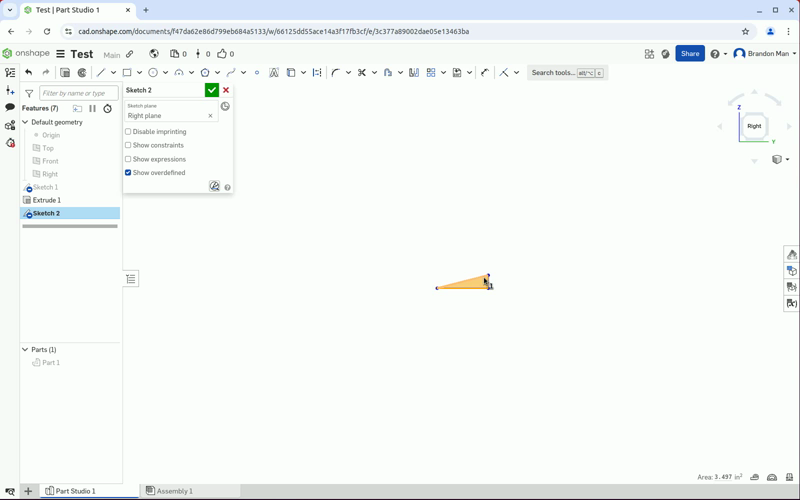
scroll(-6)
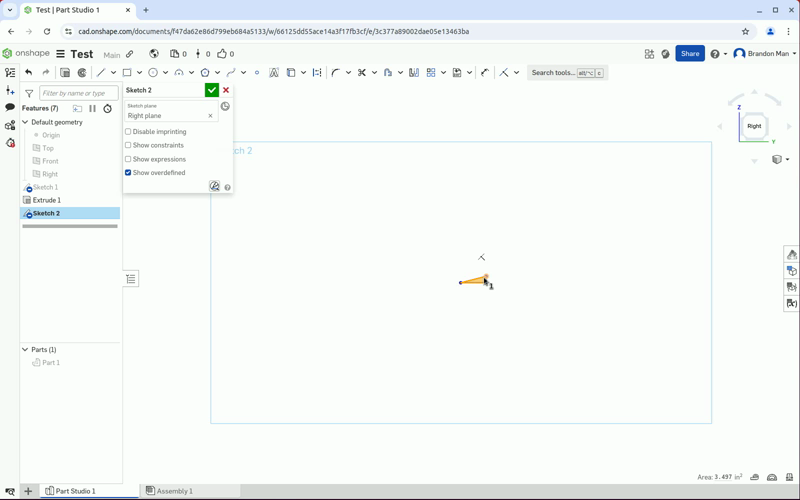
mouse_move(73, 352)
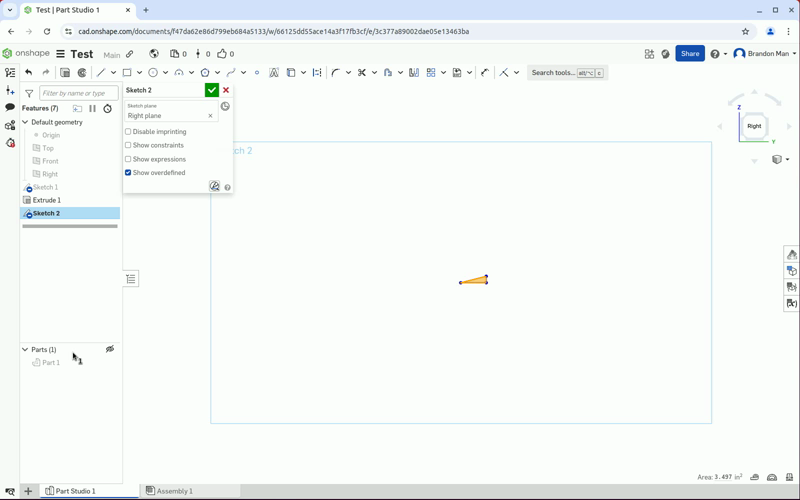
key(shift+y)
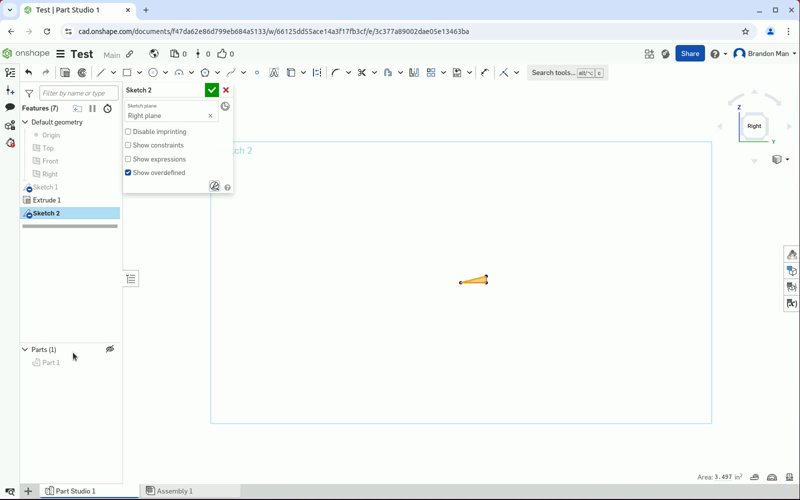
key(shift+e)
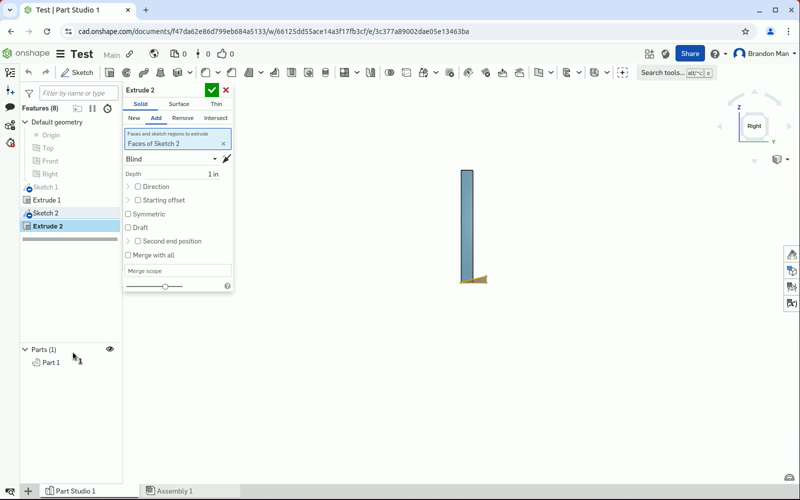
mouse_move(143, 106)
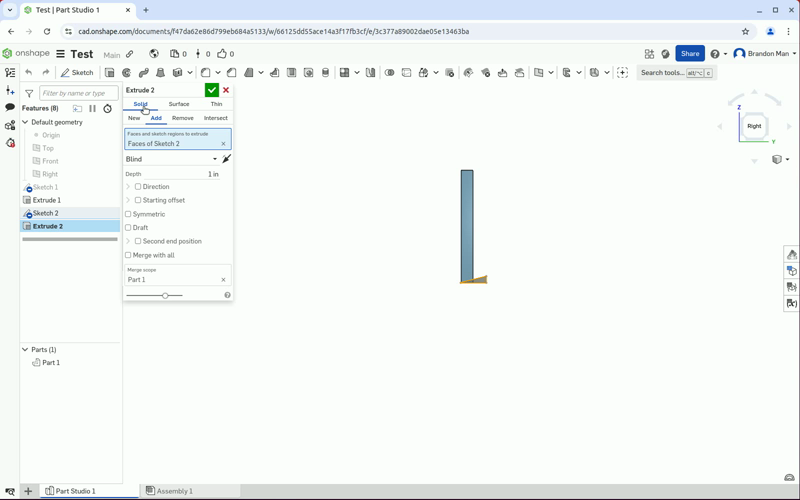
click(143, 106)
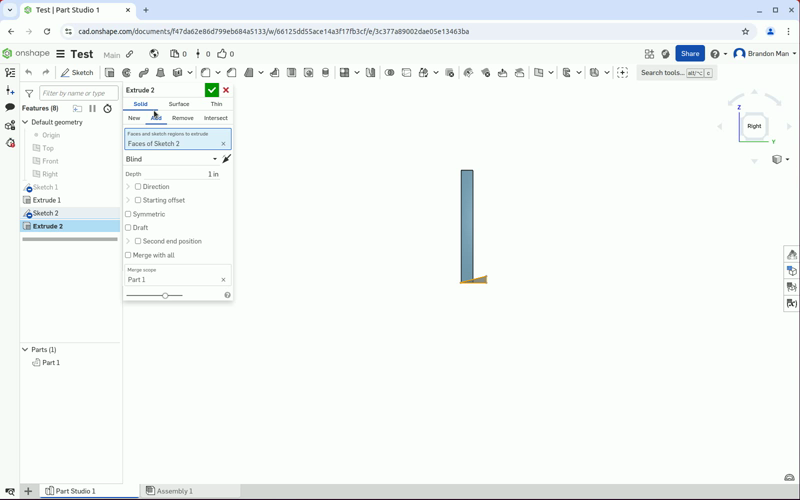
mouse_move(186, 120)
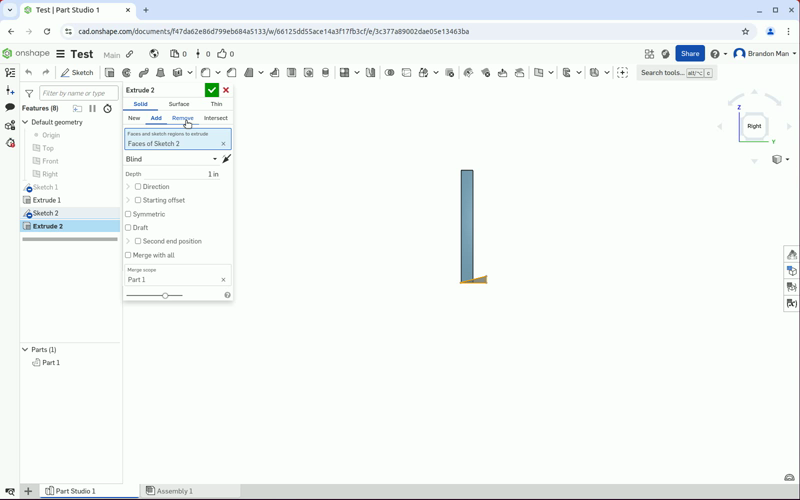
click(186, 120)
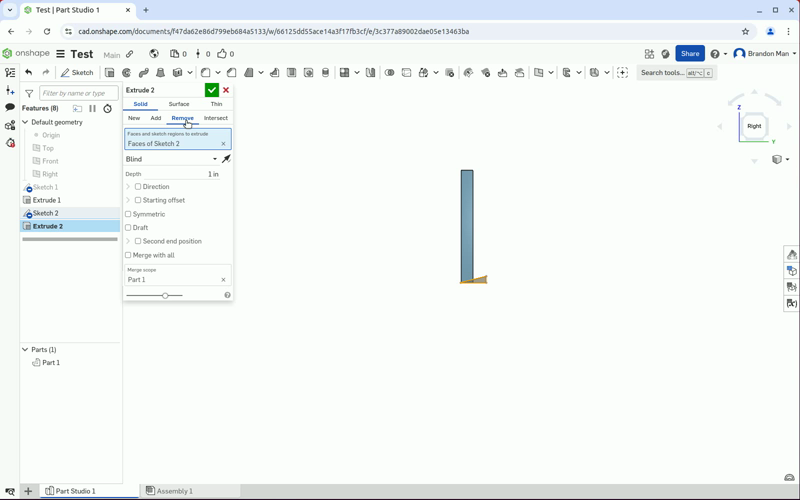
key(tab, 4)
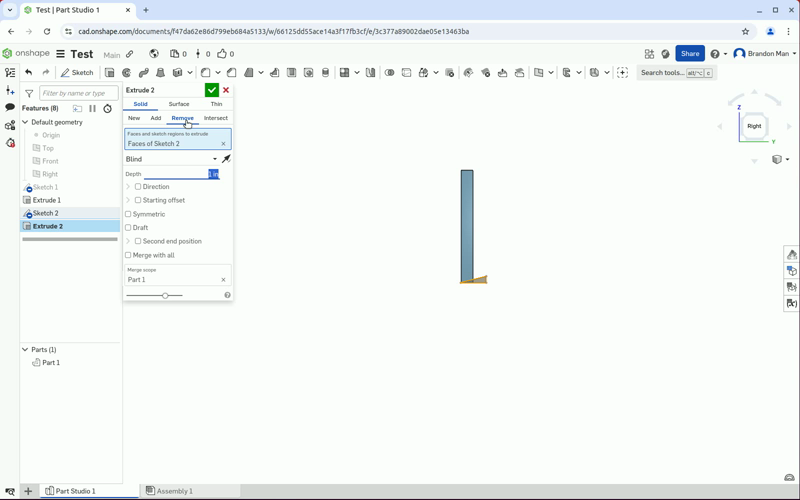
text(-8.906)
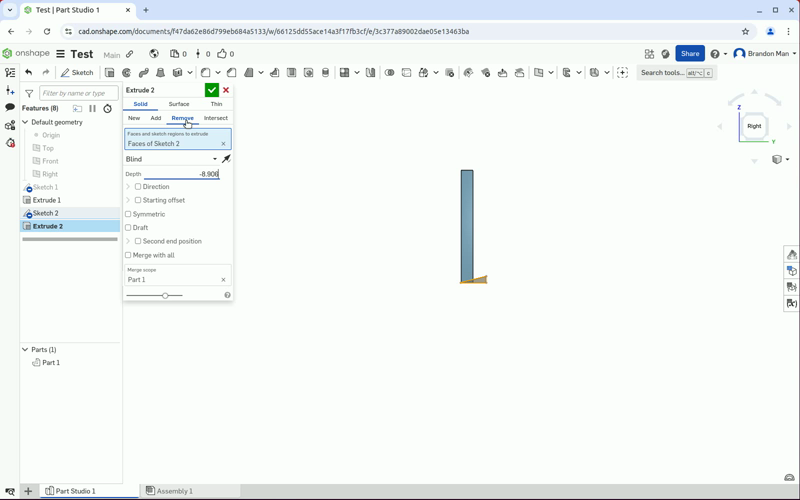
key(tab, 6)
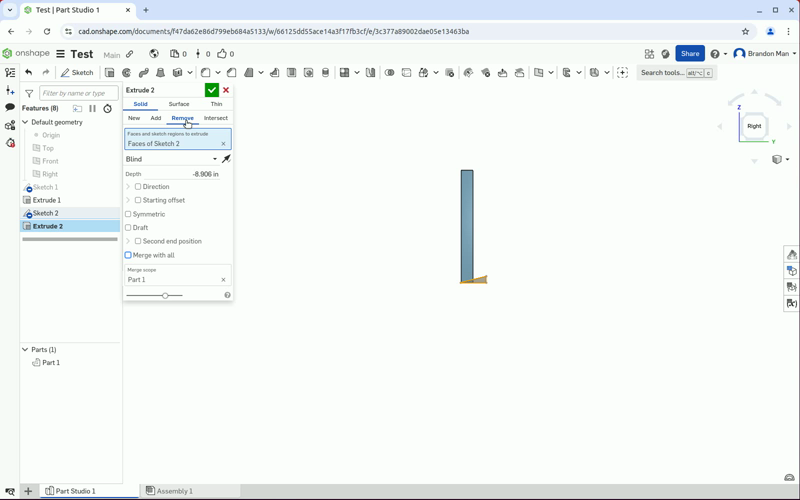
key(space)
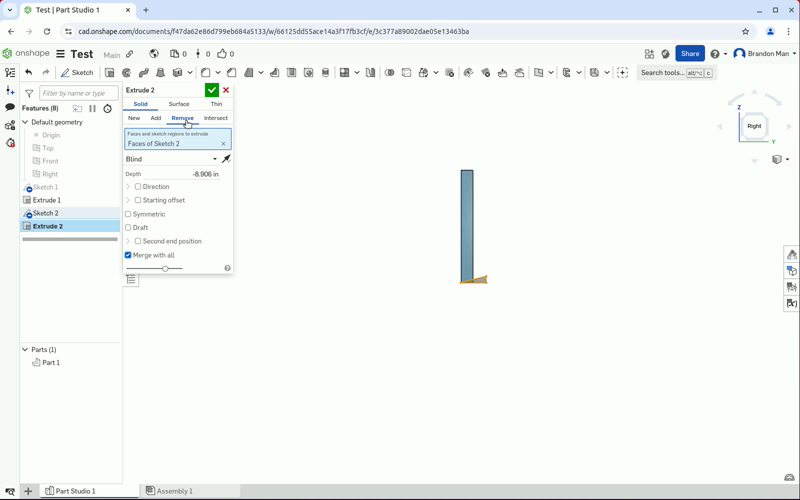
key(enter)
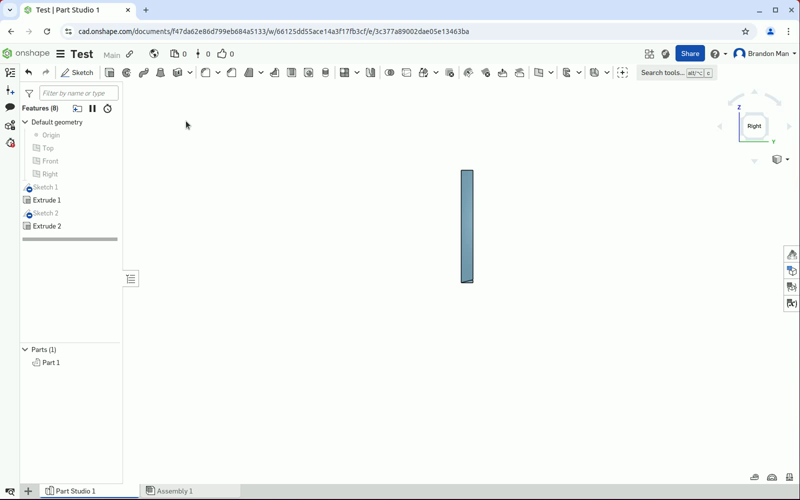
key(shift+h)
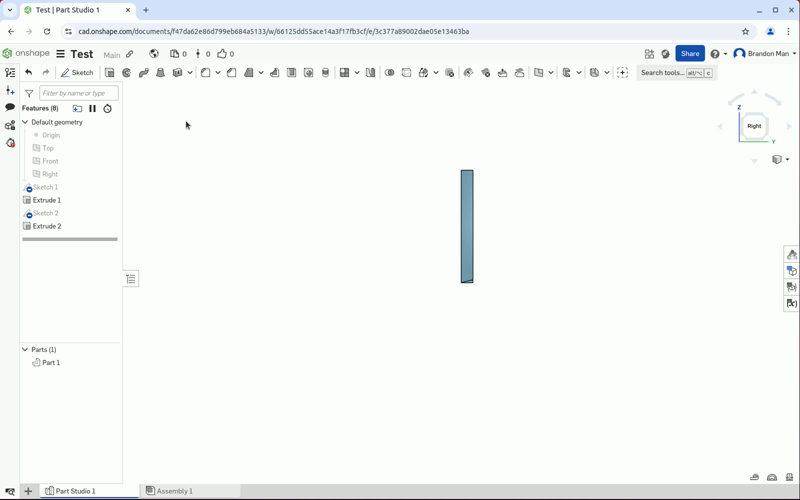
key(shift+h)
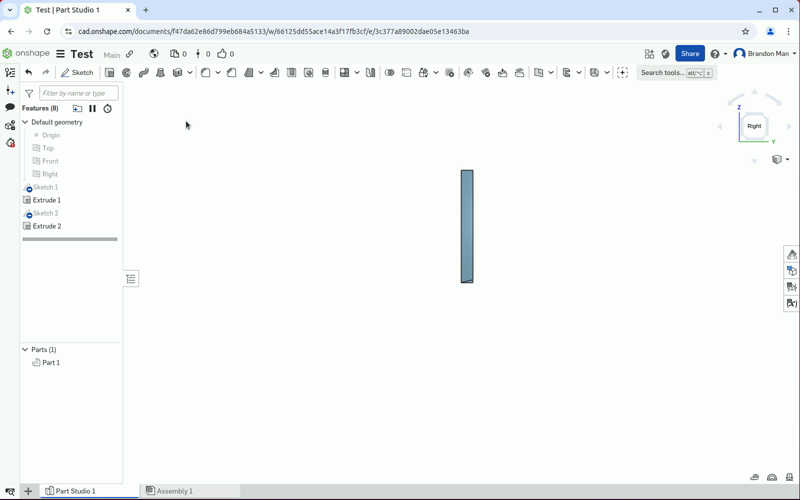
mouse_move(73, 189)
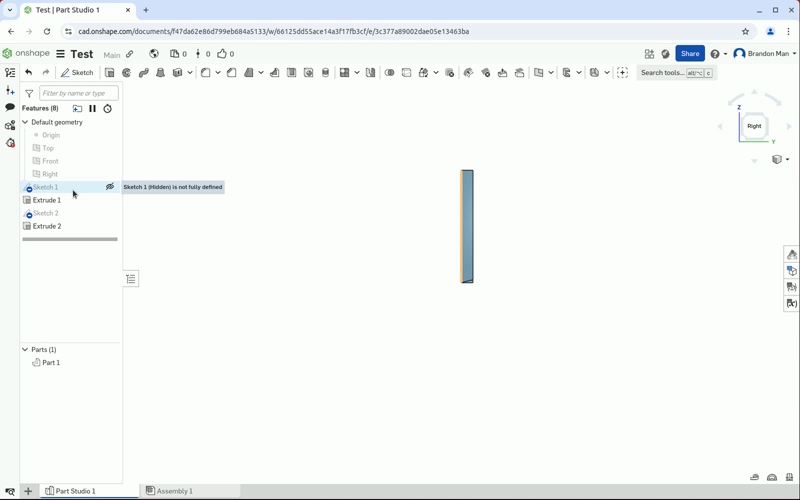
click(73, 189)
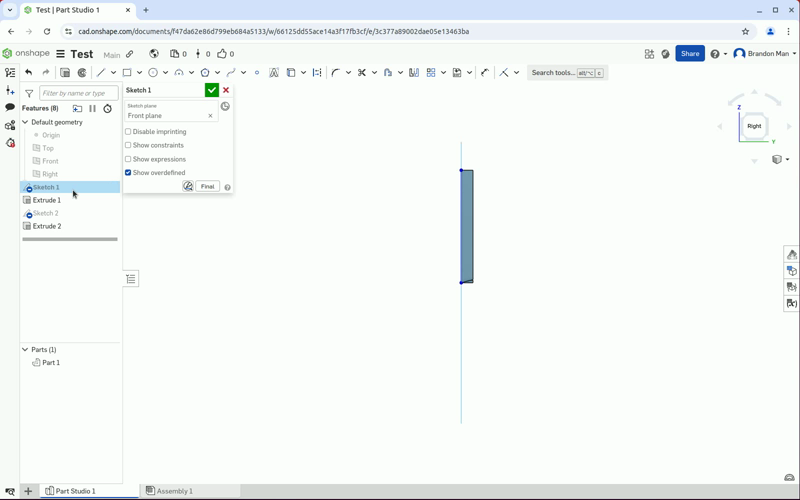
mouse_move(229, 92)
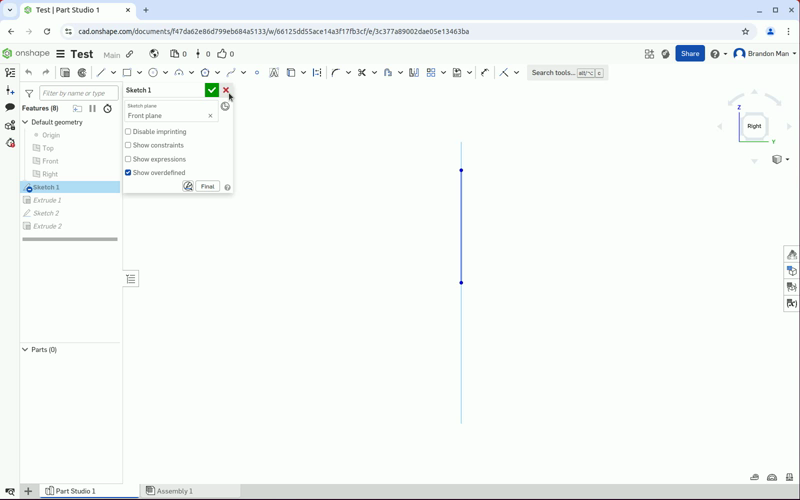
click(229, 92)
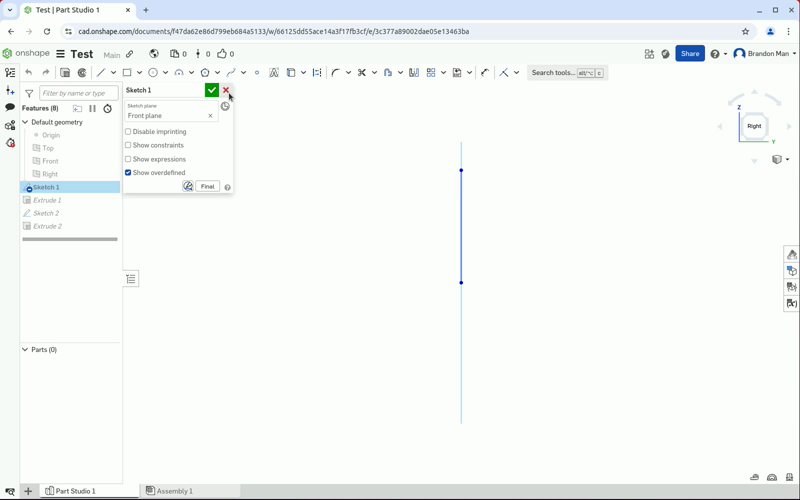
key(shift+s)
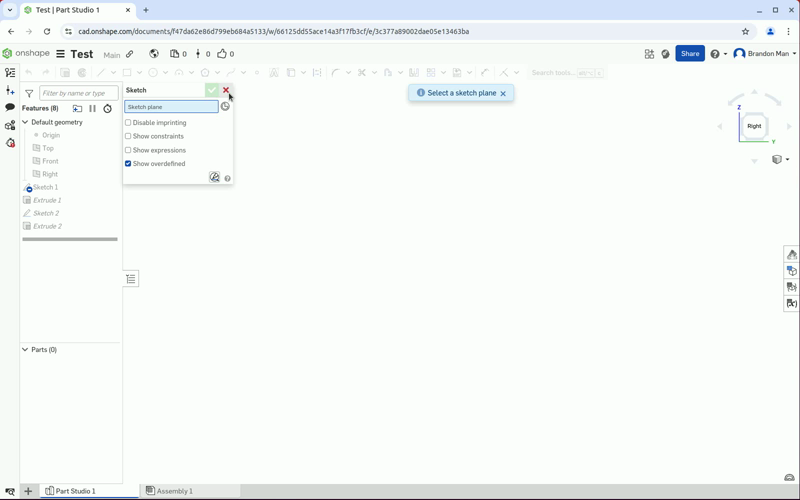
mouse_move(73, 176)
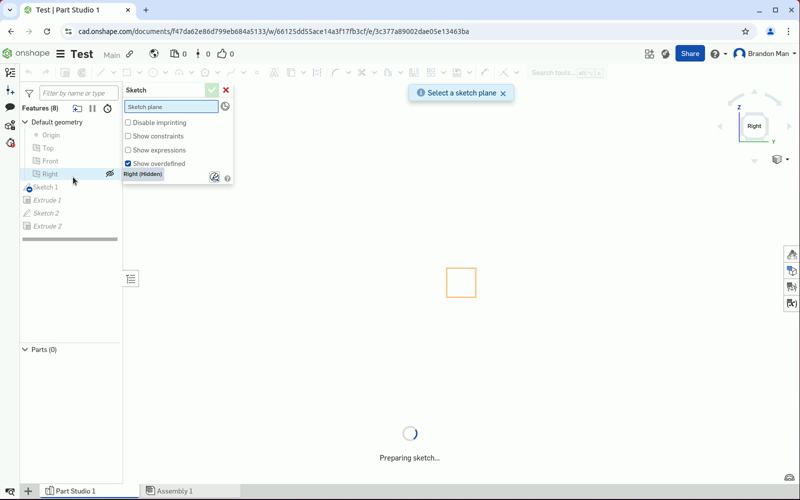
click(73, 176)
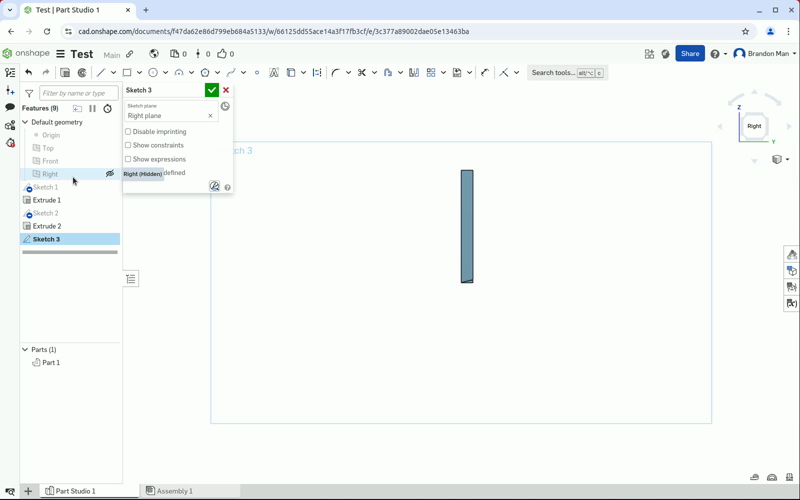
mouse_move(73, 352)
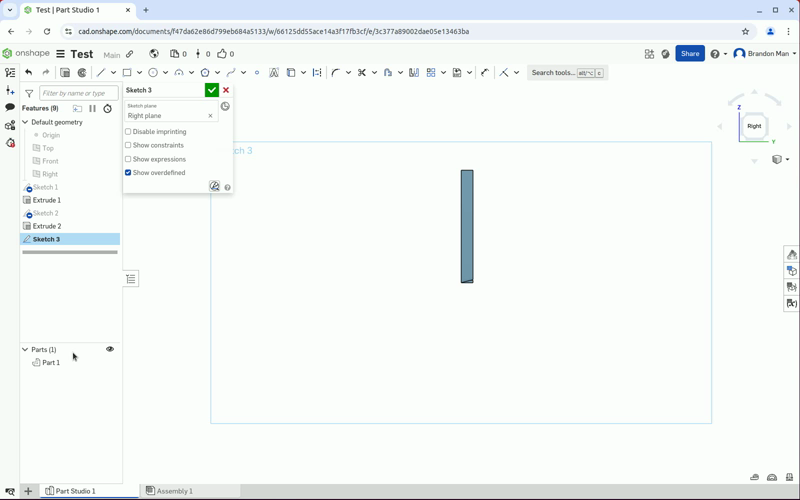
key(y)
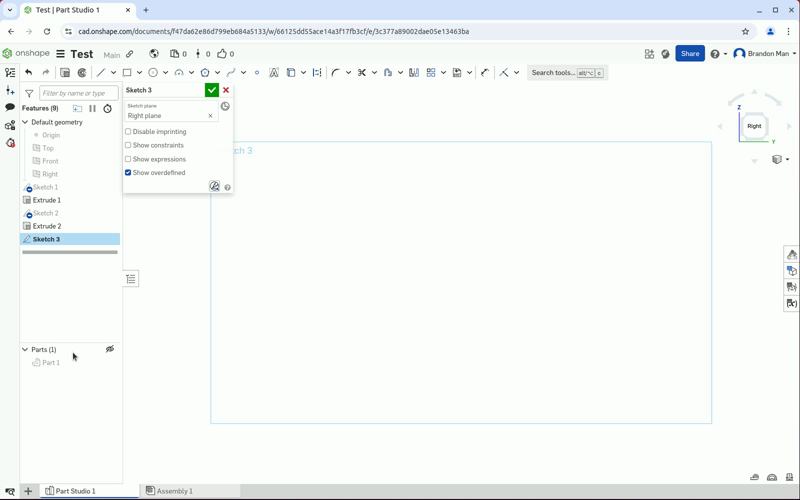
key(l)
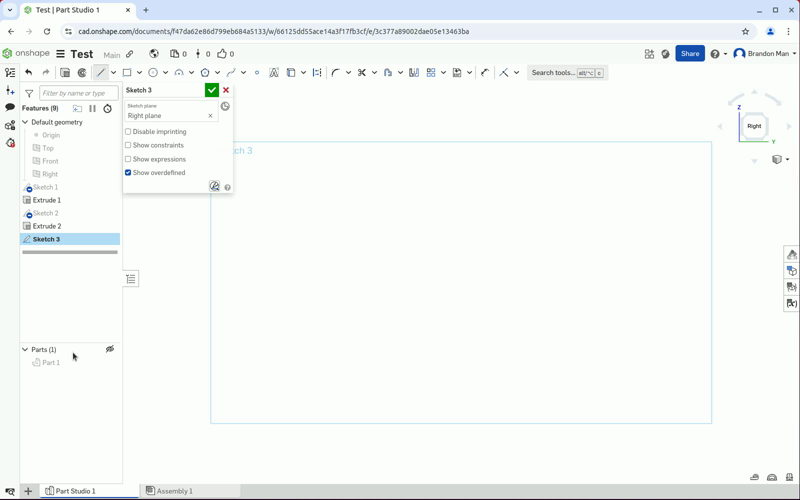
key_down(shift)
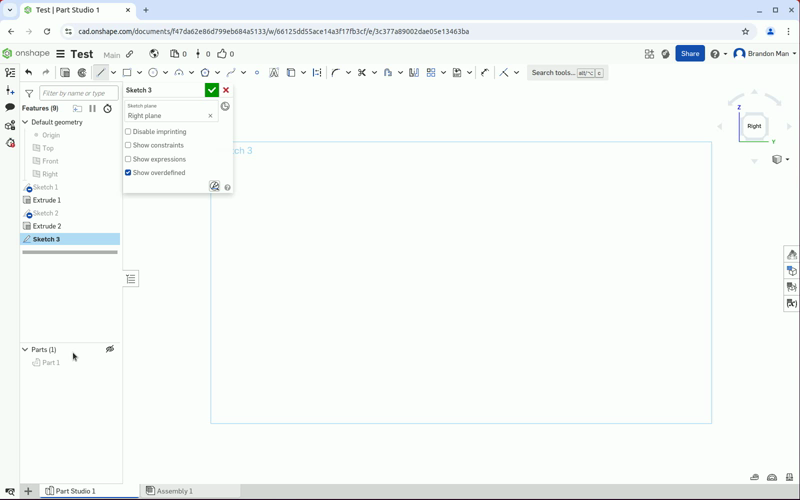
mouse_move(458, 174)
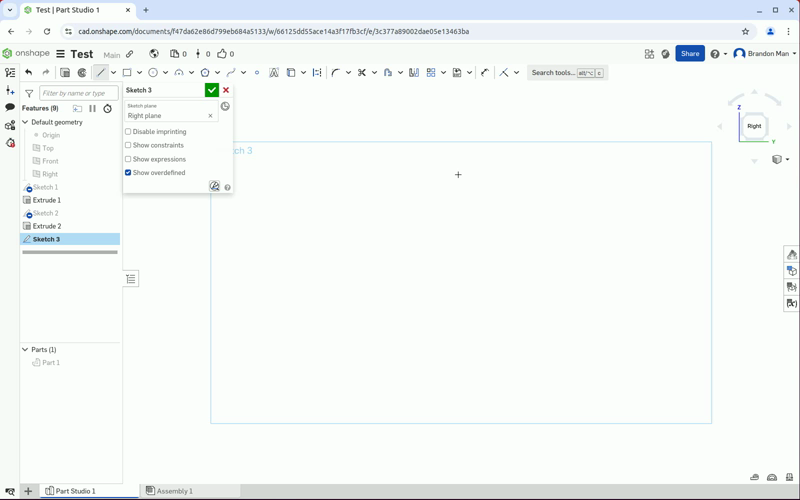
click(458, 174)
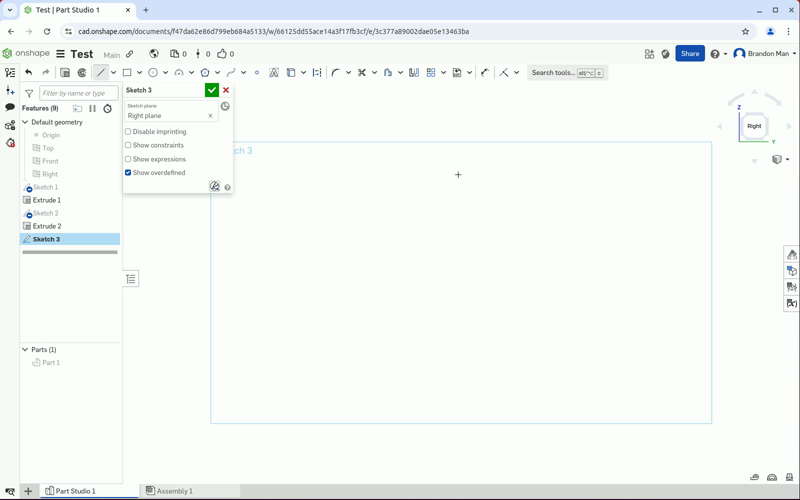
key_up(shift)
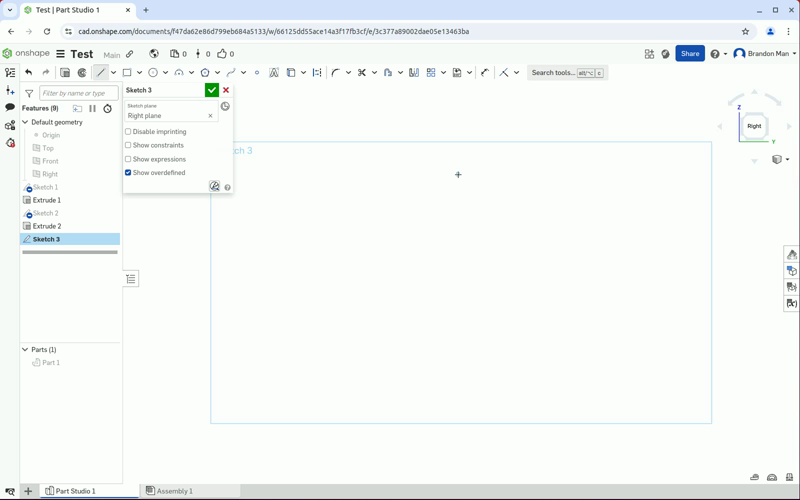
key_down(shift)
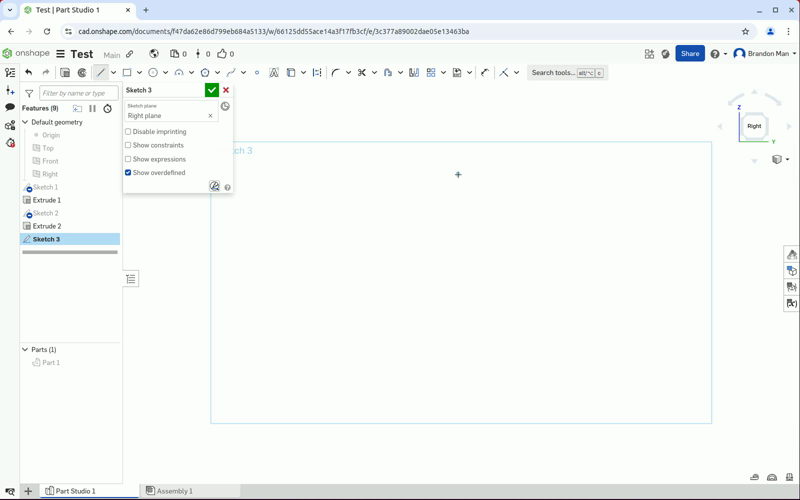
mouse_move(488, 174)
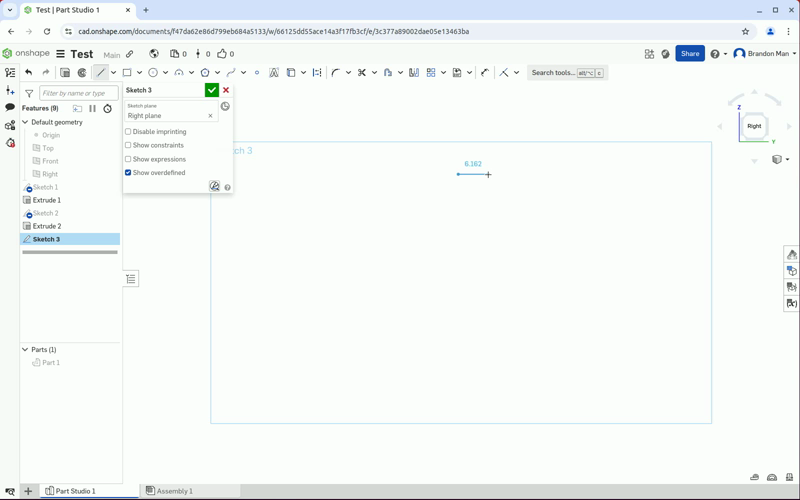
mouse_move(473, 169)
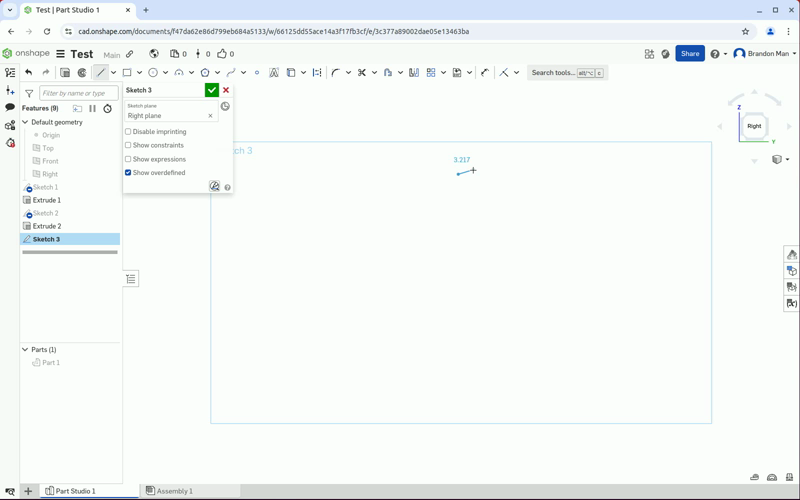
click(473, 169)
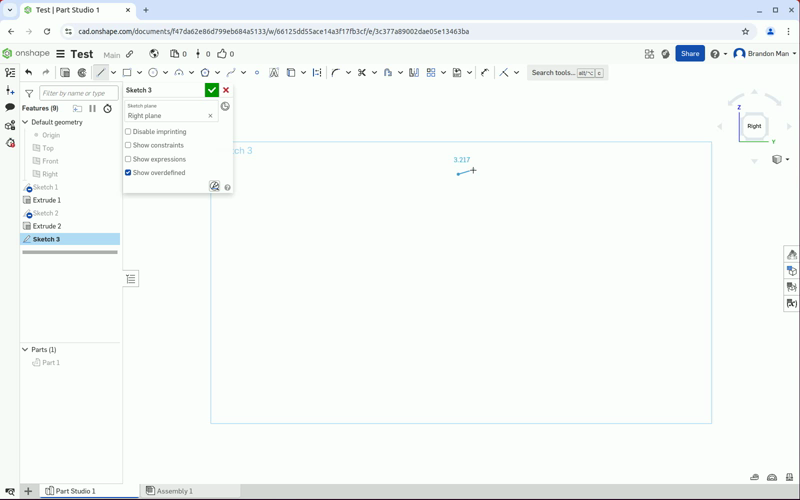
key_up(shift)
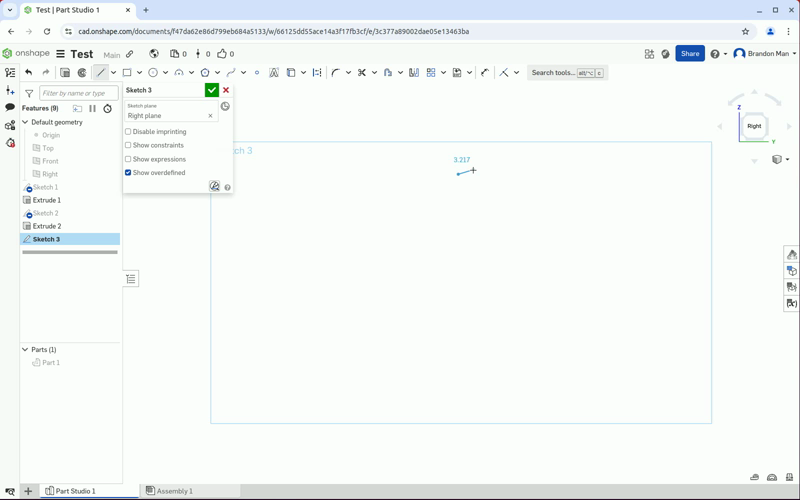
key_down(shift)
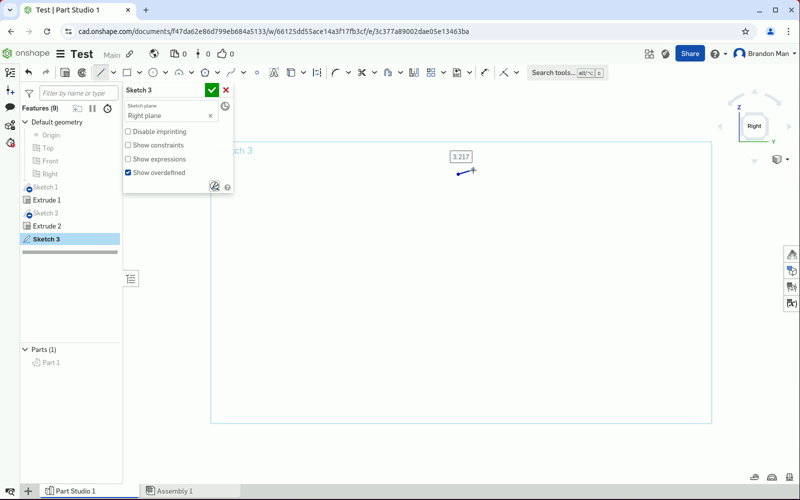
mouse_move(503, 169)
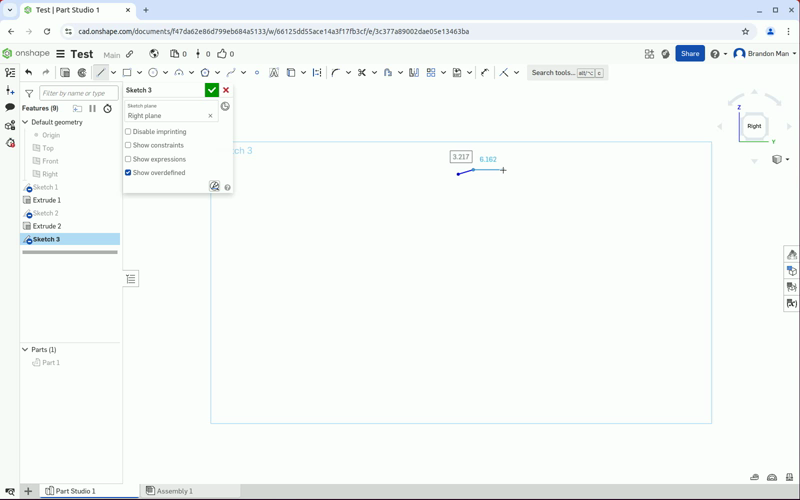
mouse_move(458, 169)
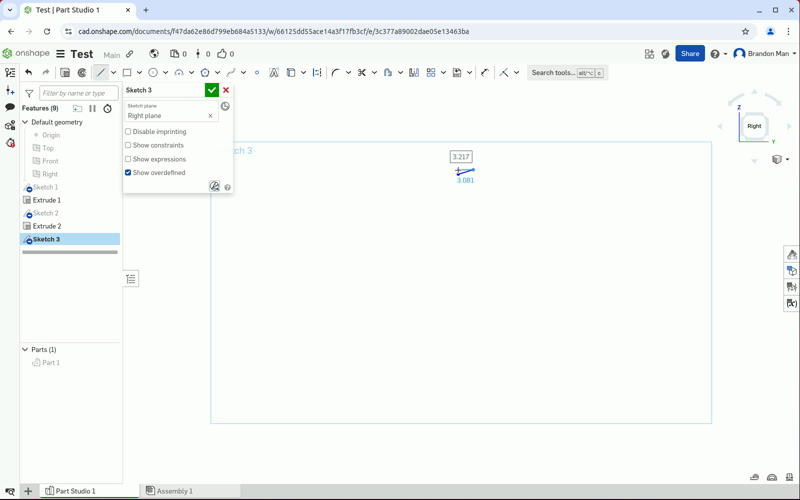
scroll(6)
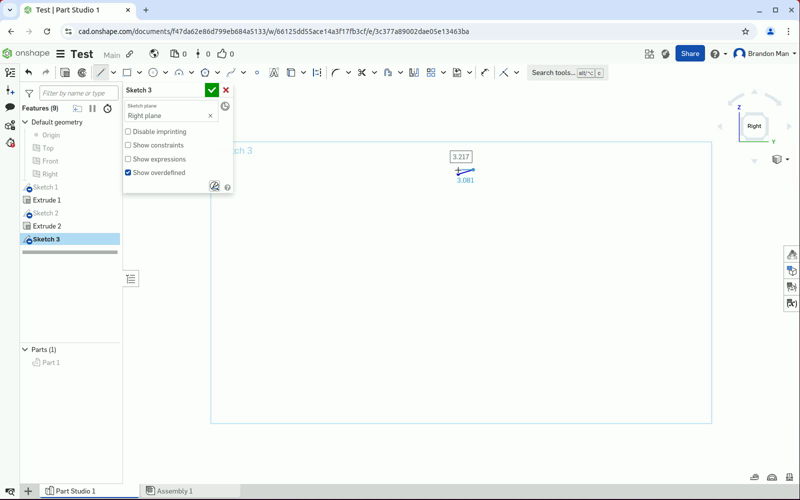
scroll(6)
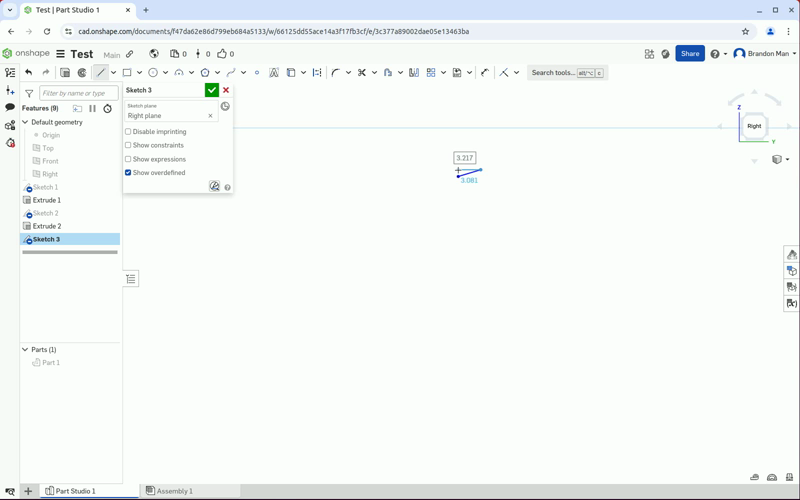
scroll(6)
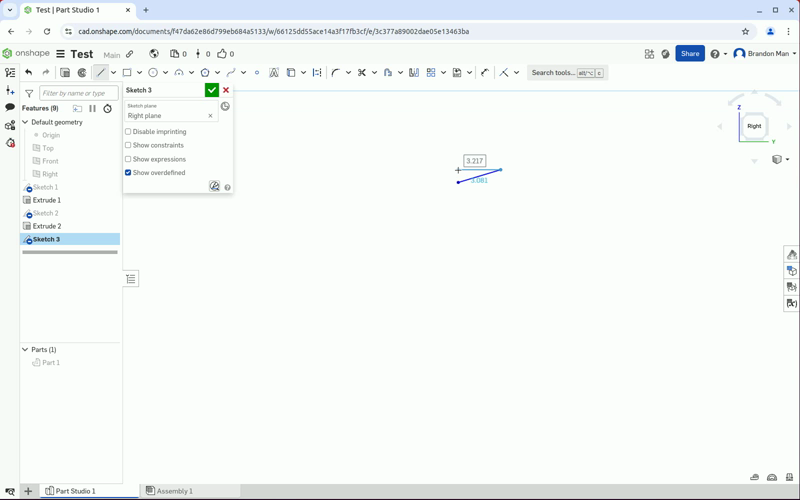
scroll(6)
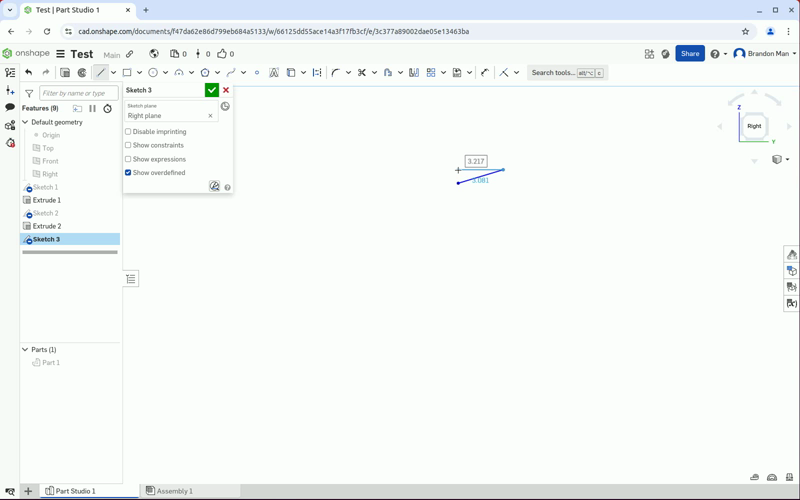
scroll(6)
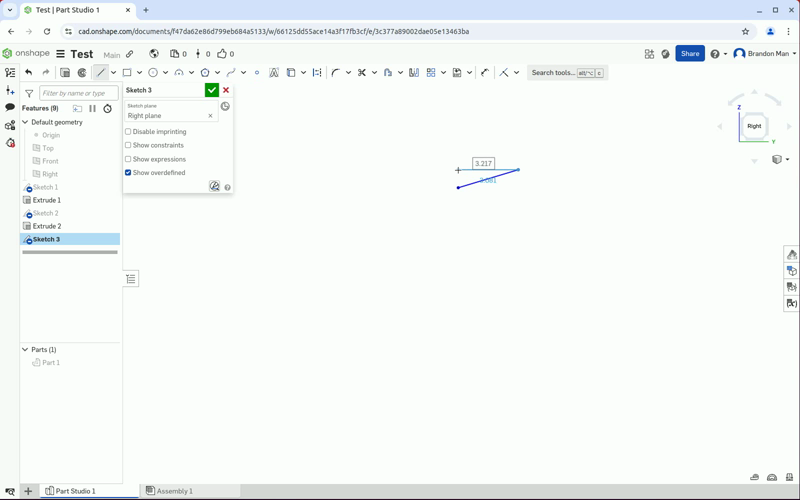
scroll(6)
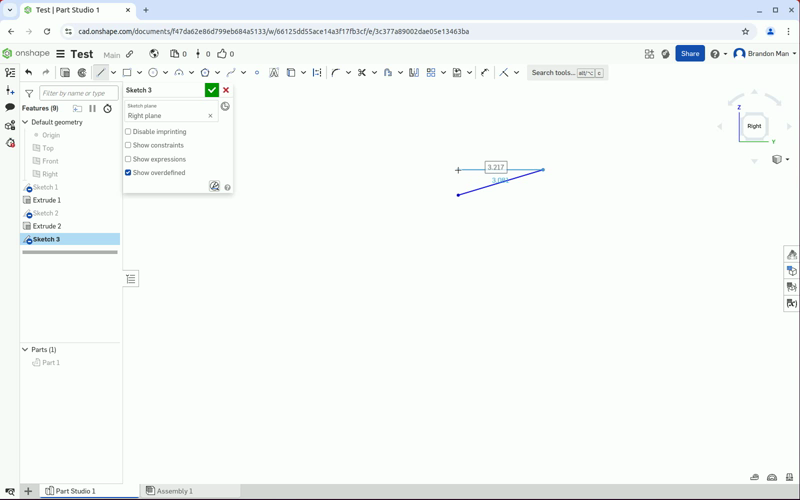
scroll(6)
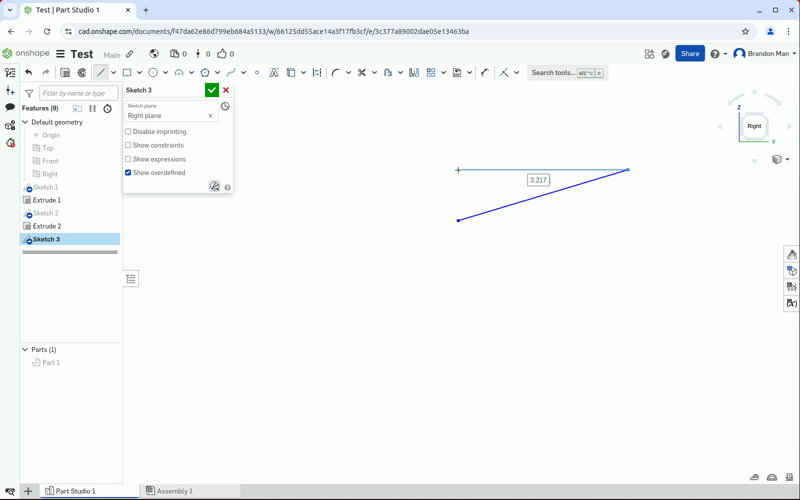
click(458, 169)
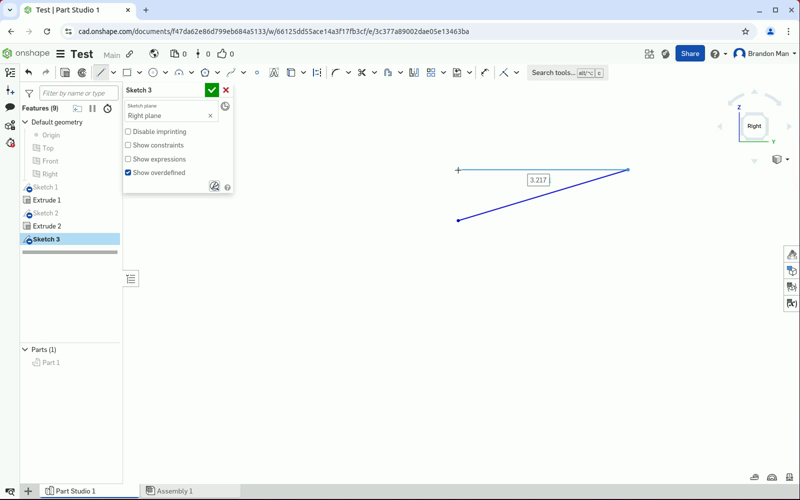
scroll(-6)
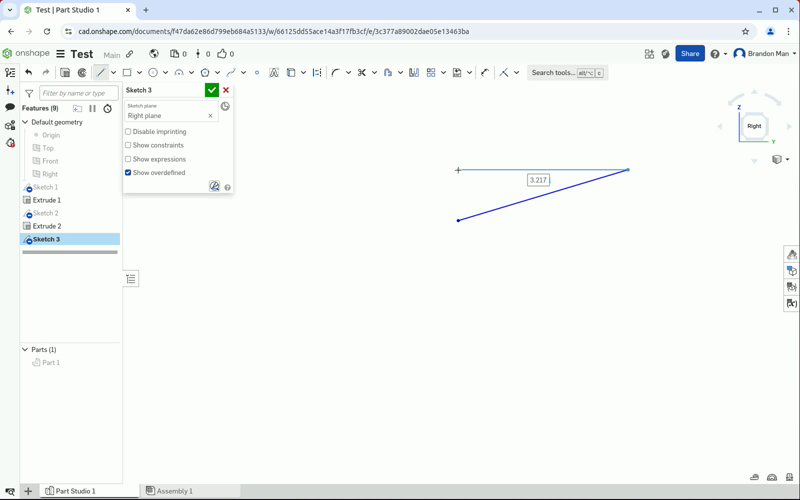
scroll(-6)
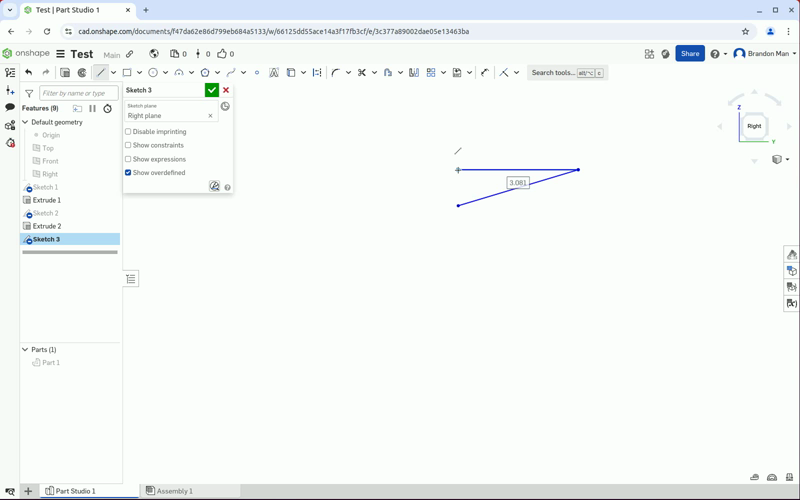
scroll(-6)
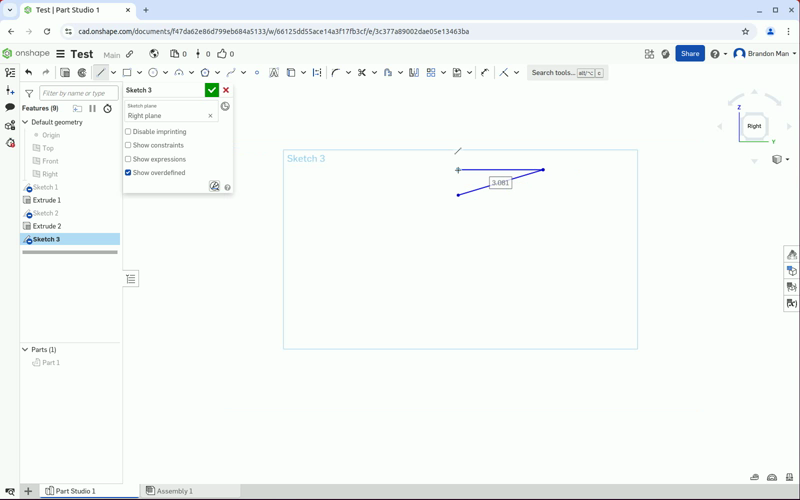
scroll(-6)
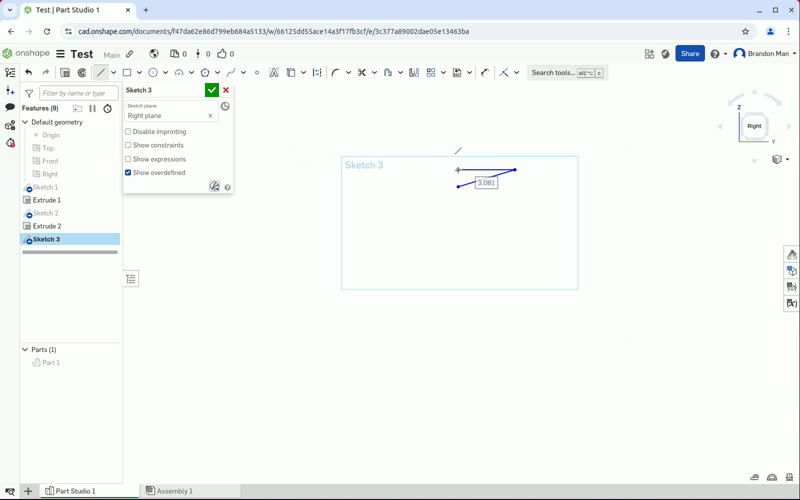
scroll(-6)
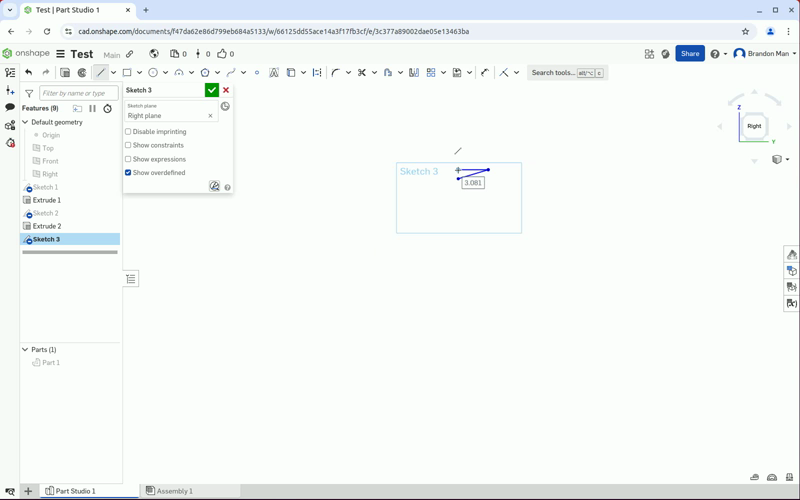
scroll(-6)
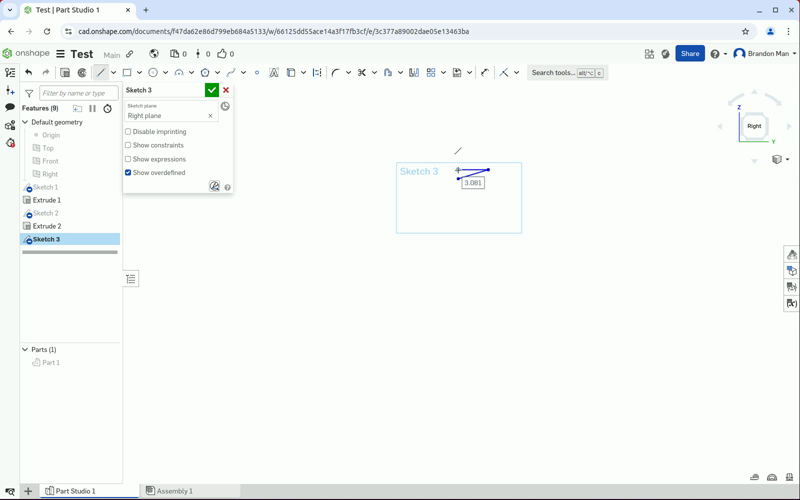
scroll(-6)
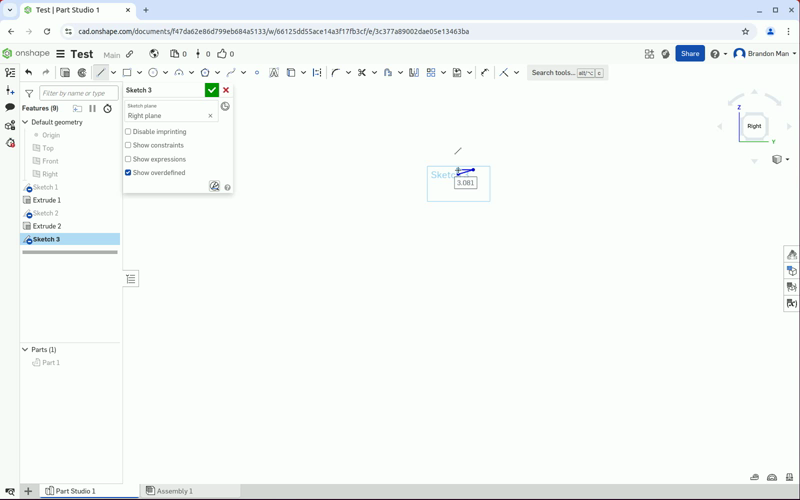
key_up(shift)
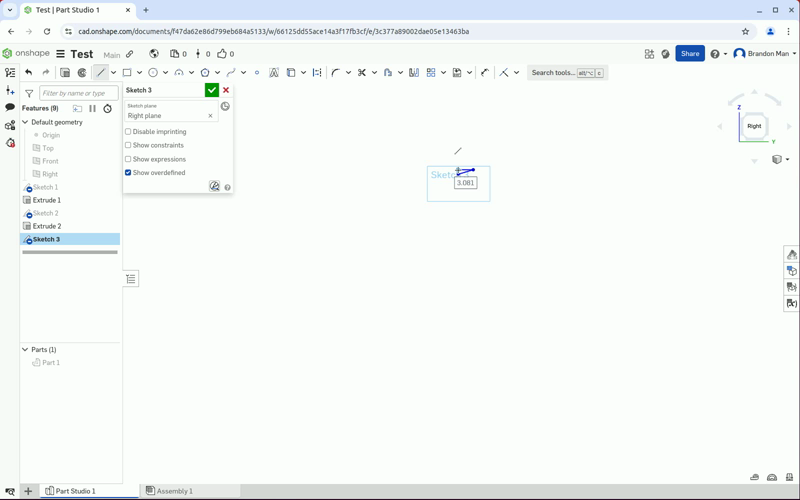
mouse_move(488, 169)
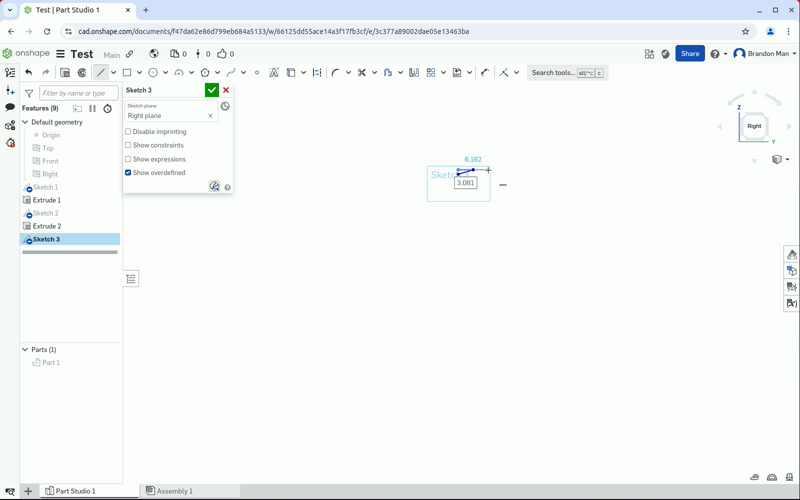
key_down(shift)
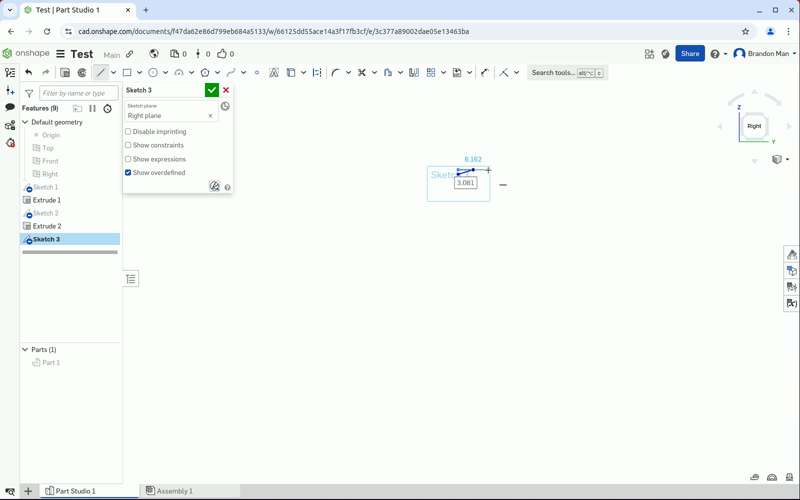
mouse_move(458, 174)
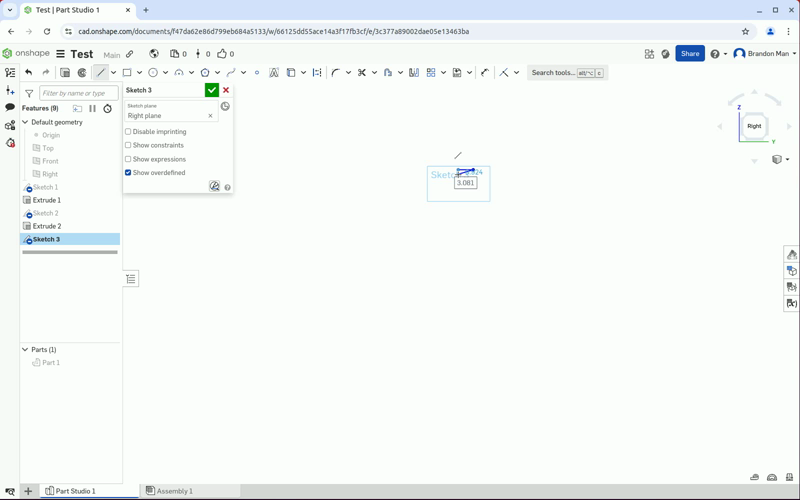
scroll(6)
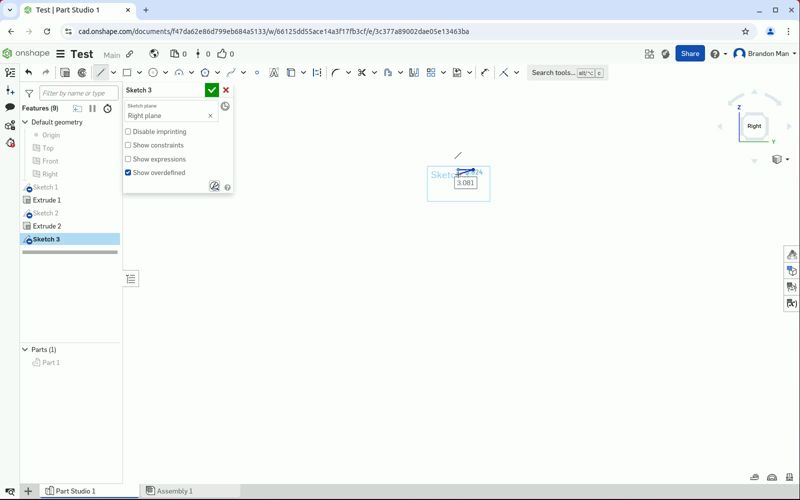
scroll(6)
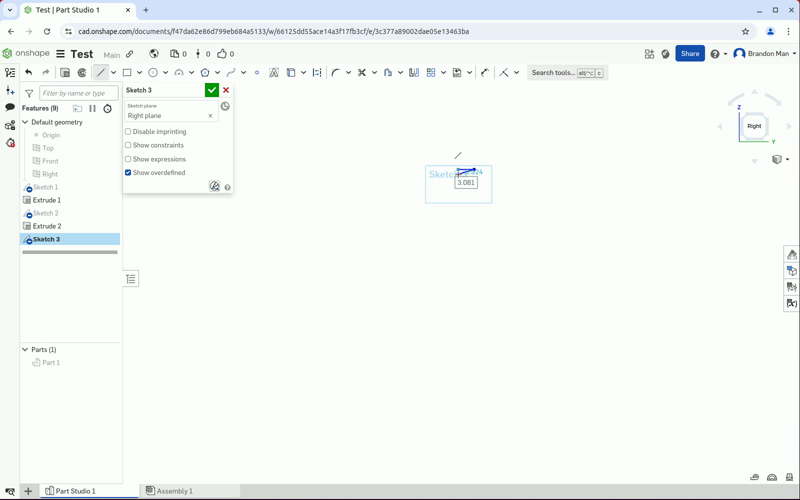
scroll(6)
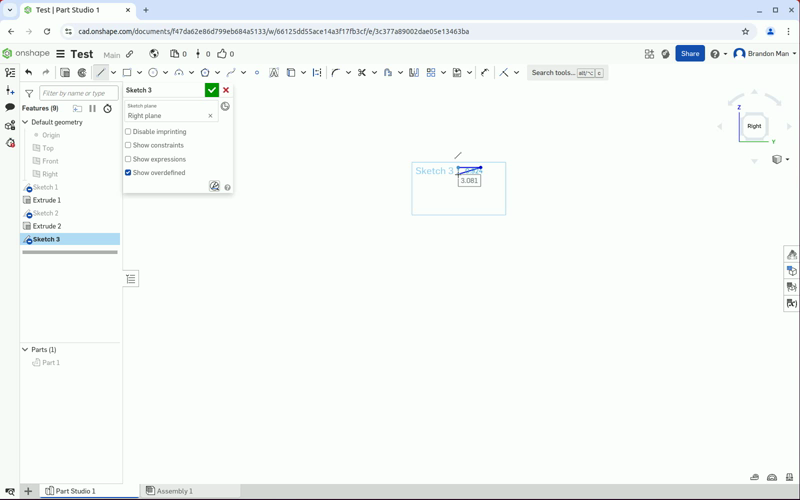
scroll(6)
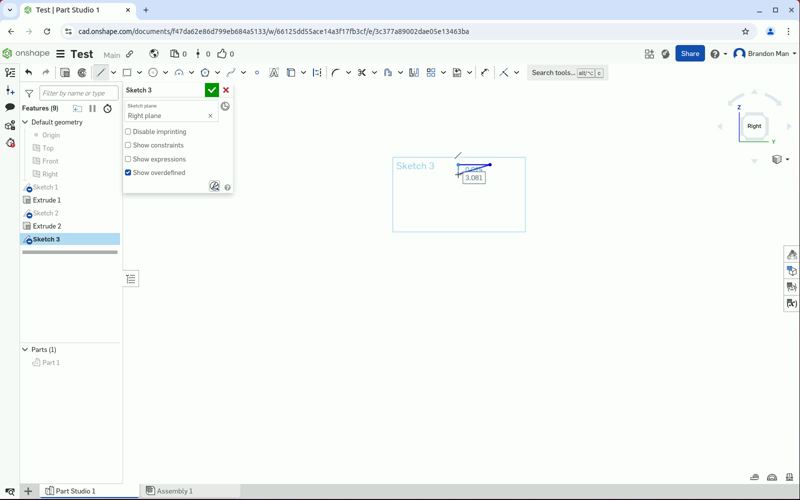
scroll(6)
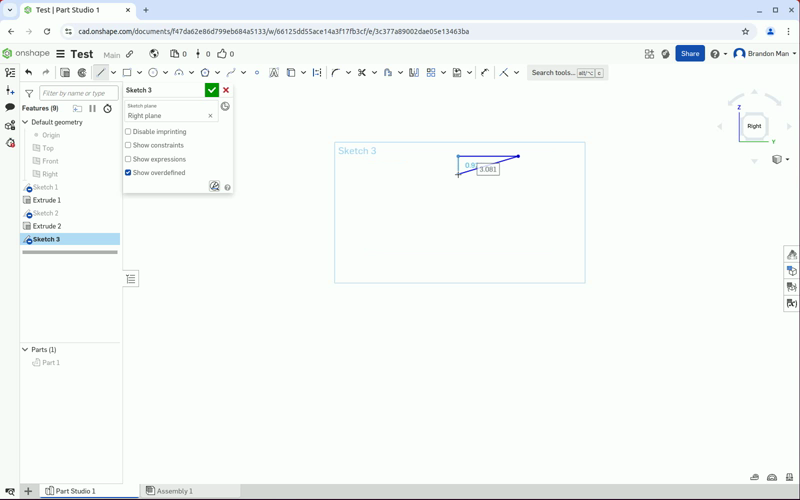
scroll(6)
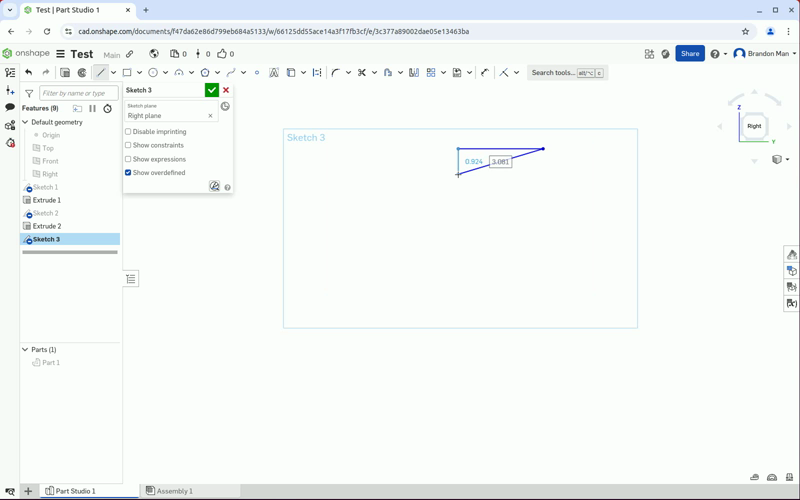
scroll(6)
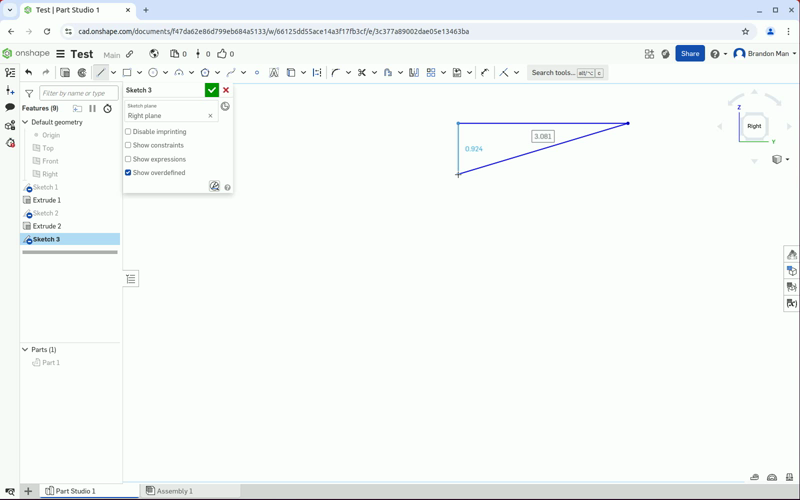
key_up(shift)
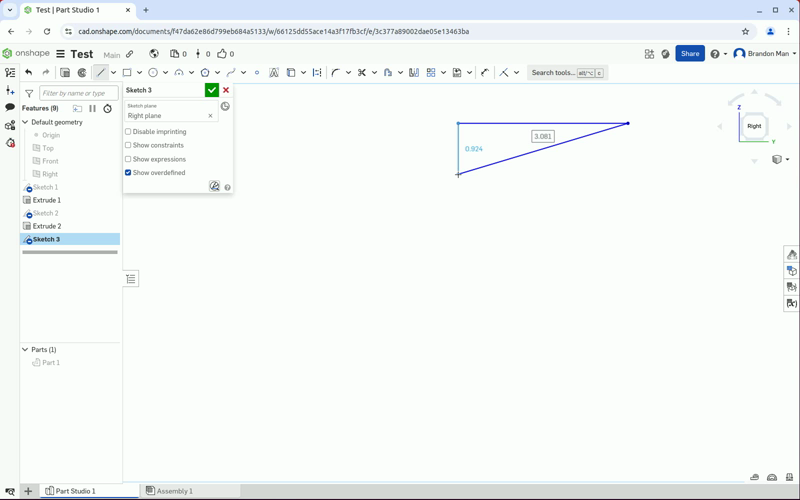
click(458, 174)
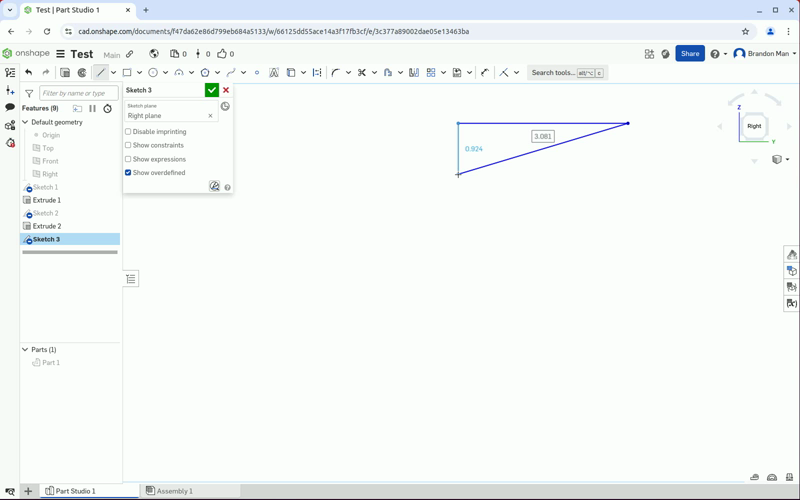
scroll(-6)
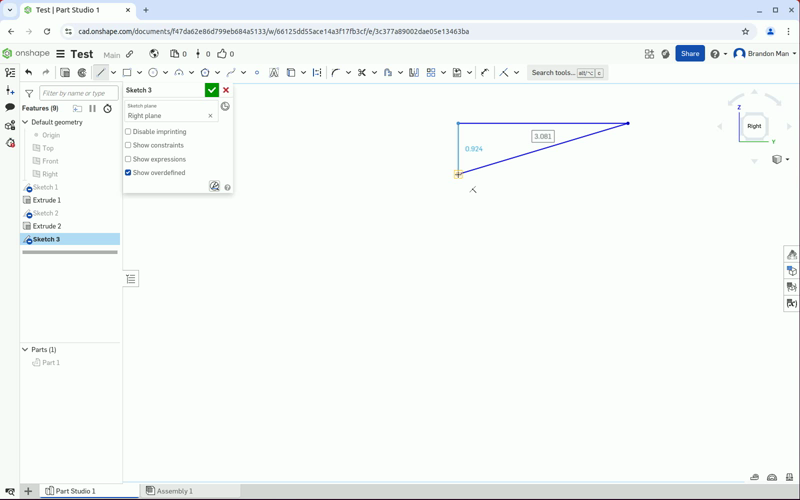
scroll(-6)
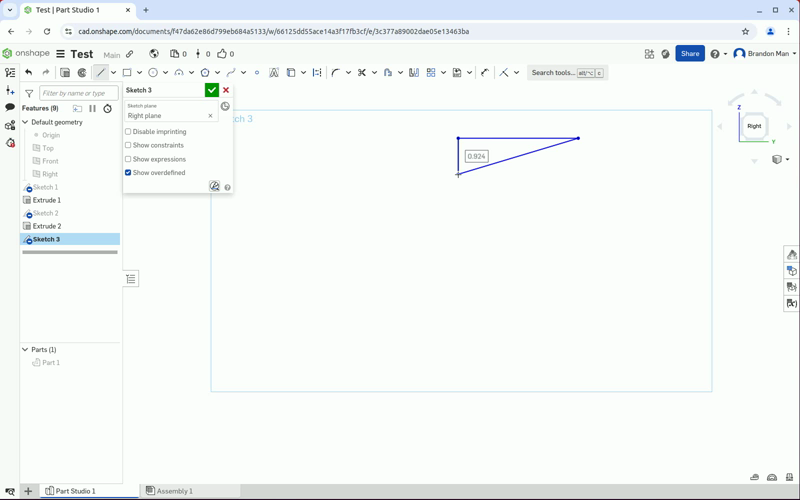
scroll(-6)
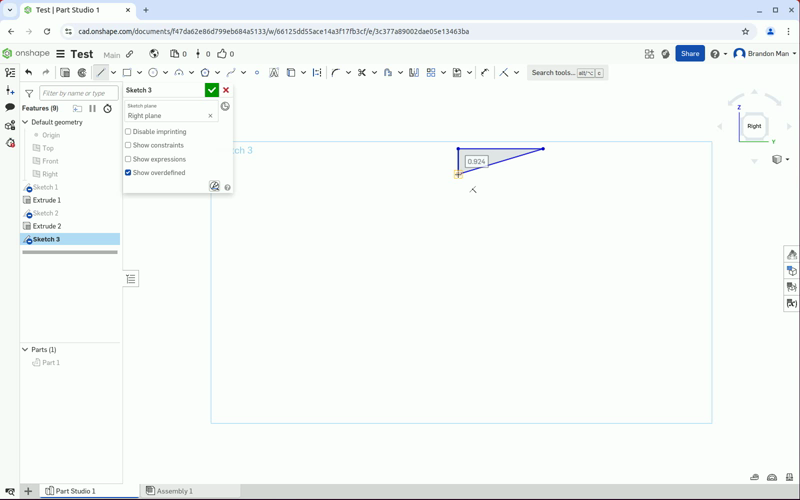
scroll(-6)
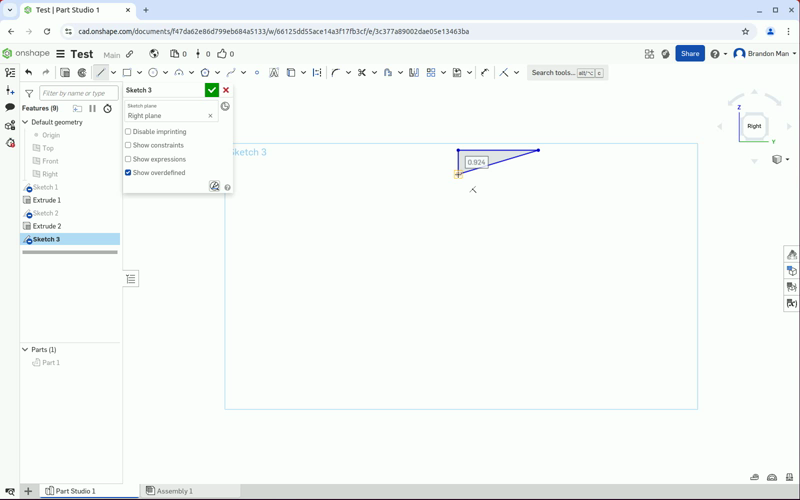
scroll(-6)
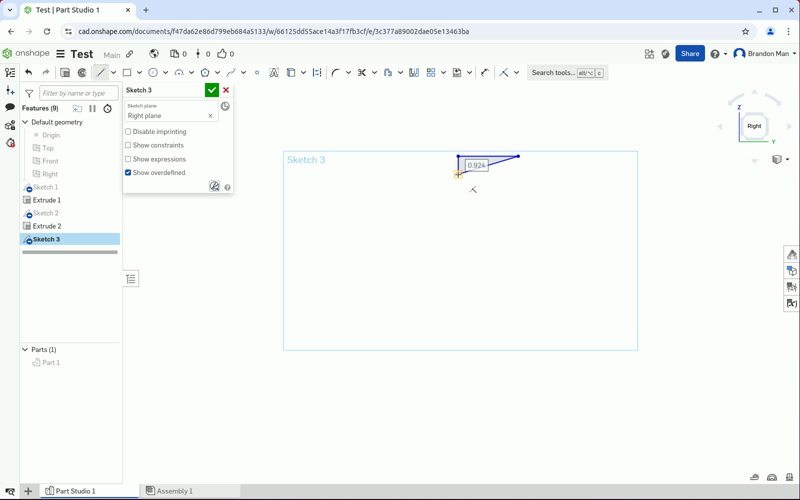
scroll(-6)
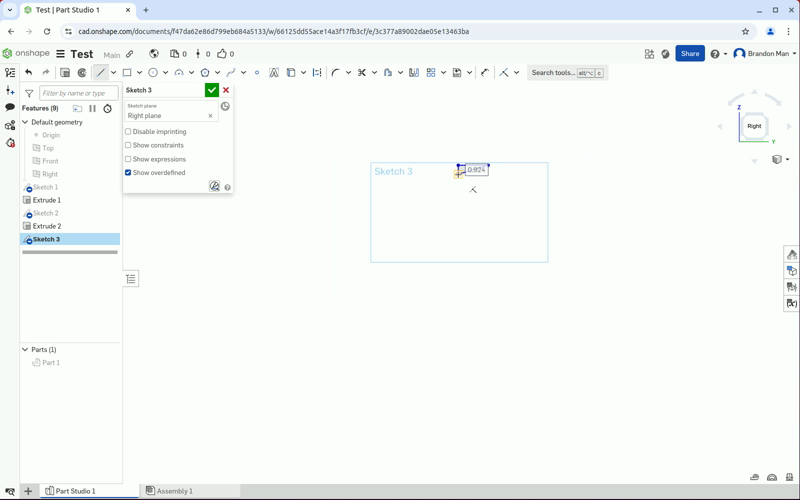
scroll(-6)
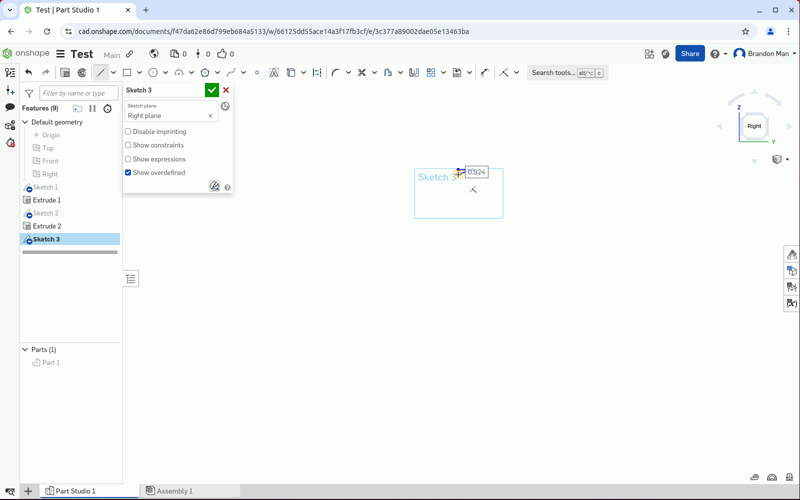
key(esc)
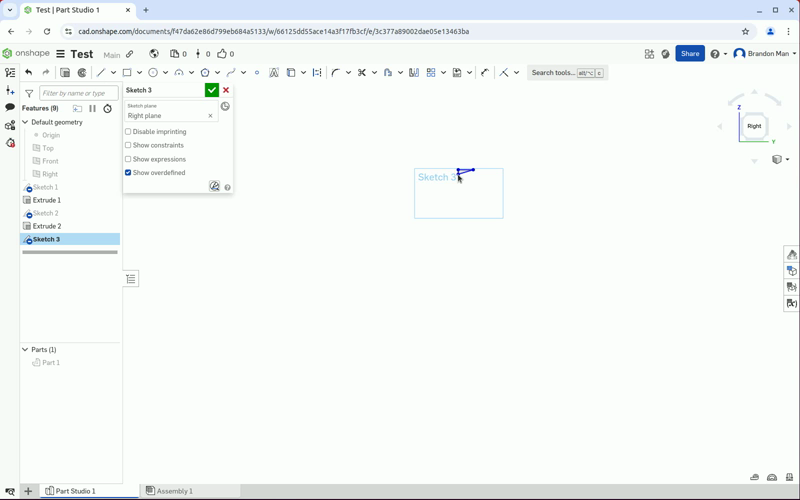
mouse_move(459, 170)
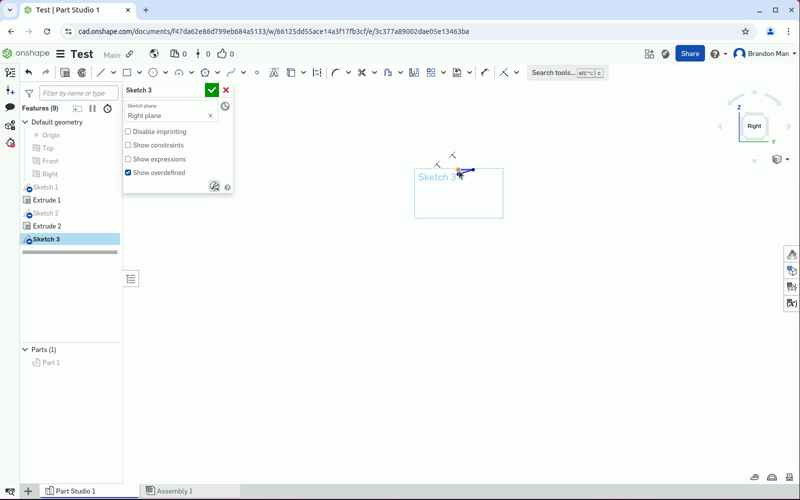
scroll(6)
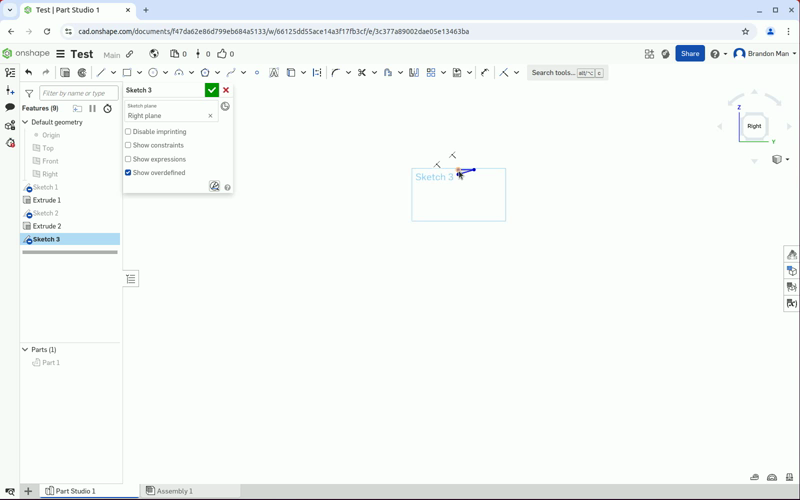
scroll(6)
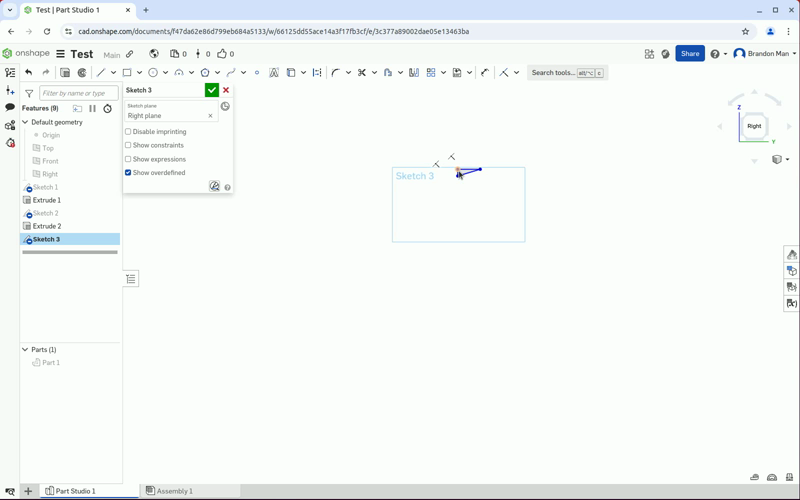
scroll(6)
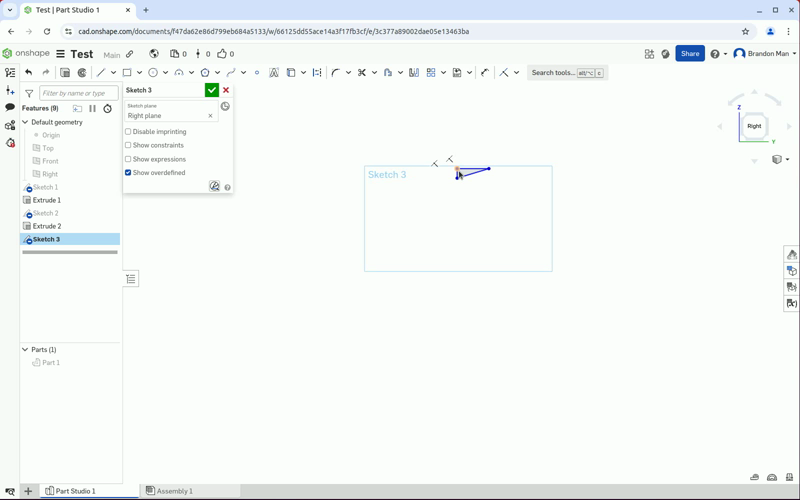
scroll(6)
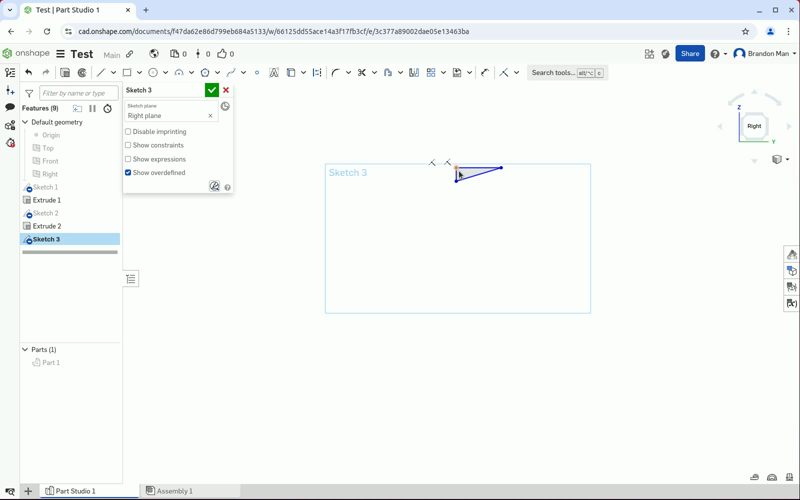
scroll(6)
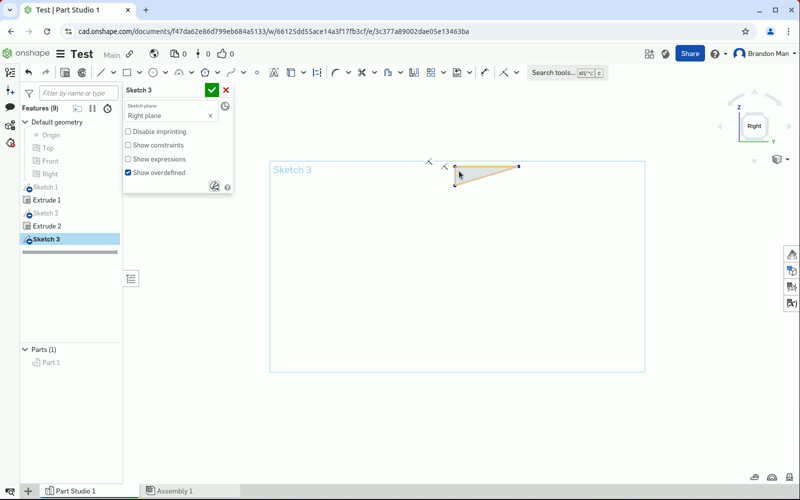
scroll(6)
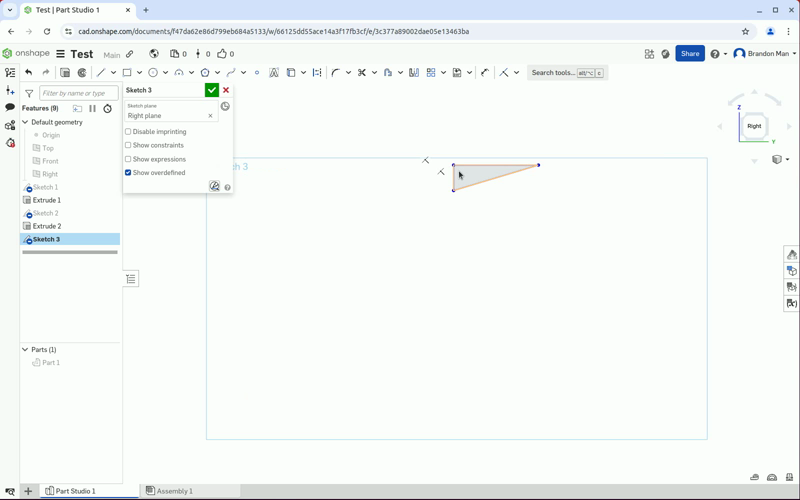
scroll(6)
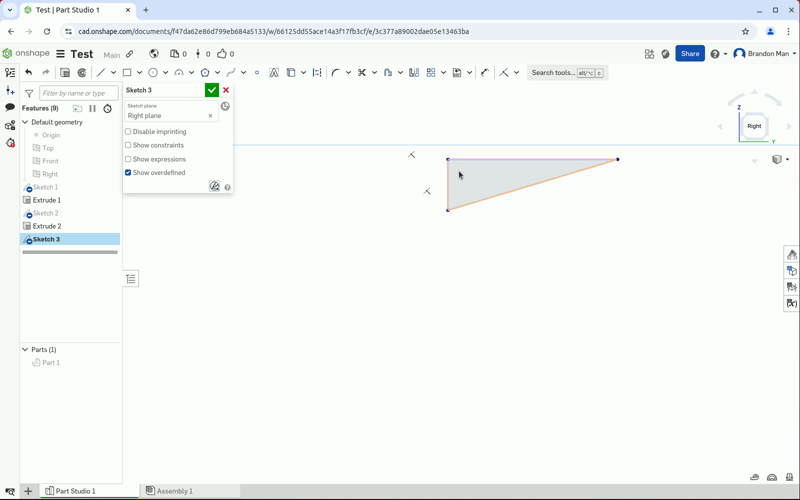
click(459, 170)
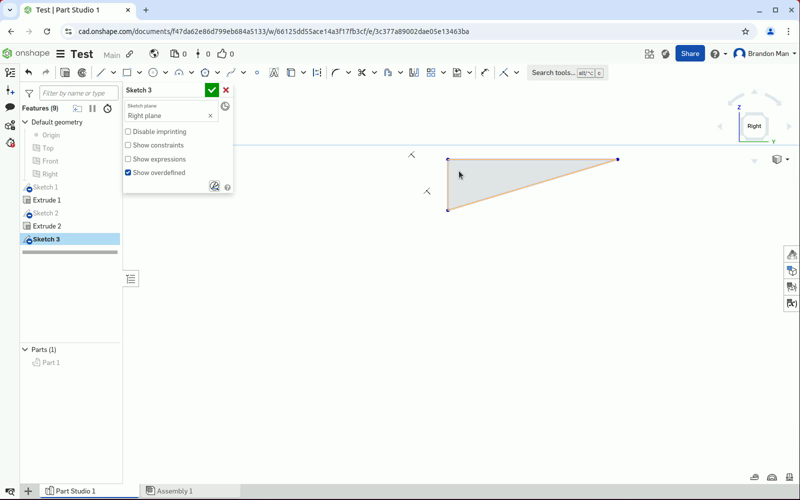
scroll(-6)
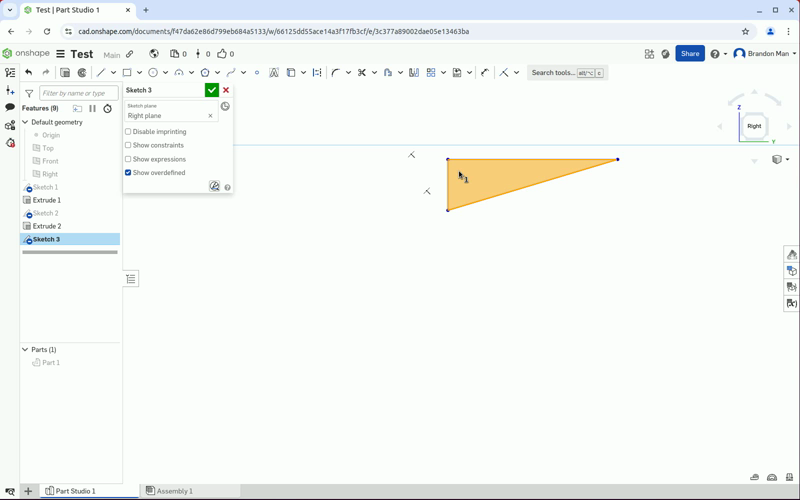
scroll(-6)
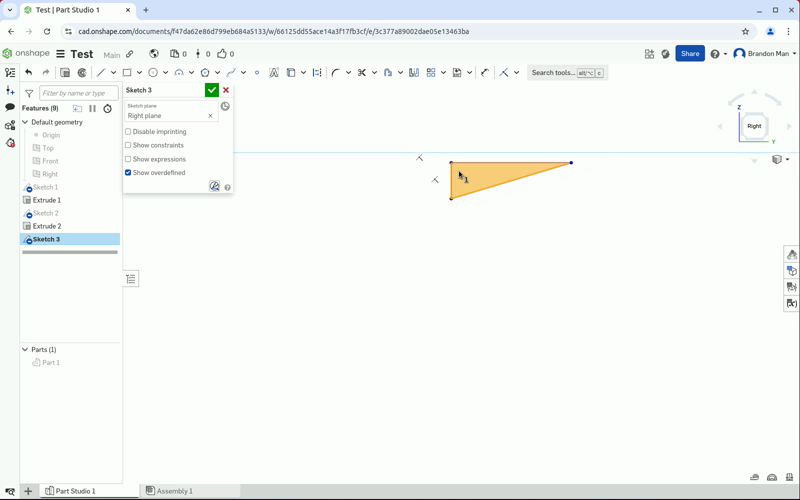
scroll(-6)
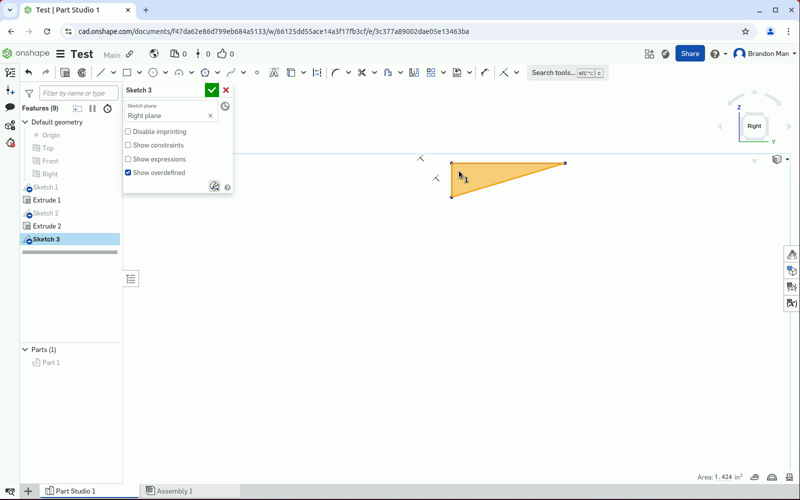
scroll(-6)
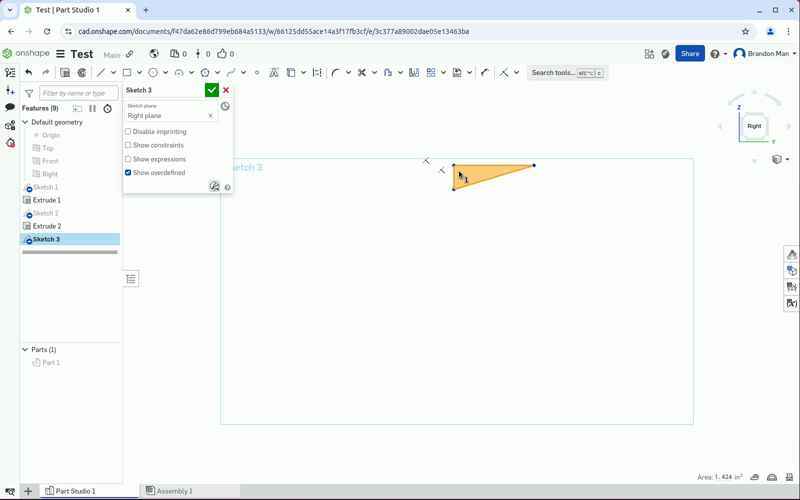
scroll(-6)
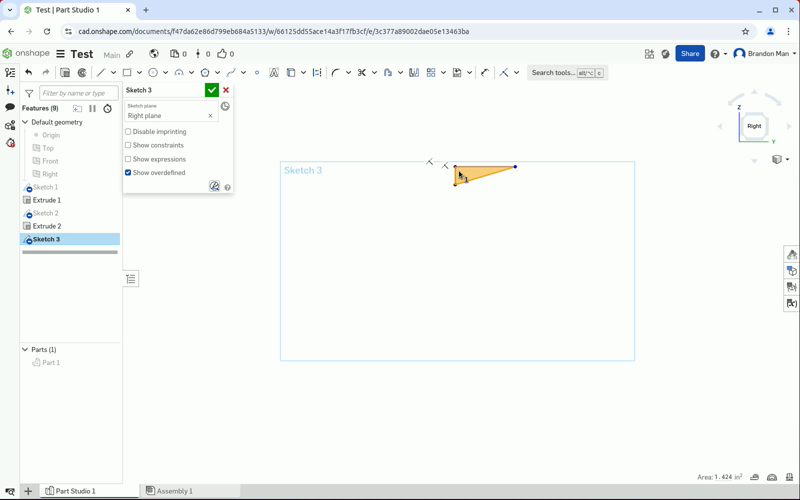
scroll(-6)
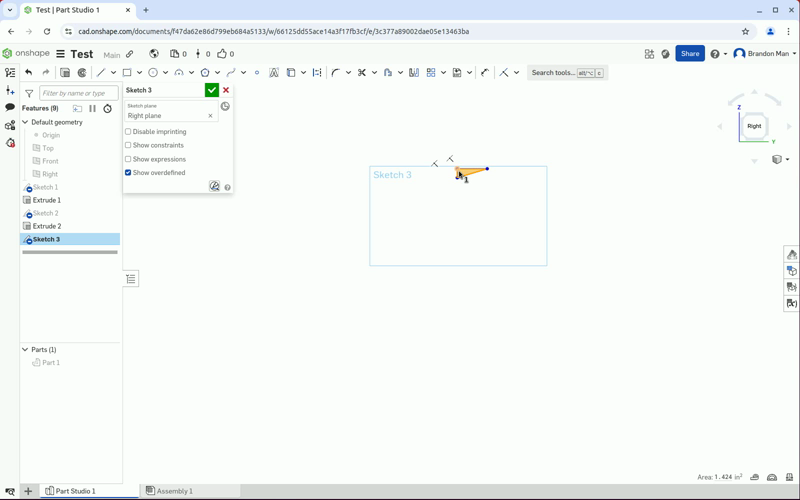
scroll(-6)
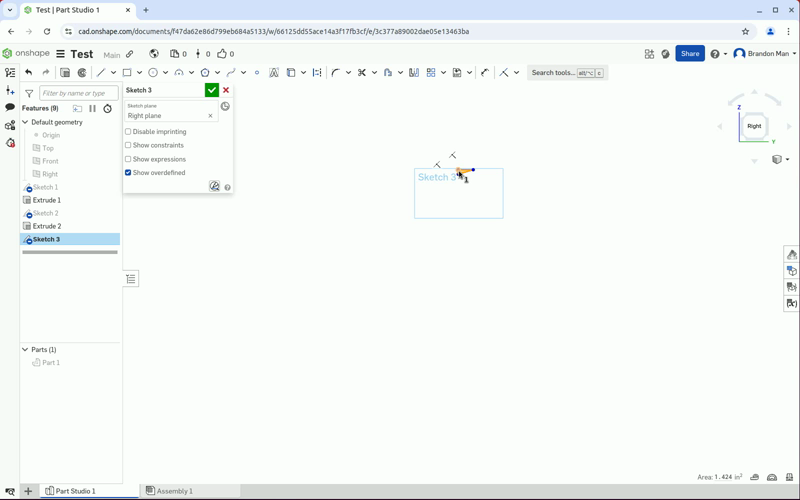
mouse_move(73, 352)
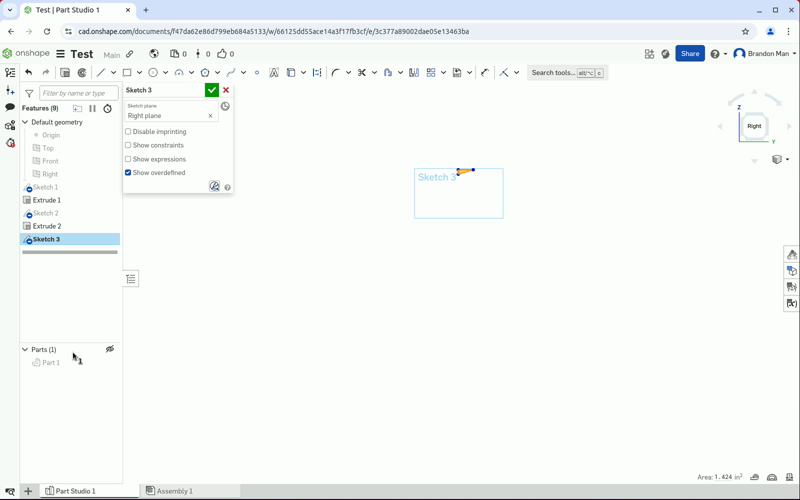
key(shift+y)
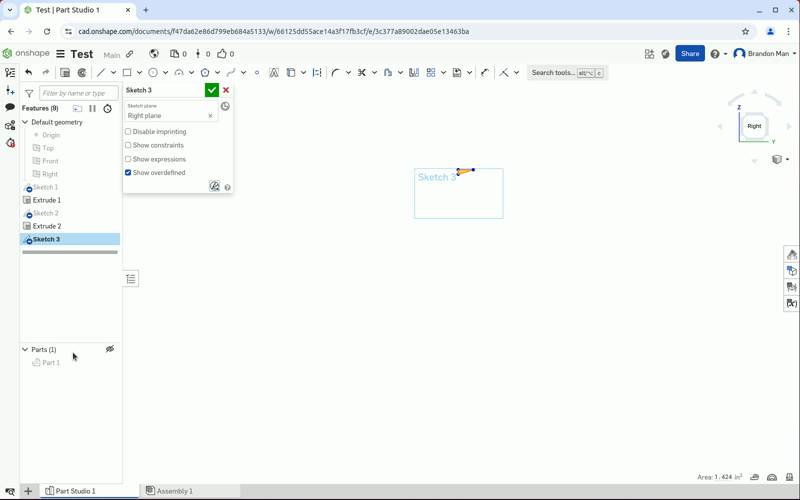
key(shift+e)
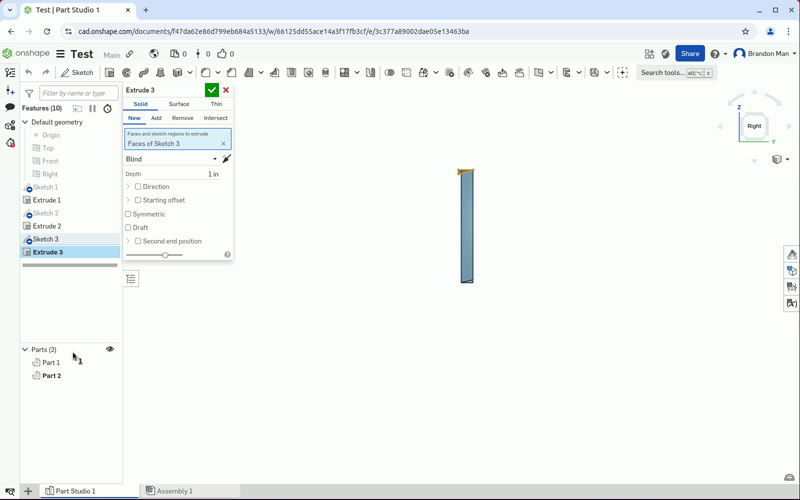
mouse_move(143, 106)
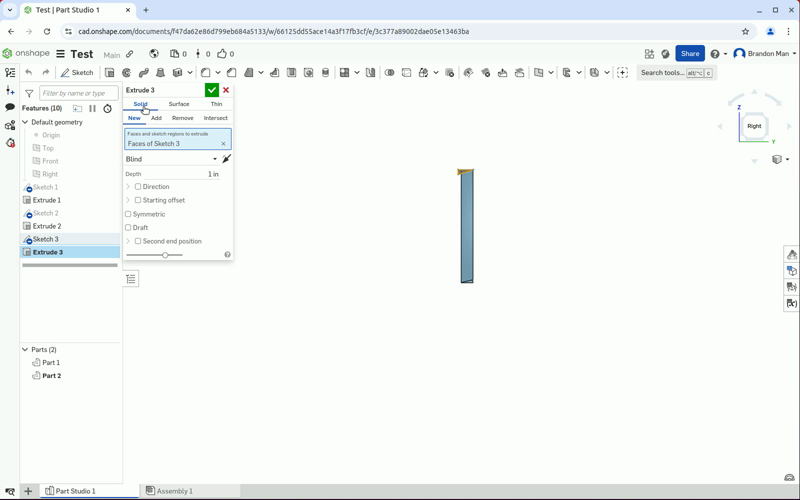
click(143, 106)
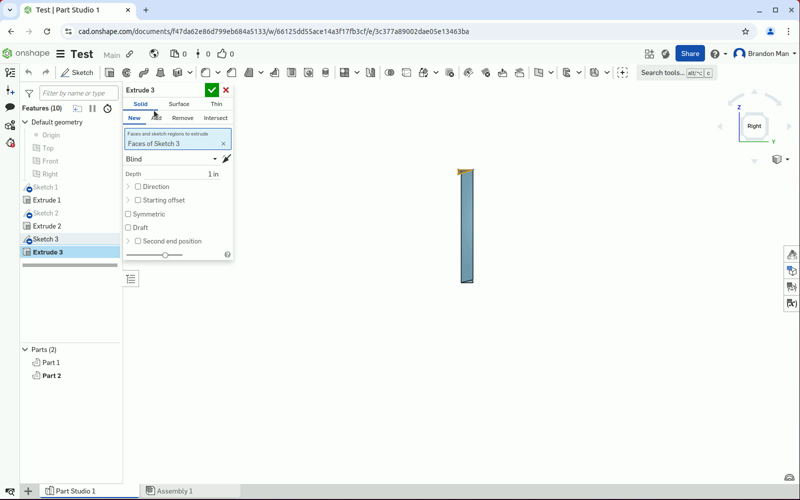
mouse_move(186, 120)
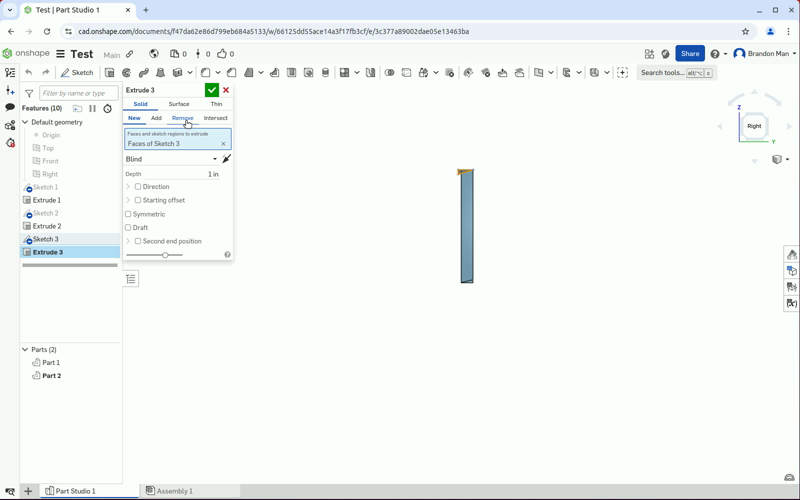
click(186, 120)
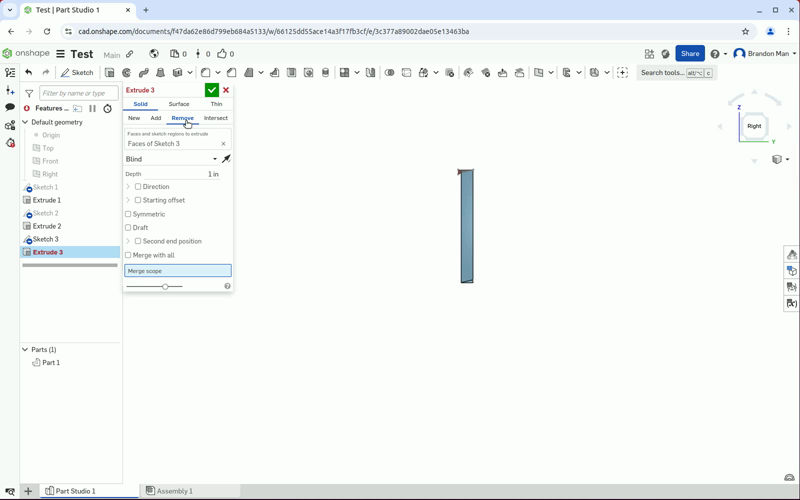
key(tab, 4)
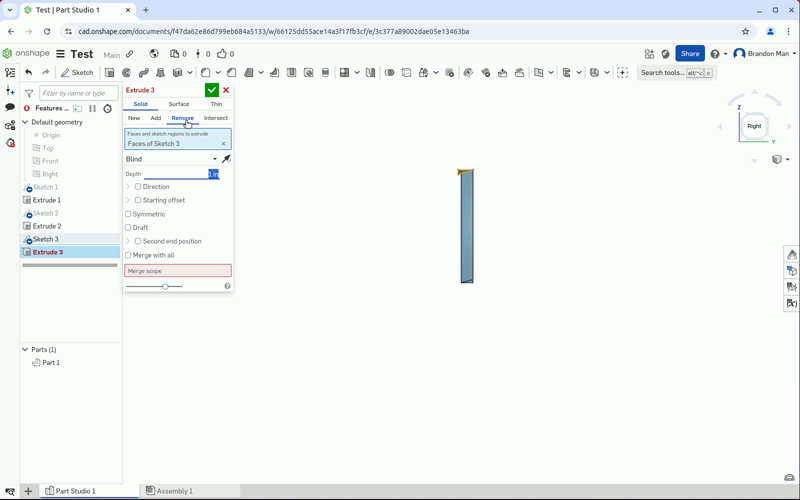
text(-8.906)
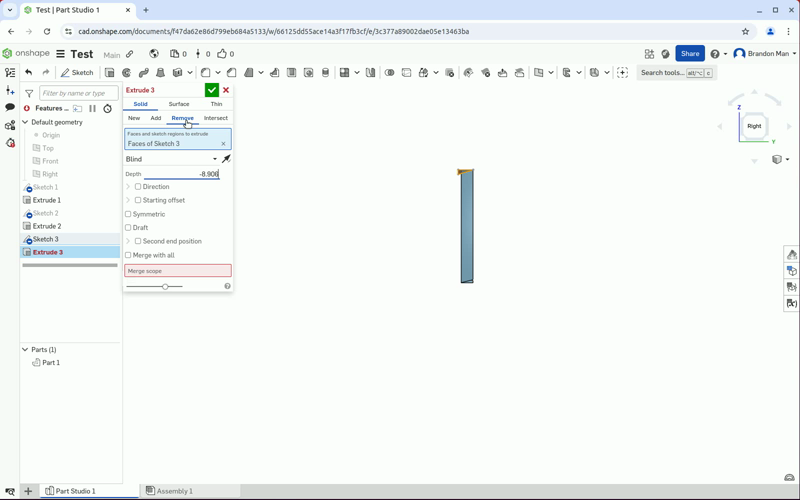
key(tab, 6)
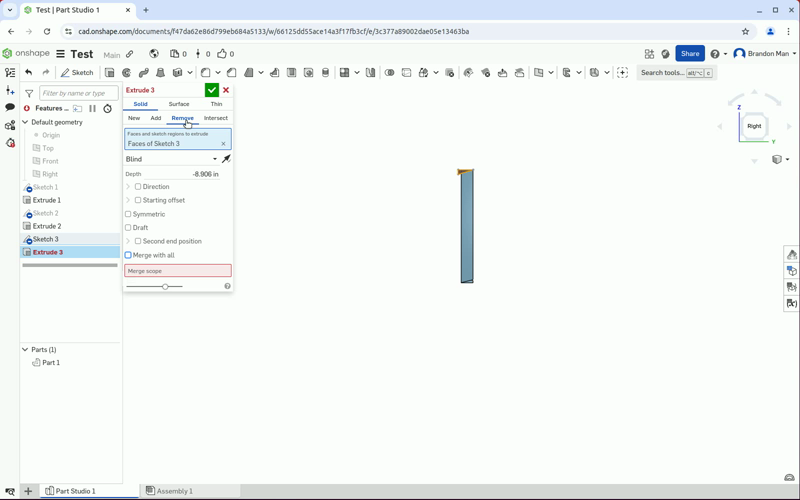
key(space)
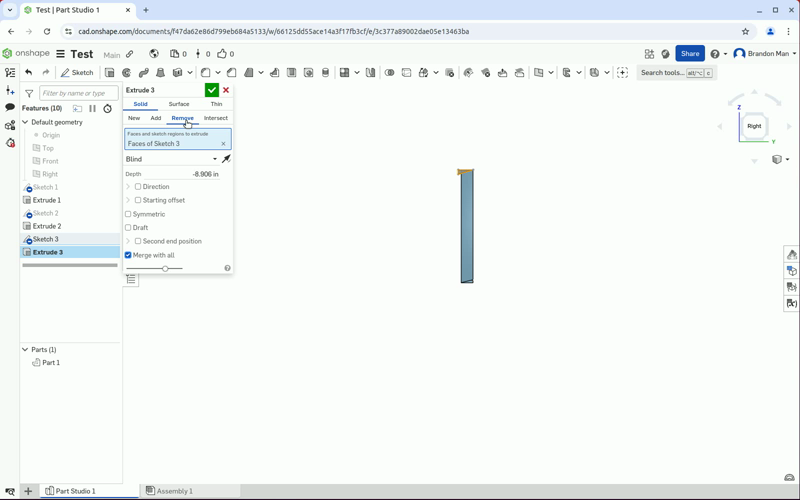
key(enter)
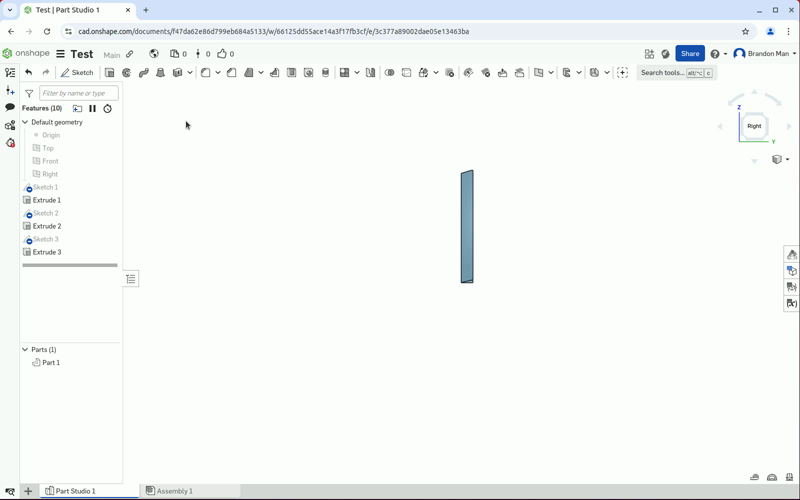
key(shift+h)
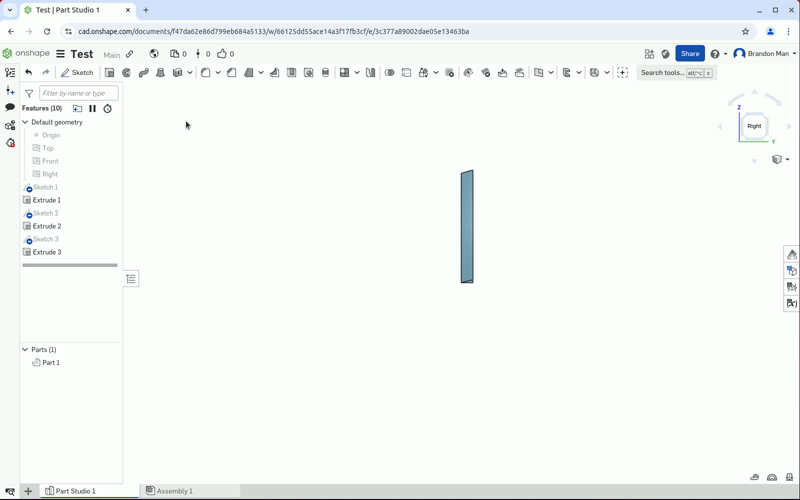
key(shift+h)
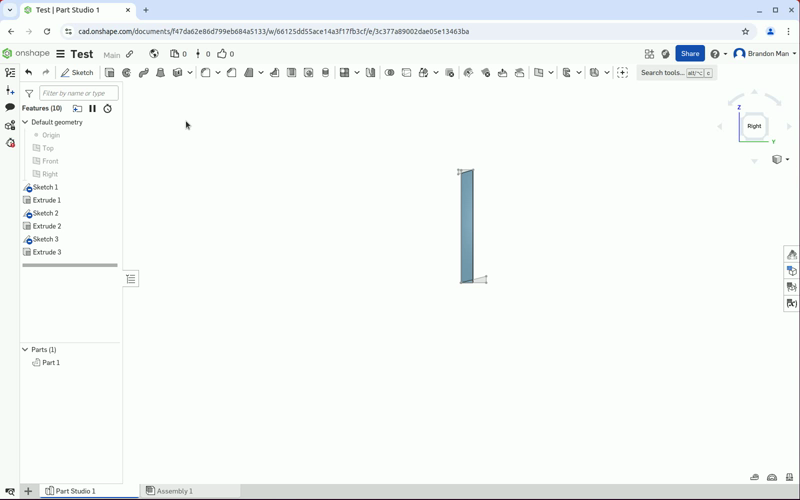
key(shift+7)
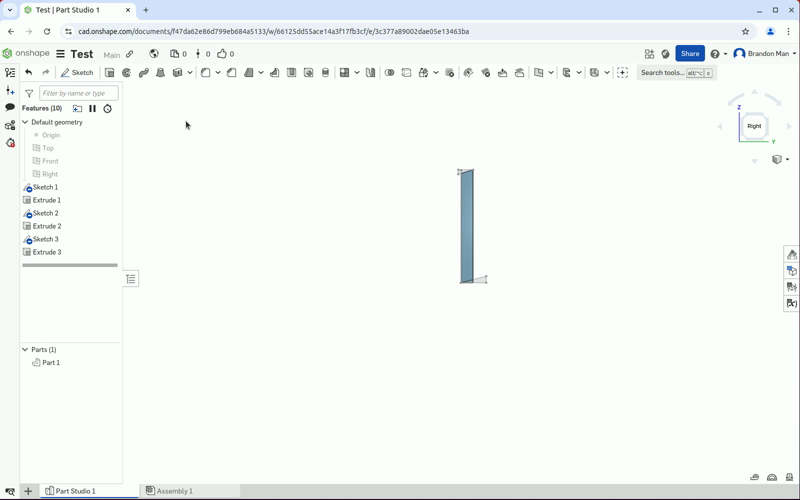
key(right, 2)
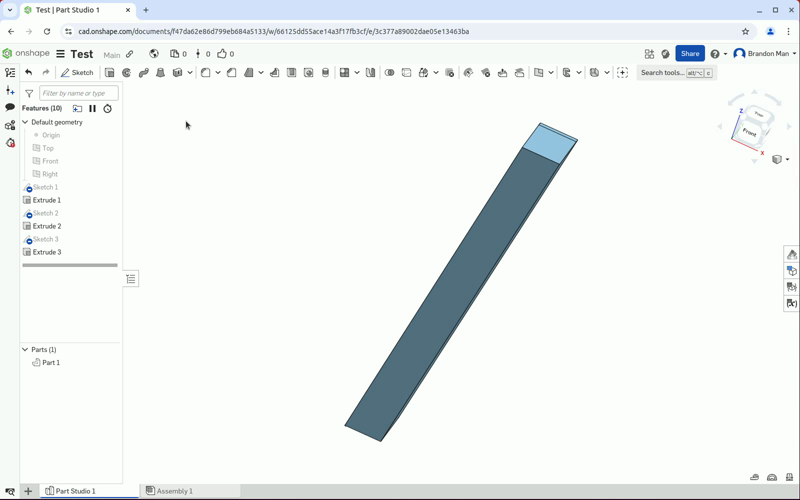
key(down, 2)
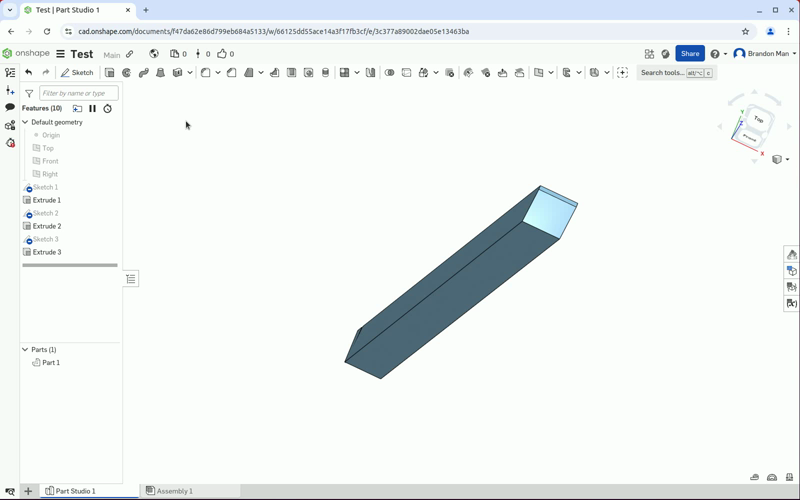
key(up, 2)
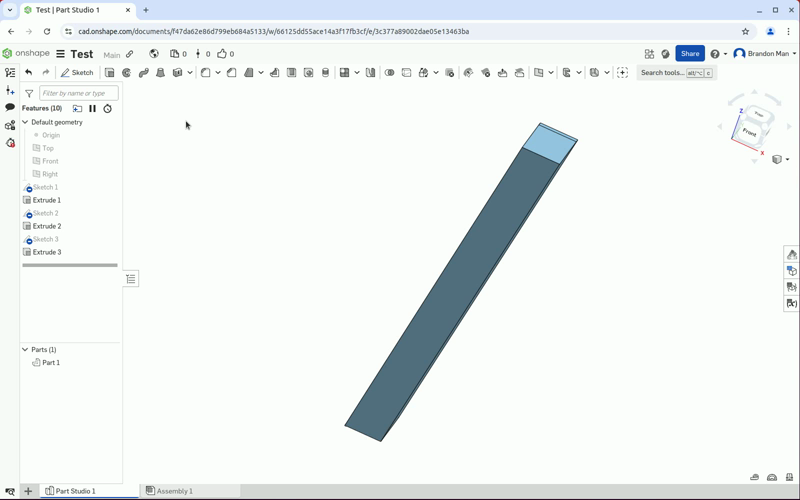
key(left, 2)
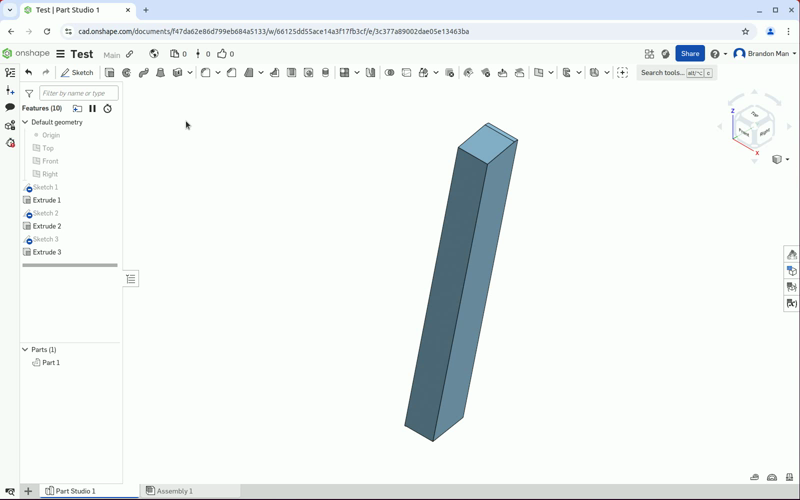
mouse_move(73, 189)
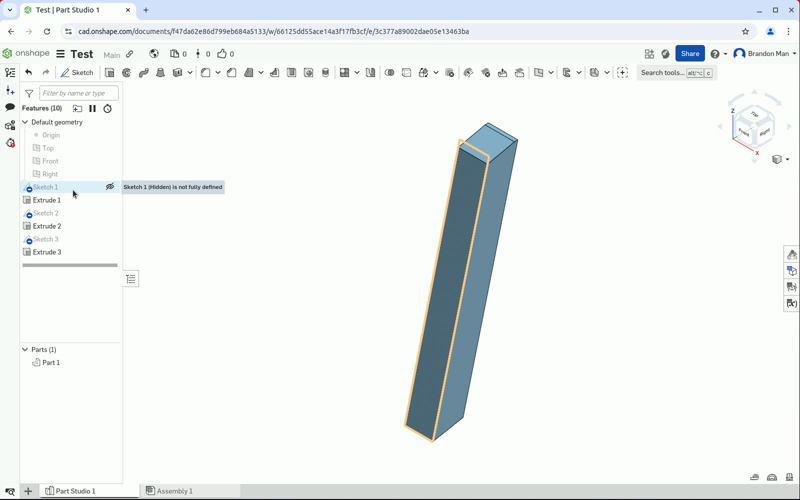
click(73, 189)